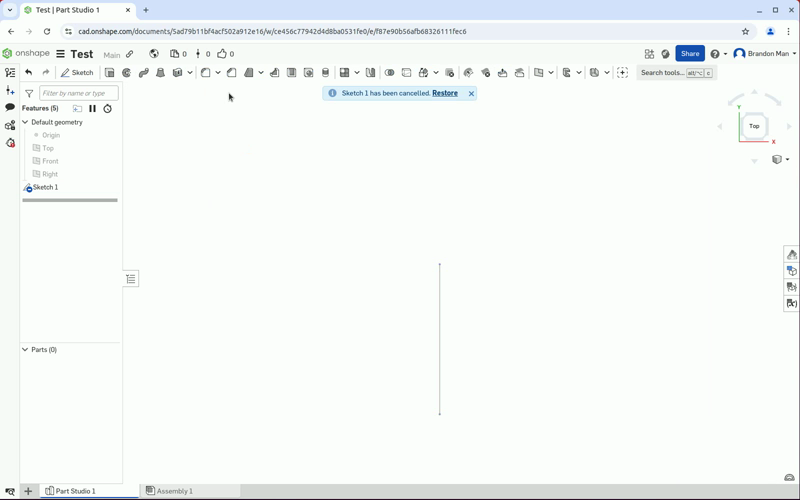
key(shift+h)
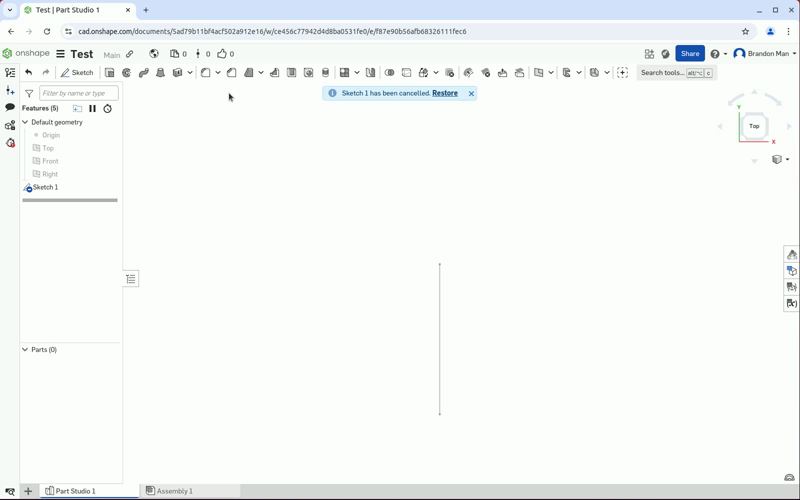
key(shift+s)
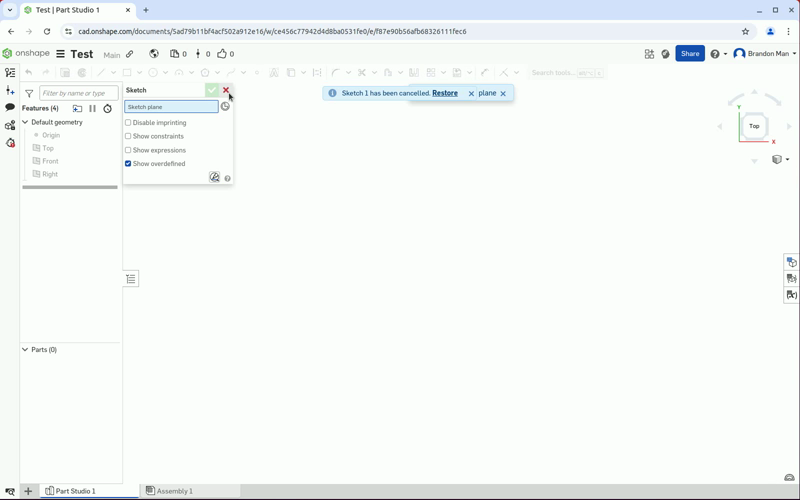
mouse_move(73, 150)
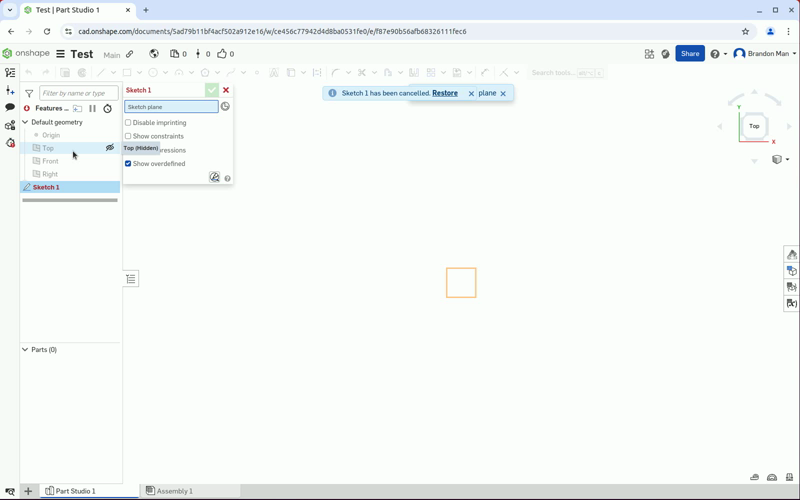
click(73, 150)
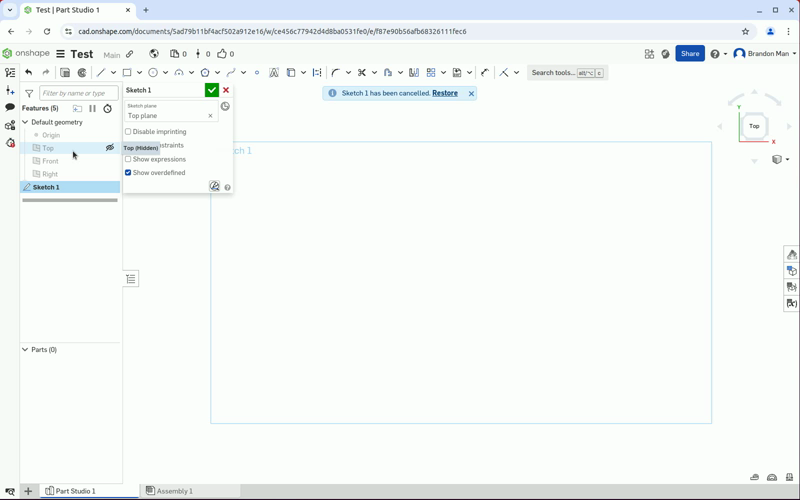
mouse_move(73, 352)
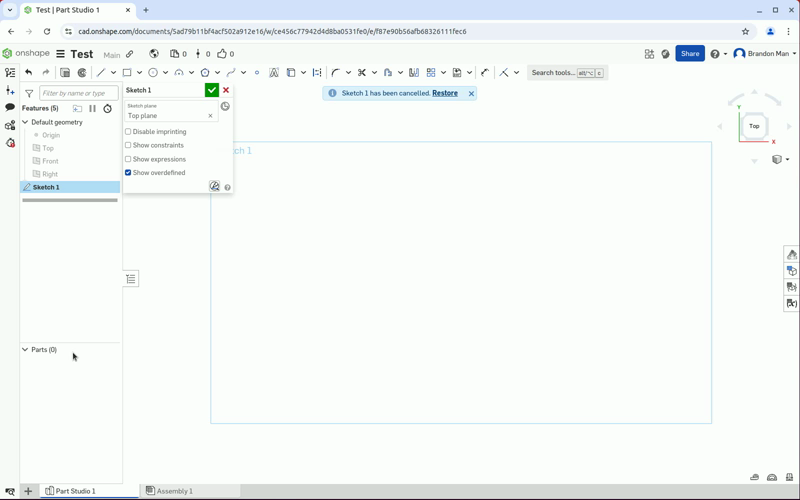
key(y)
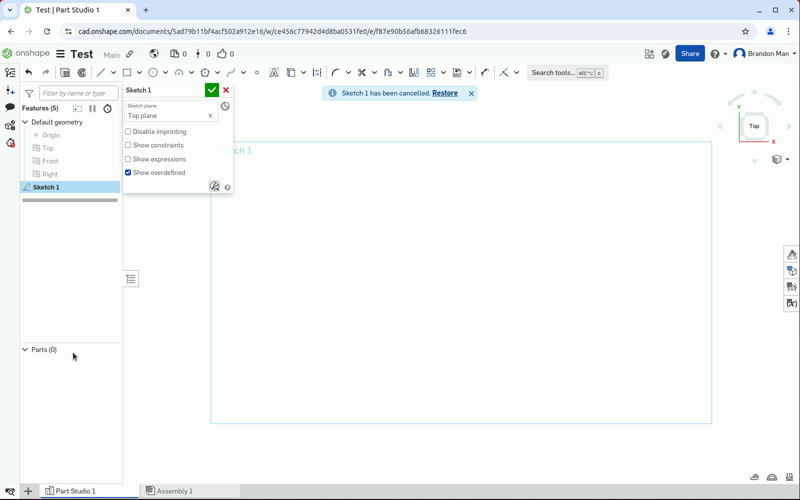
key(c)
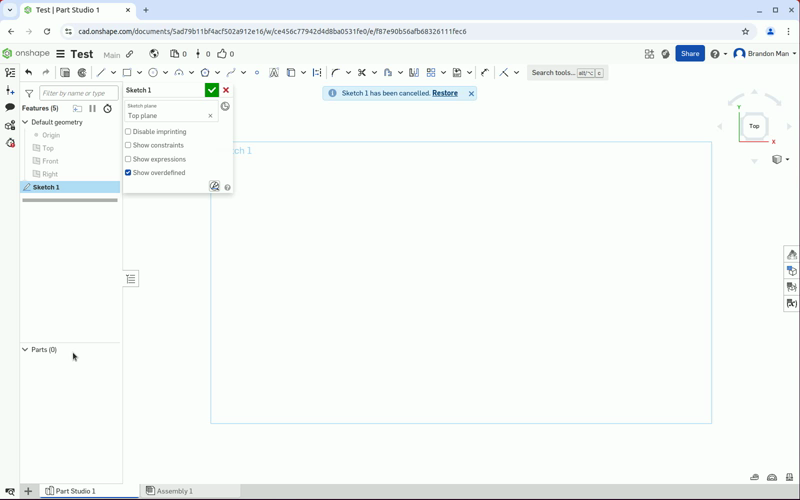
key_down(shift)
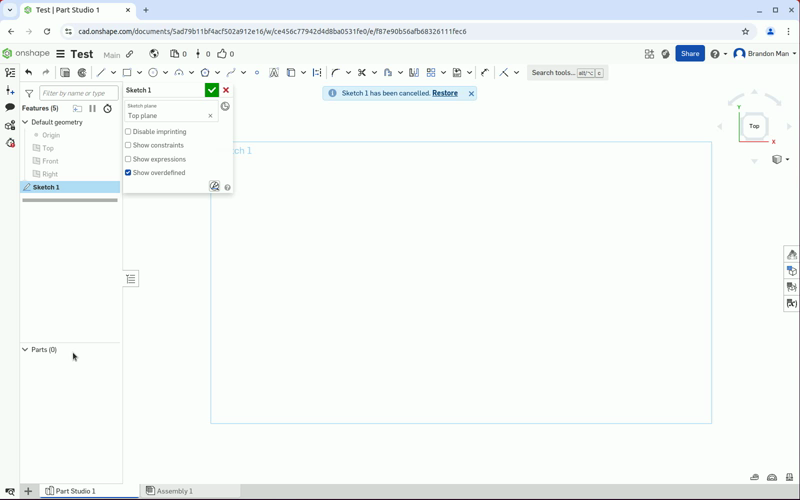
mouse_move(525, 315)
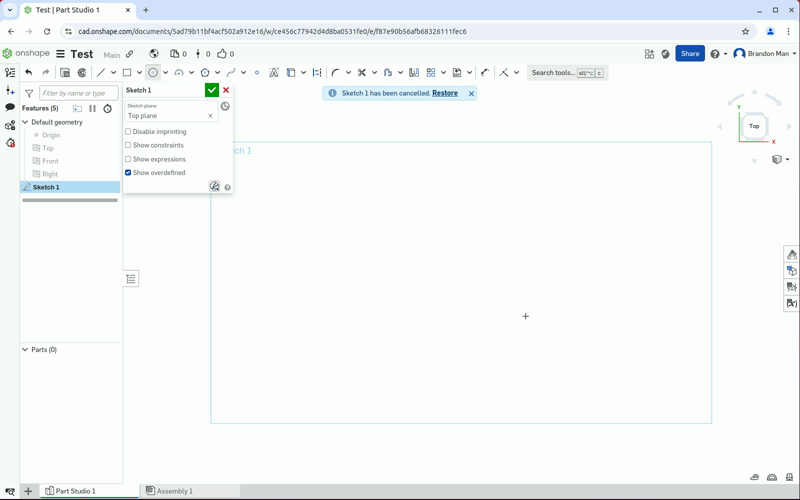
click(525, 315)
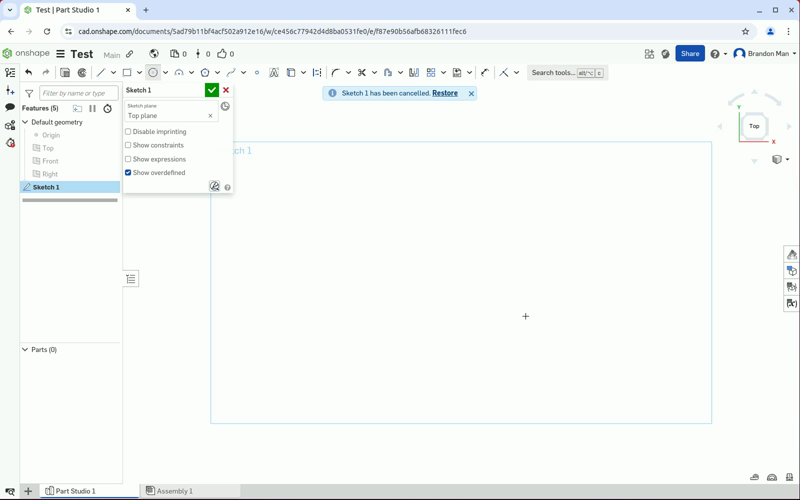
key_up(shift)
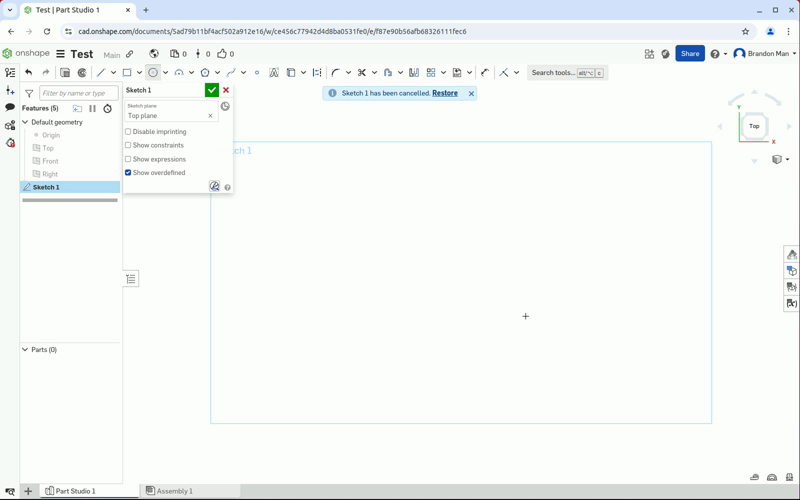
mouse_move(537, 315)
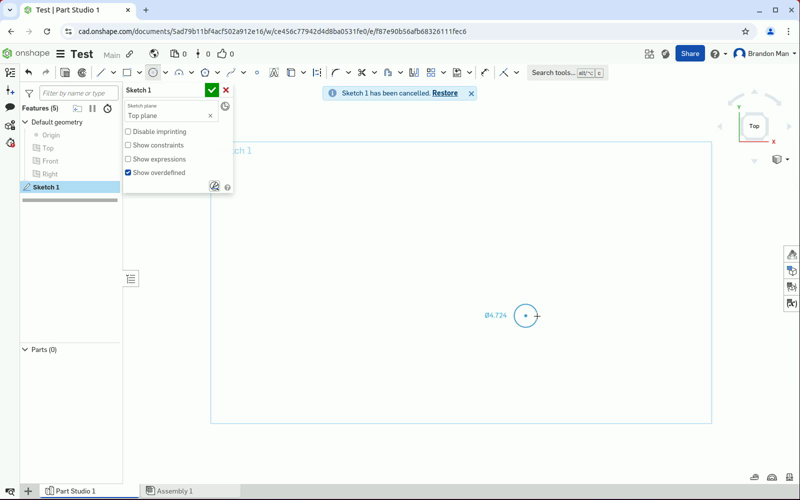
click(537, 315)
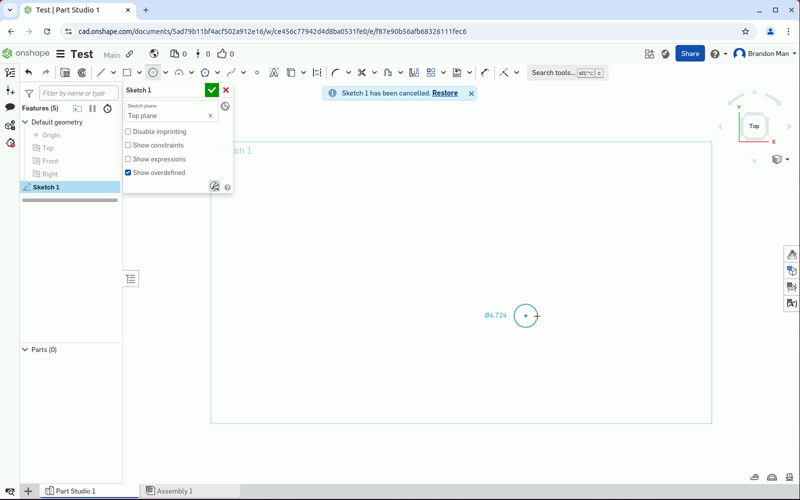
key(esc)
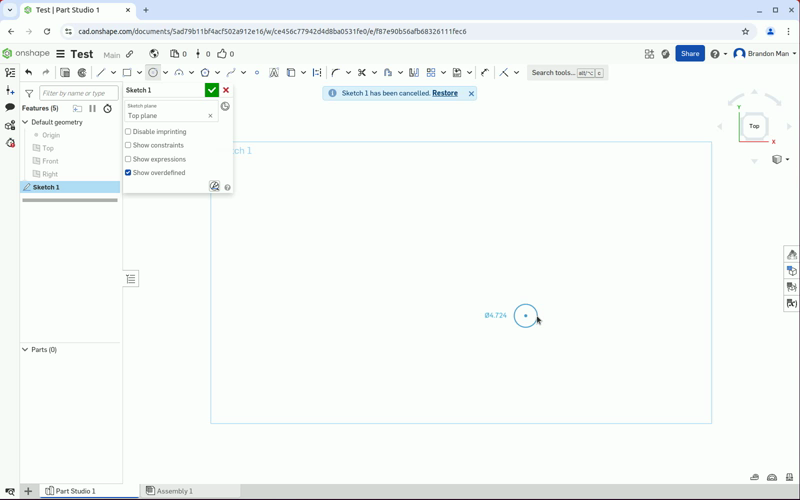
mouse_move(532, 314)
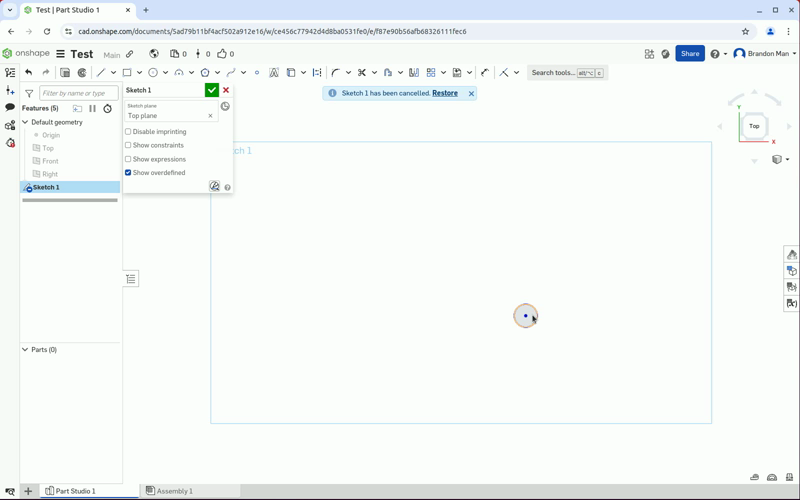
scroll(6)
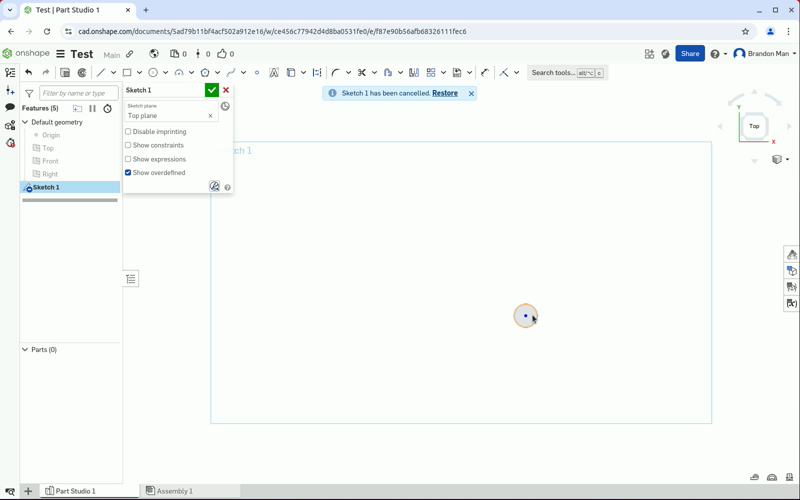
scroll(6)
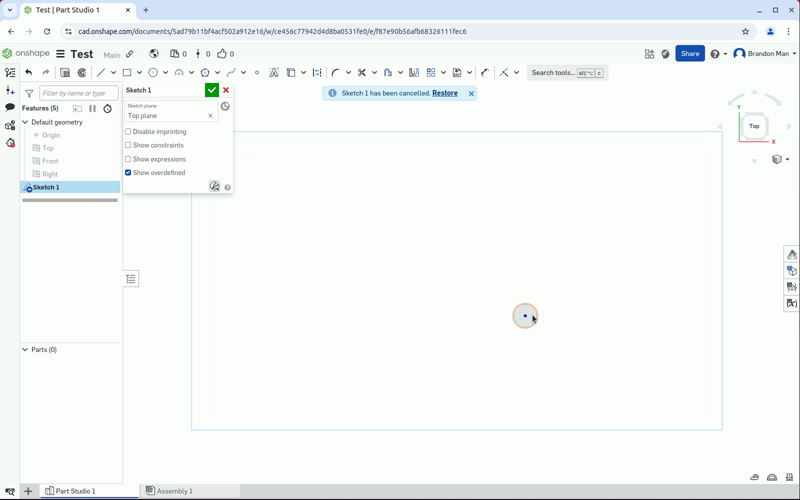
scroll(6)
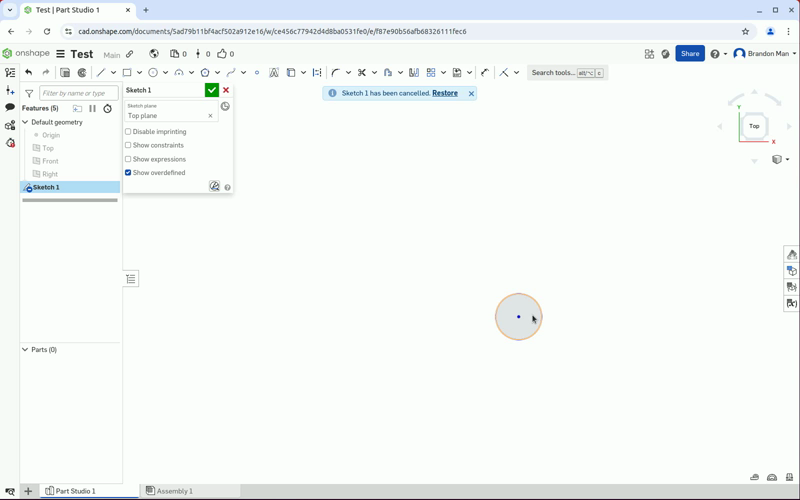
scroll(6)
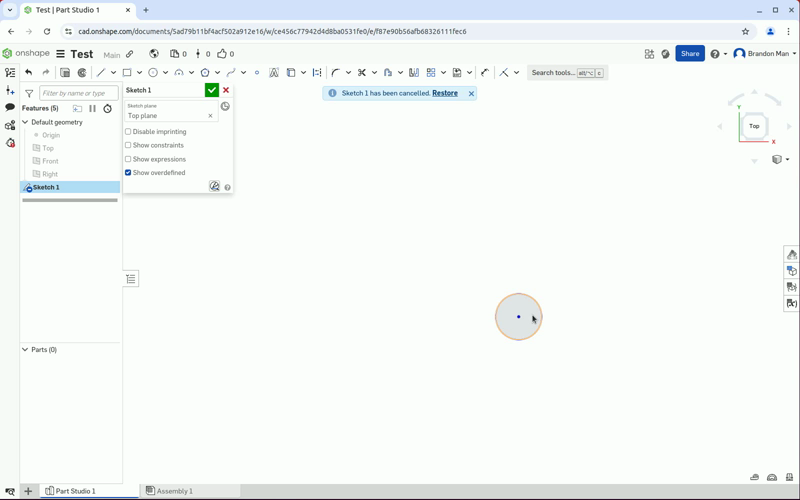
scroll(6)
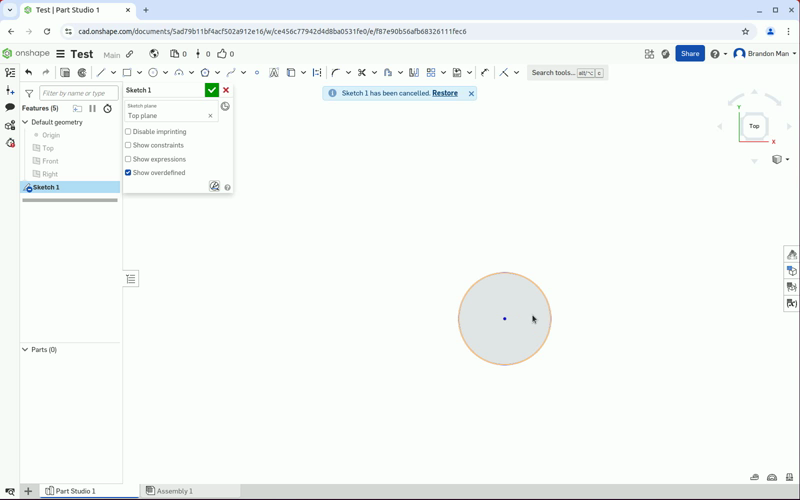
scroll(6)
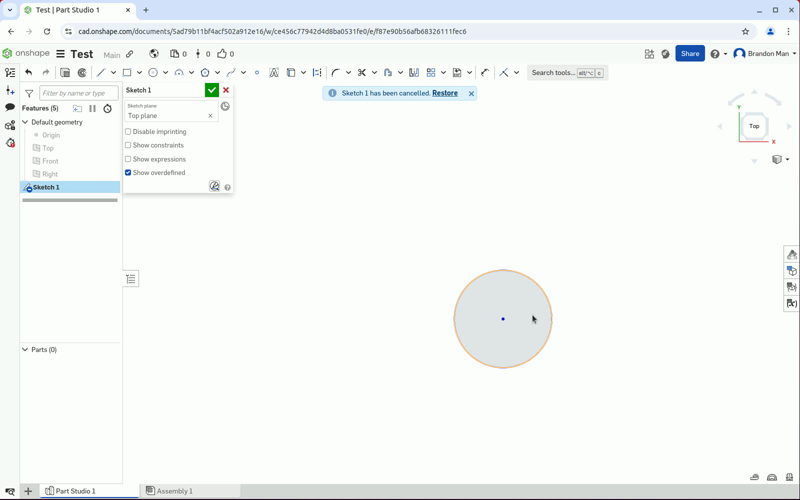
scroll(6)
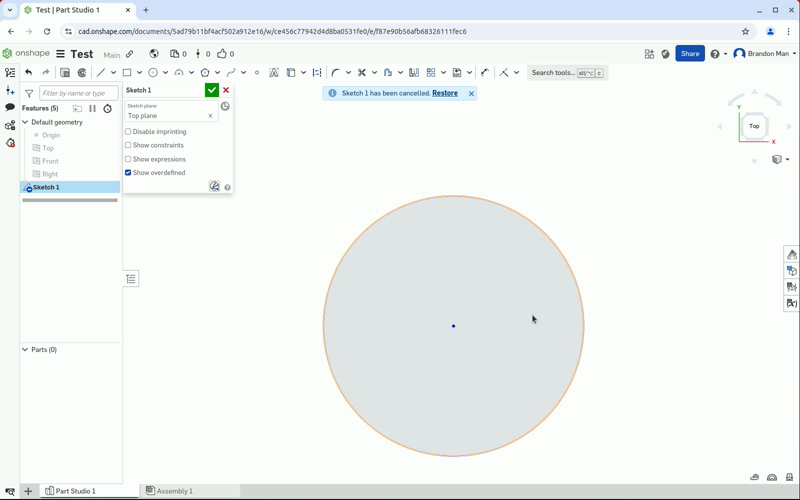
click(532, 314)
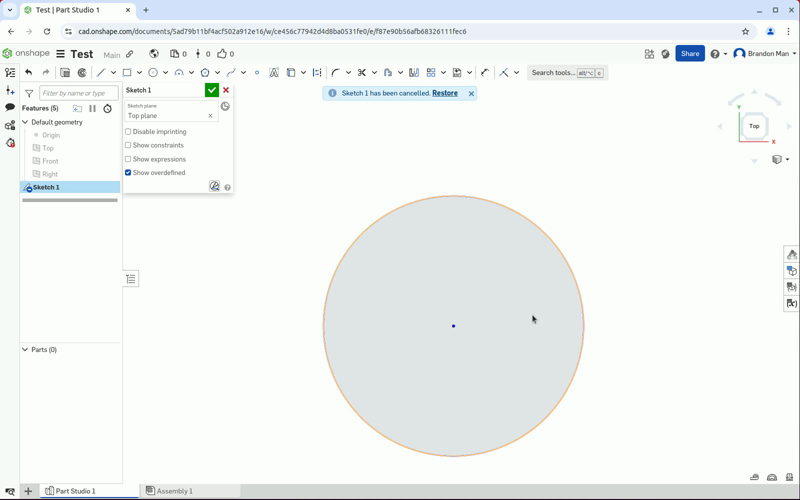
scroll(-6)
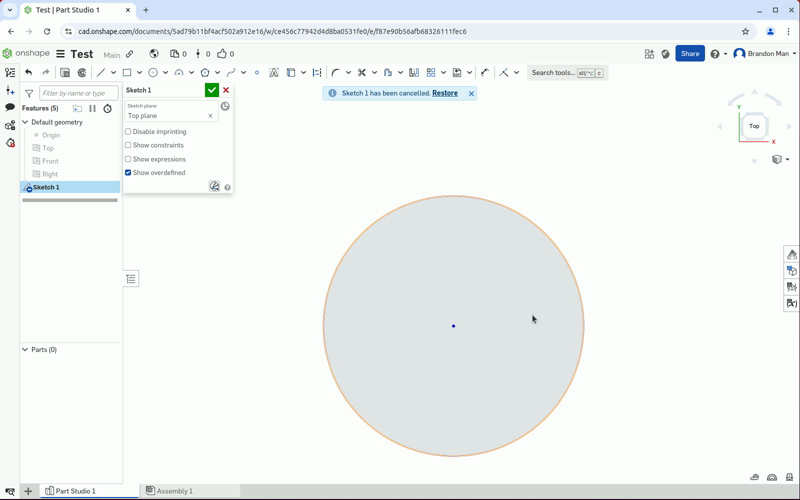
scroll(-6)
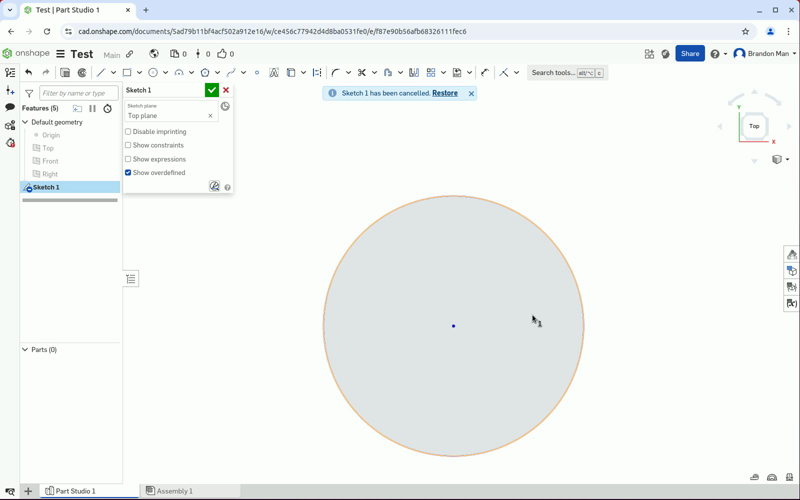
scroll(-6)
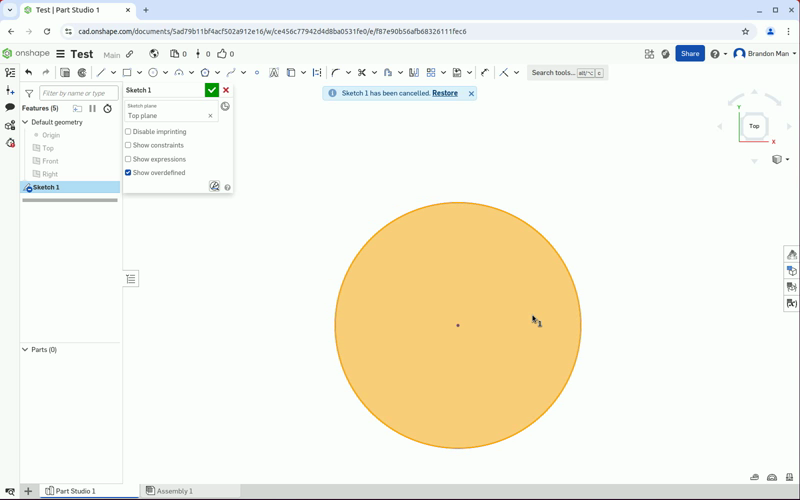
scroll(-6)
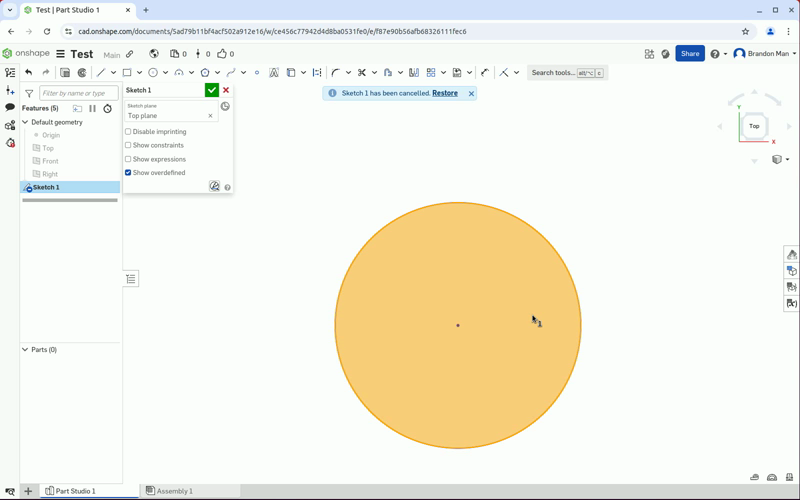
scroll(-6)
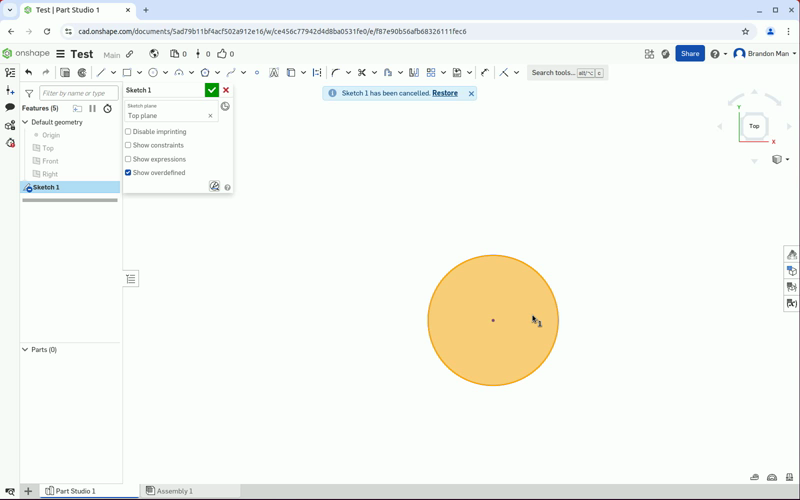
scroll(-6)
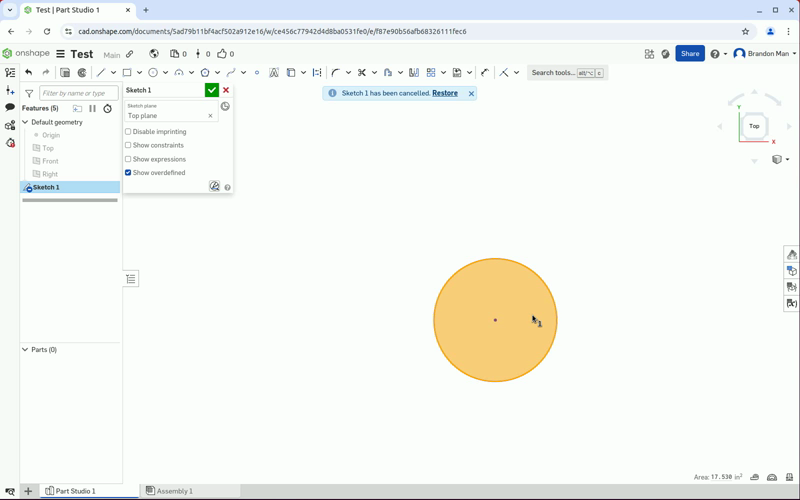
scroll(-6)
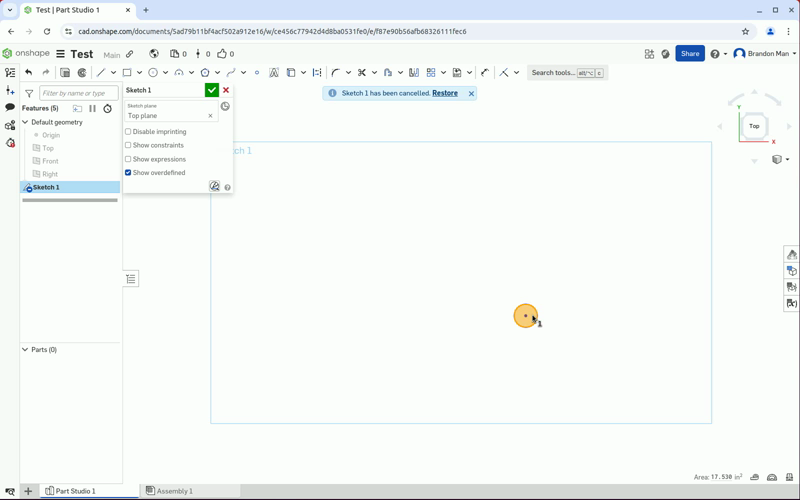
mouse_move(73, 352)
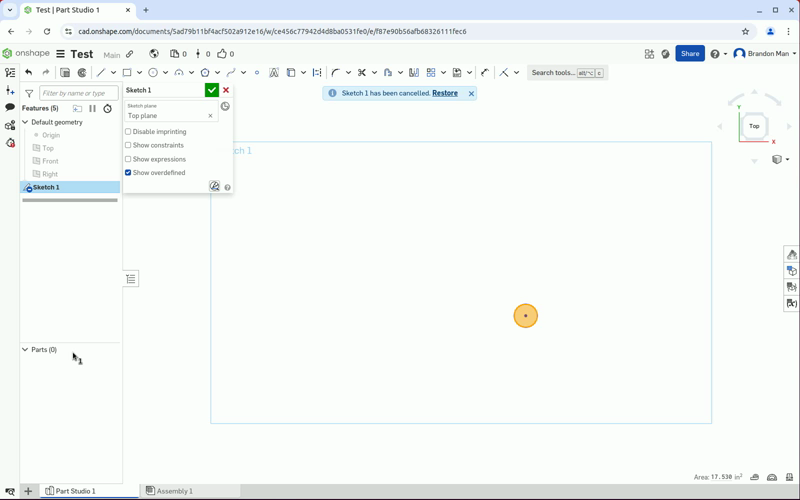
key(shift+y)
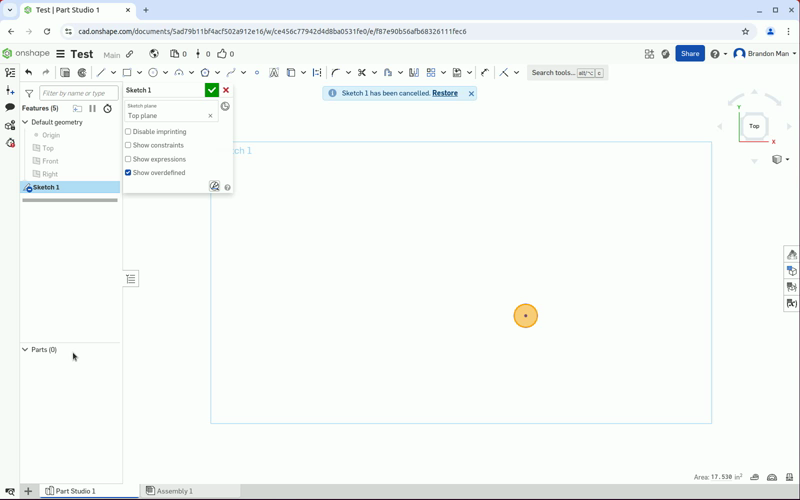
key(shift+e)
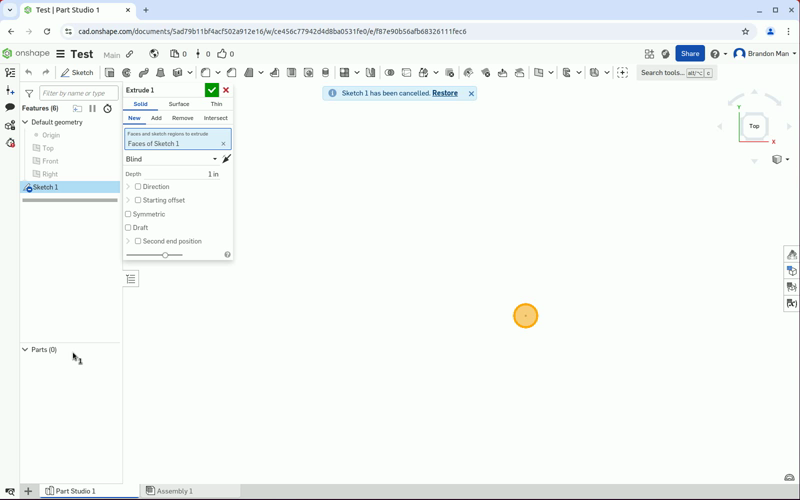
mouse_move(143, 106)
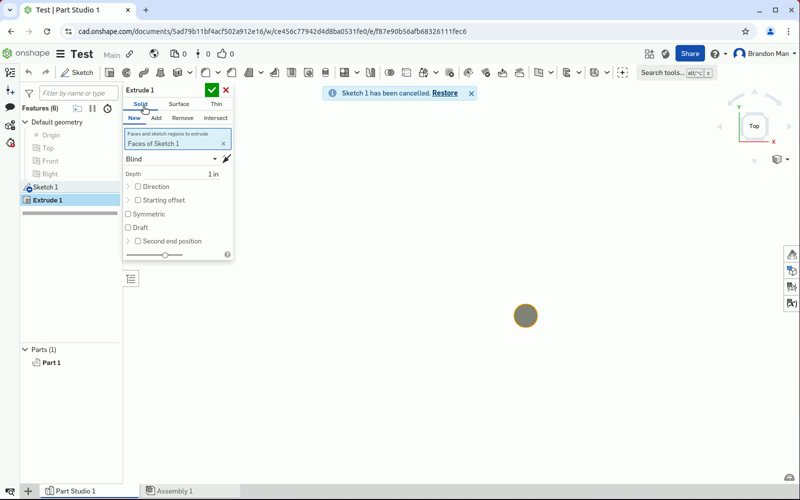
click(143, 106)
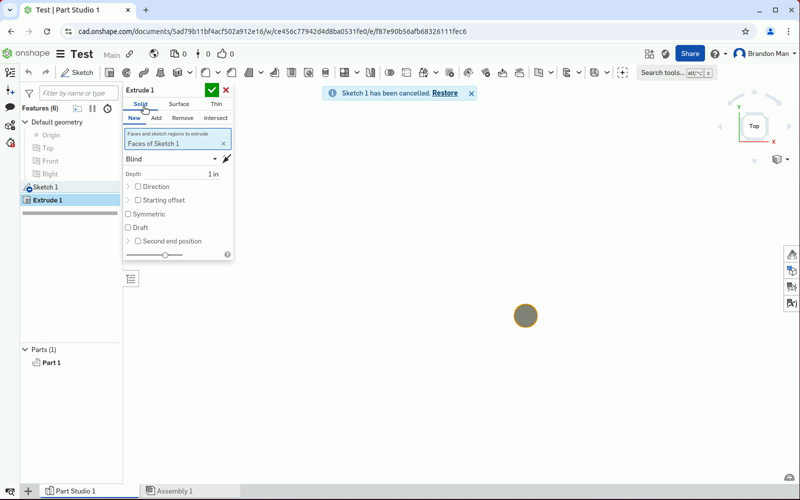
mouse_move(137, 120)
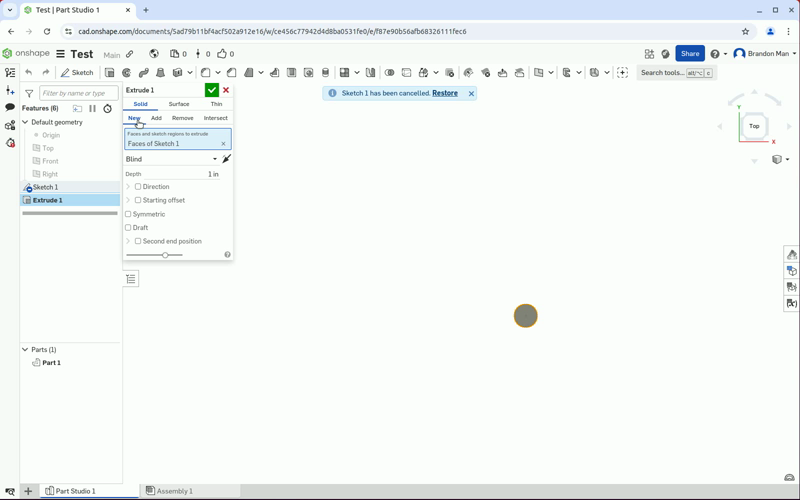
click(137, 120)
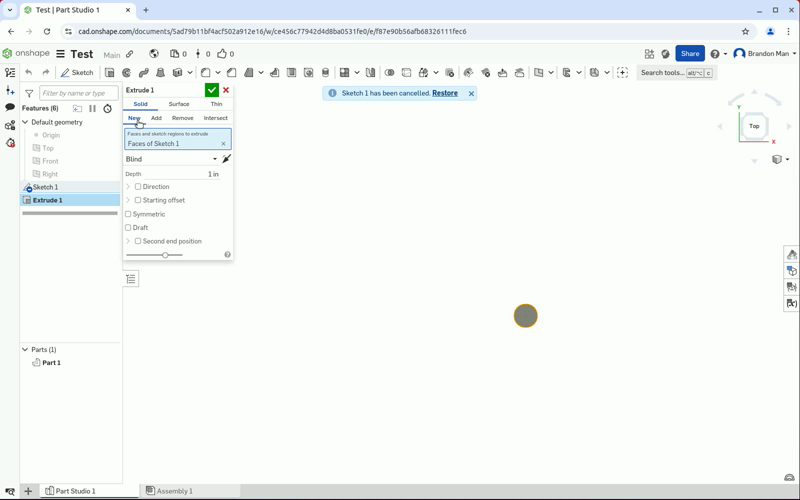
key(tab, 4)
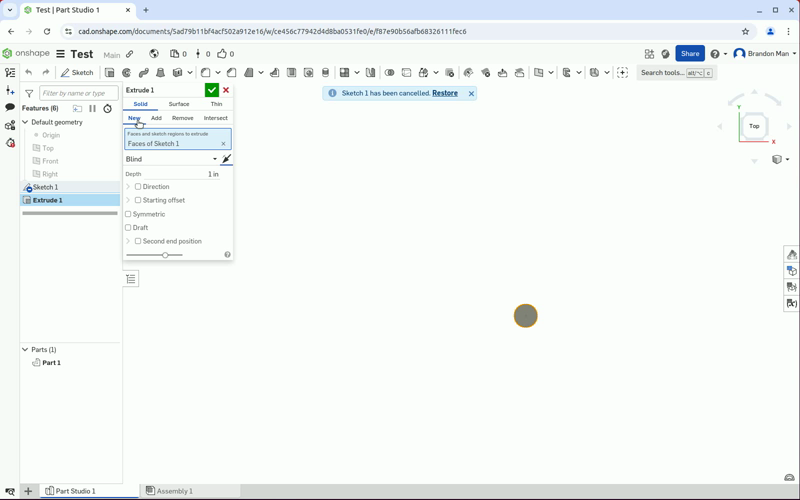
text(7.221)
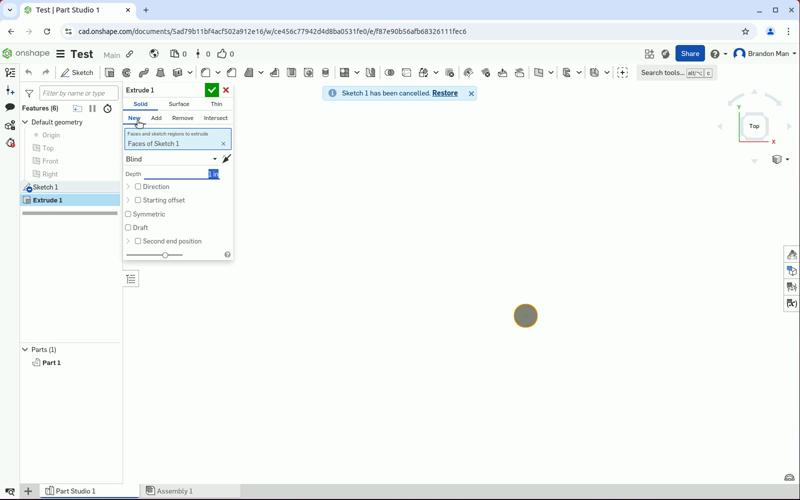
key(enter)
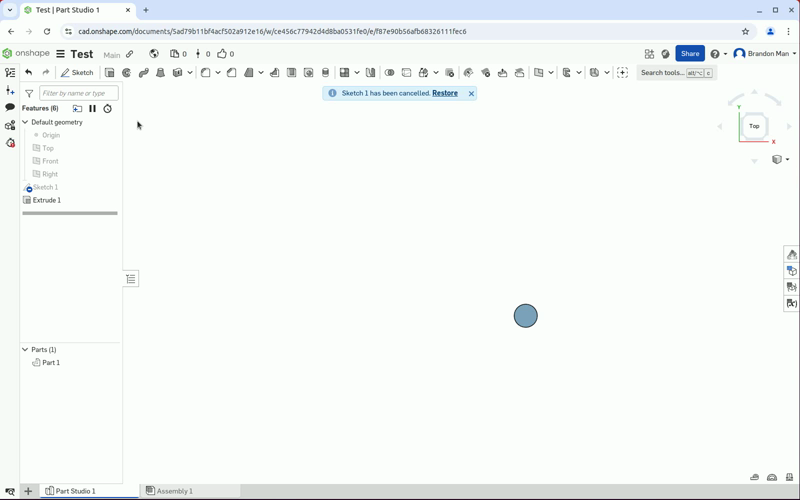
key(shift+h)
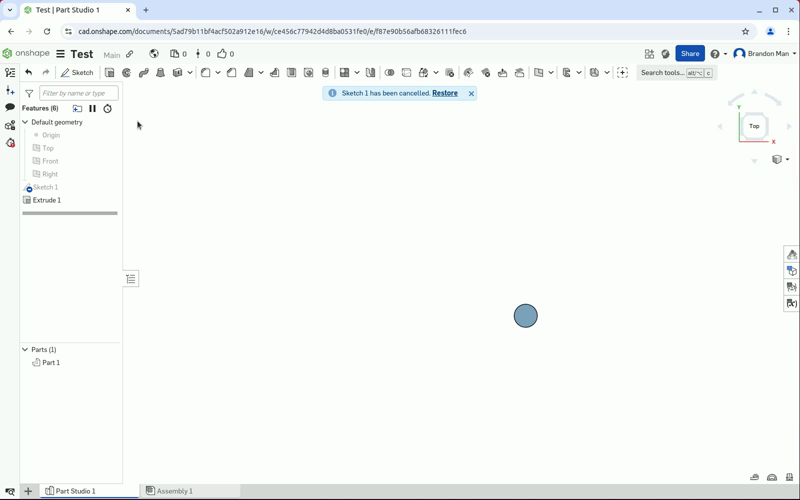
key(shift+h)
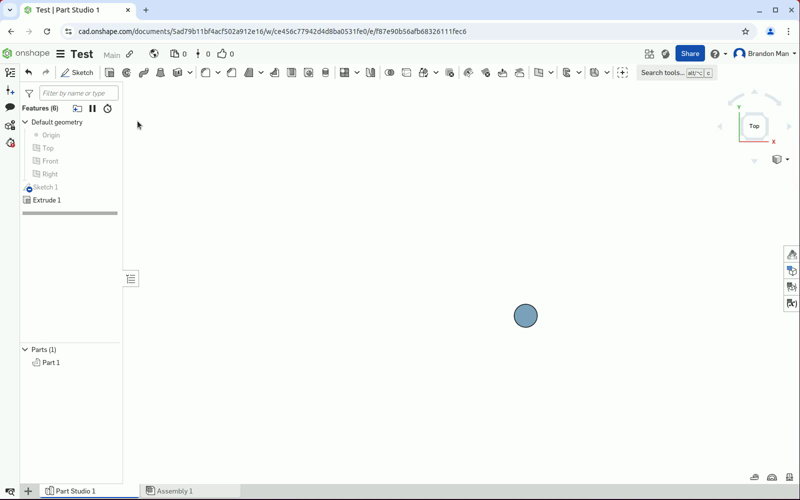
mouse_move(73, 189)
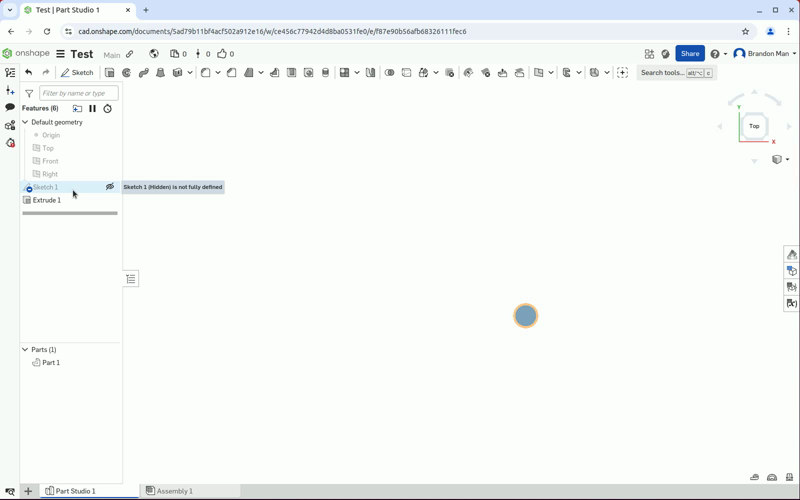
click(73, 189)
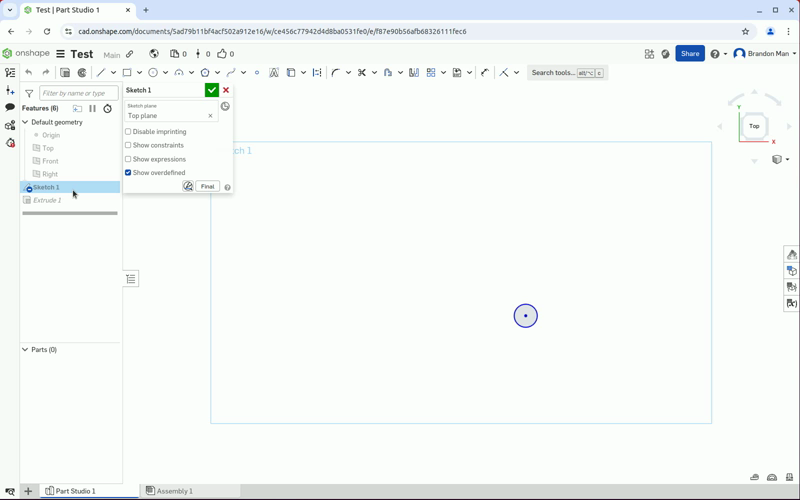
mouse_move(229, 92)
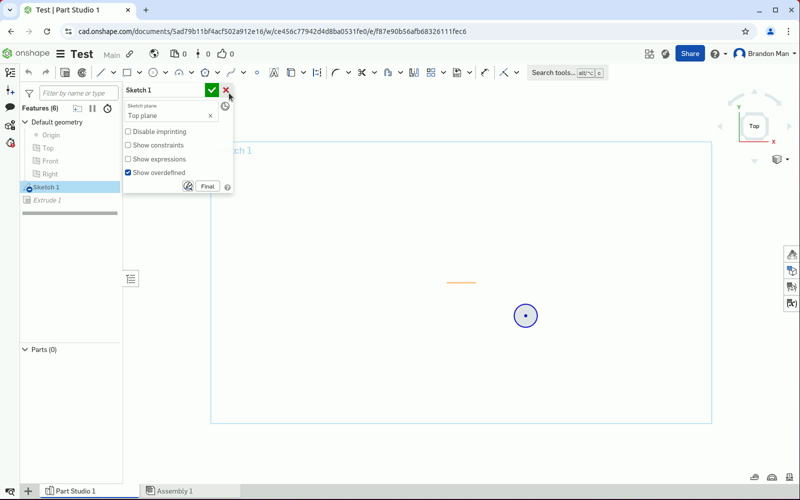
click(229, 92)
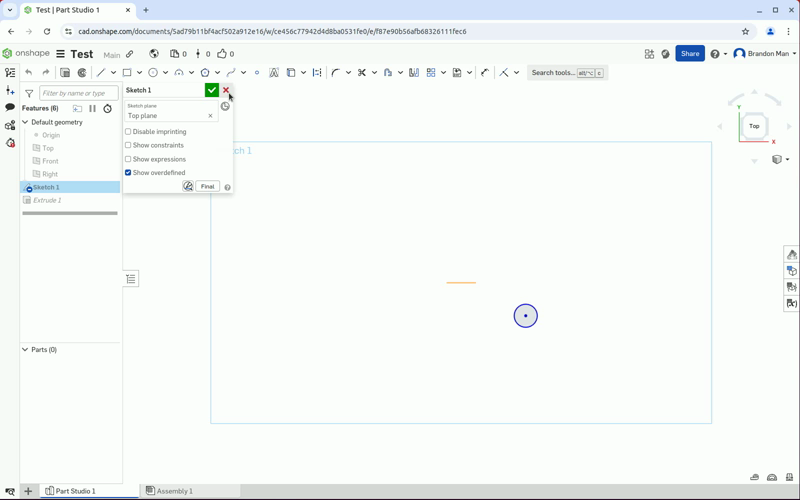
key(shift+s)
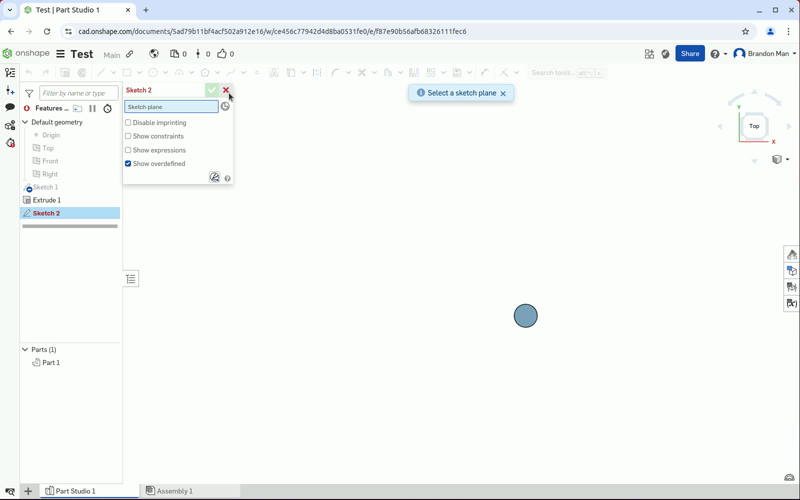
mouse_move(73, 150)
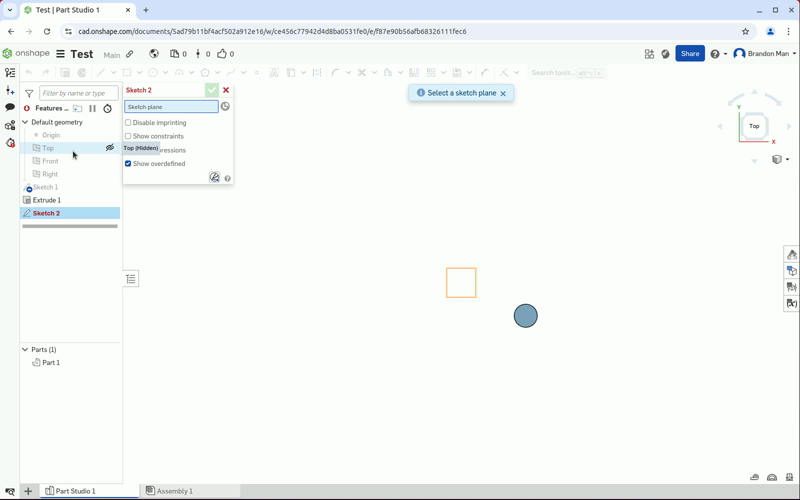
click(73, 150)
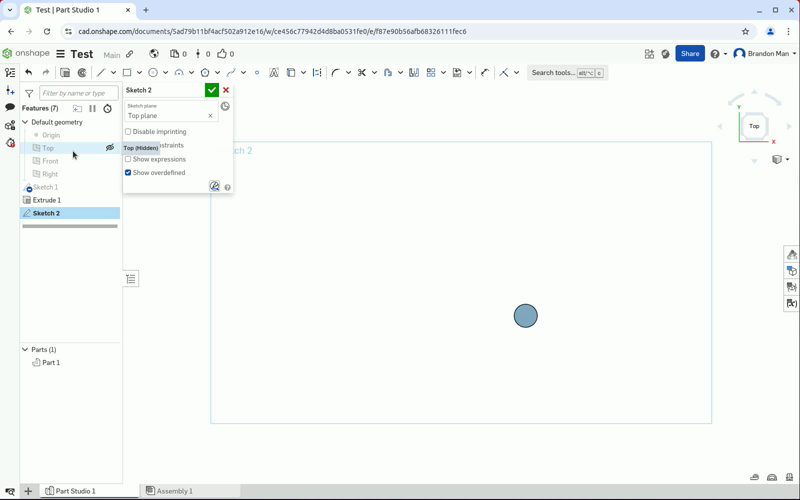
mouse_move(73, 352)
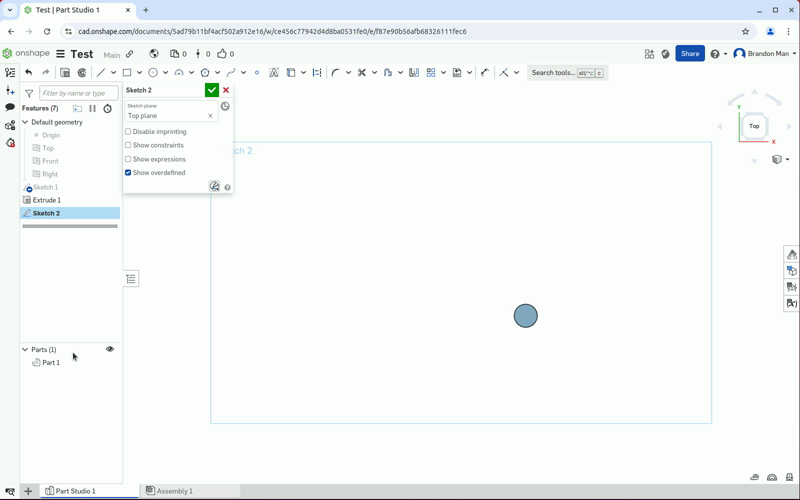
key(y)
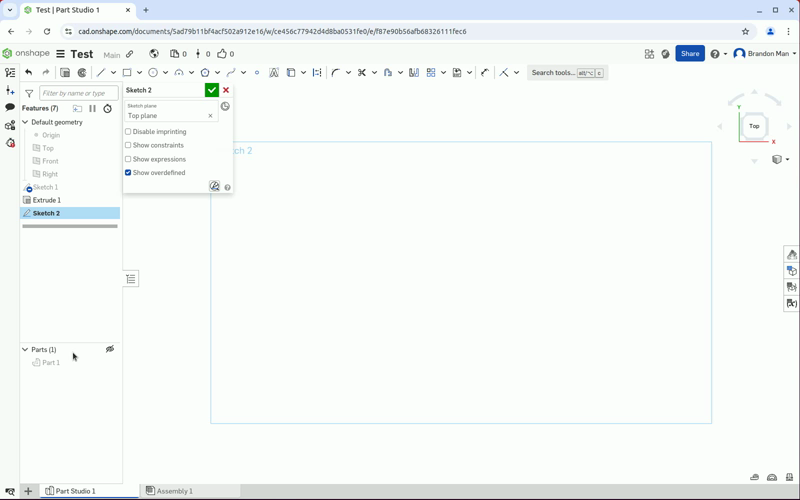
key(c)
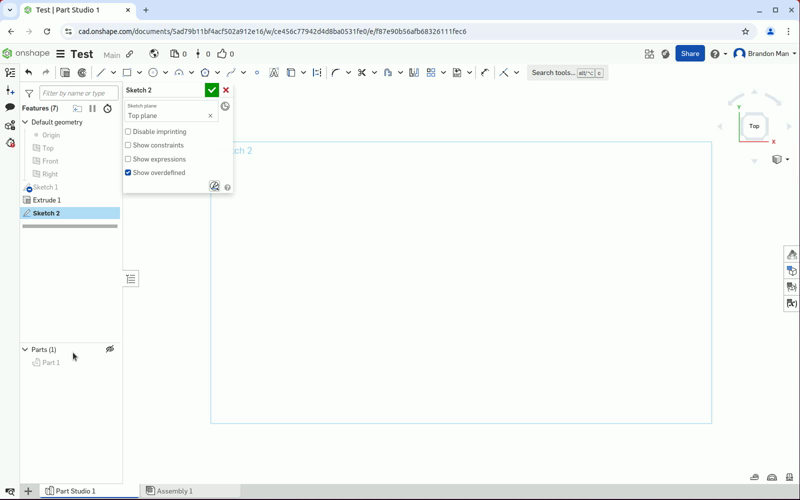
key_down(shift)
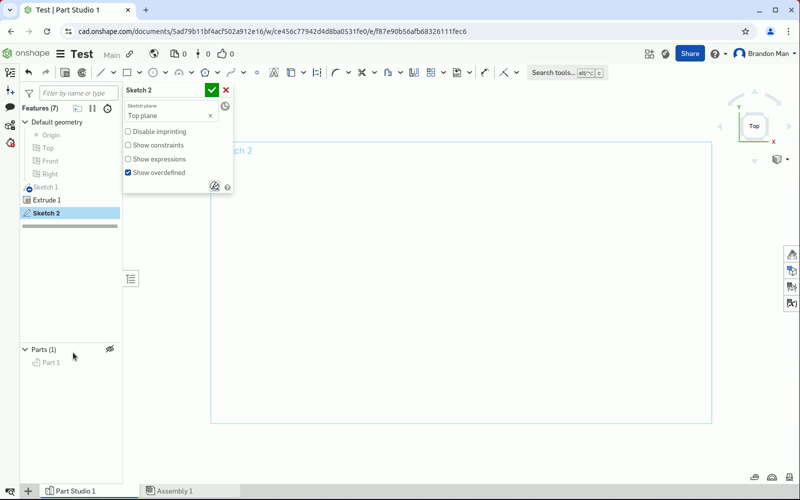
mouse_move(398, 315)
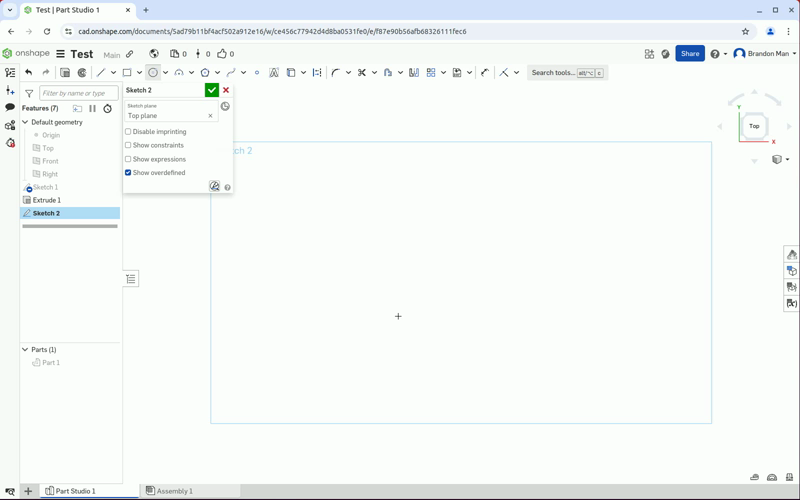
click(398, 315)
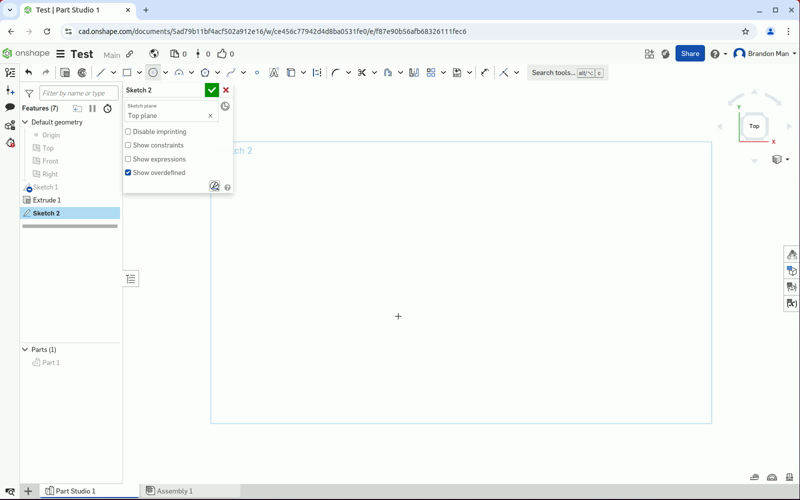
key_up(shift)
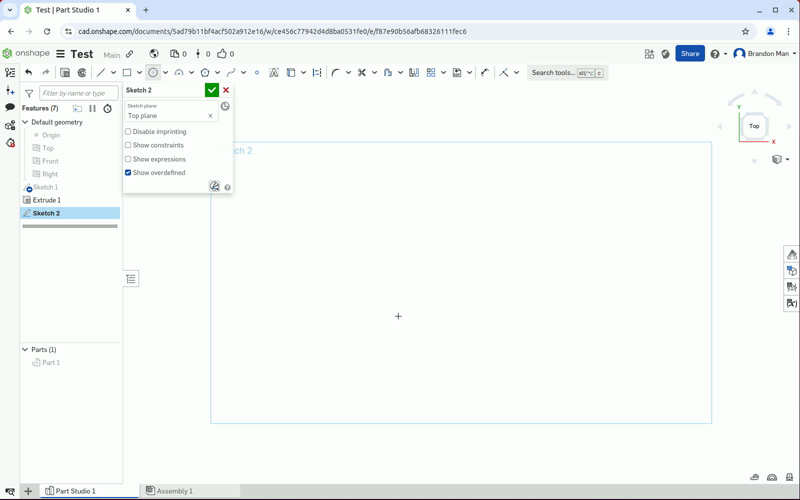
mouse_move(409, 315)
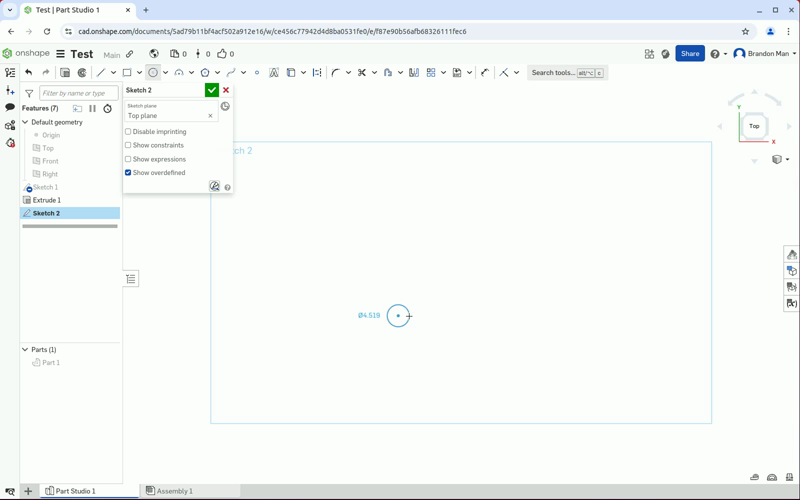
click(409, 315)
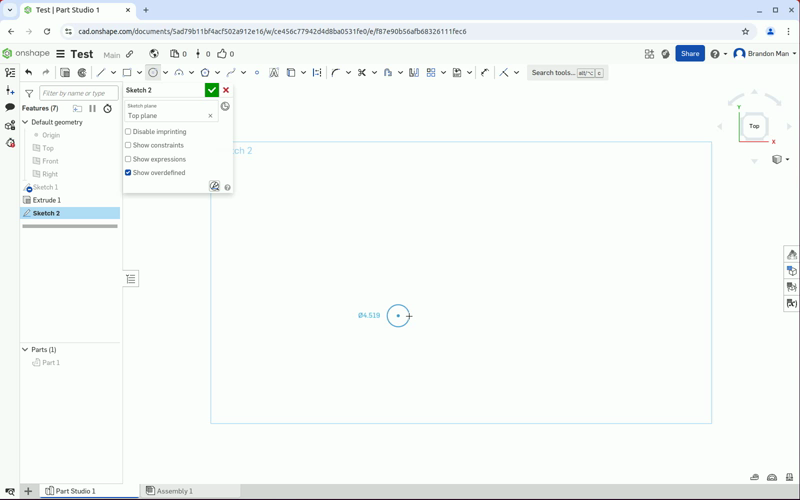
key(esc)
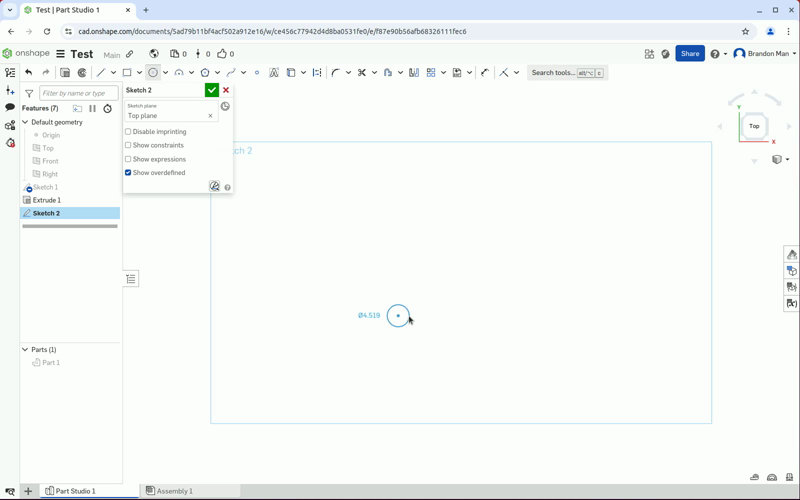
mouse_move(393, 323)
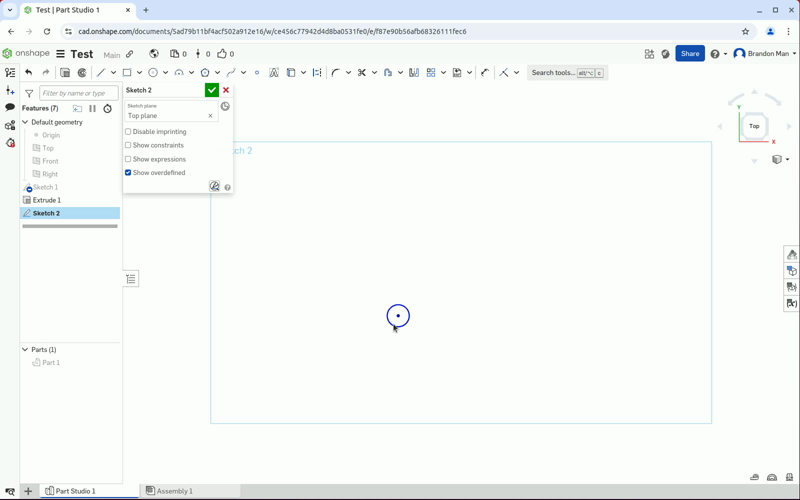
scroll(6)
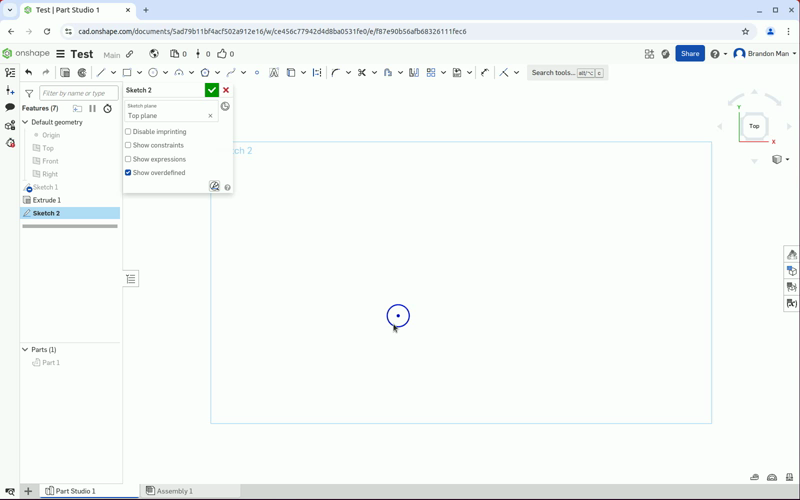
scroll(6)
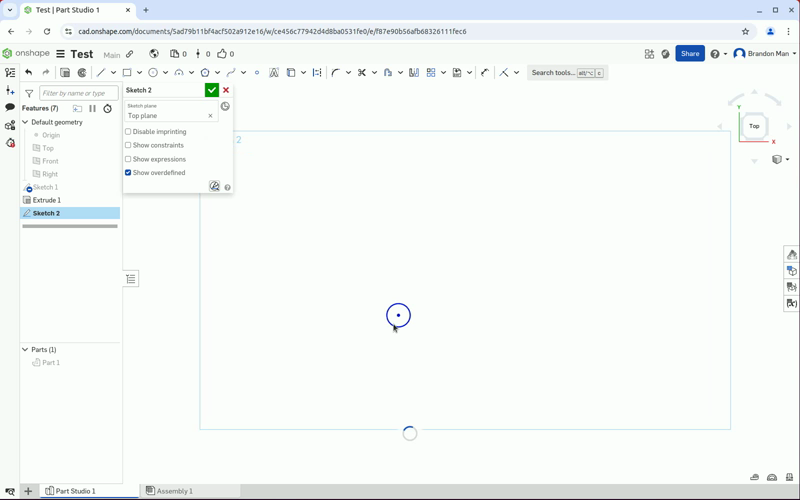
scroll(6)
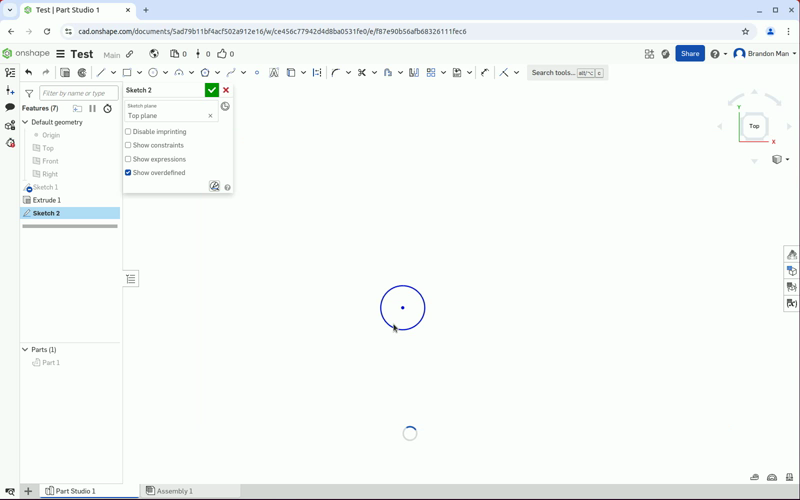
scroll(6)
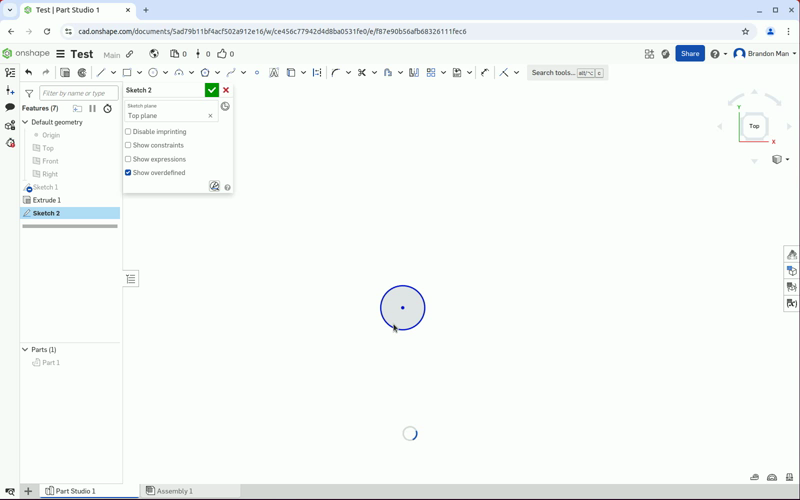
scroll(6)
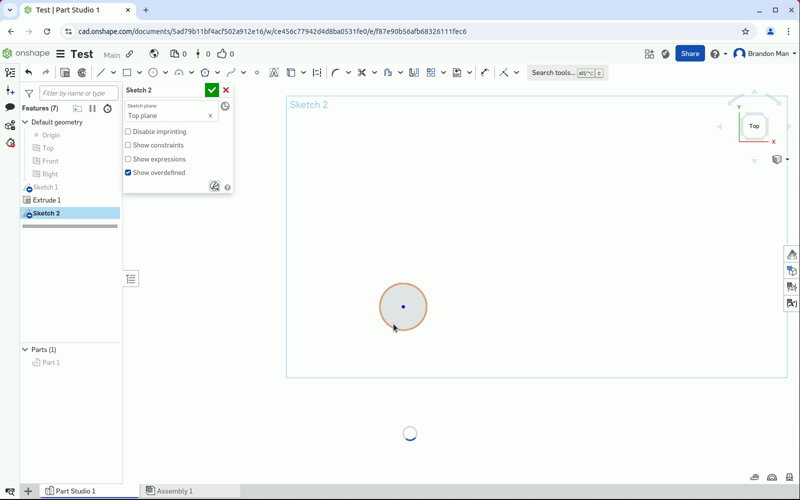
scroll(6)
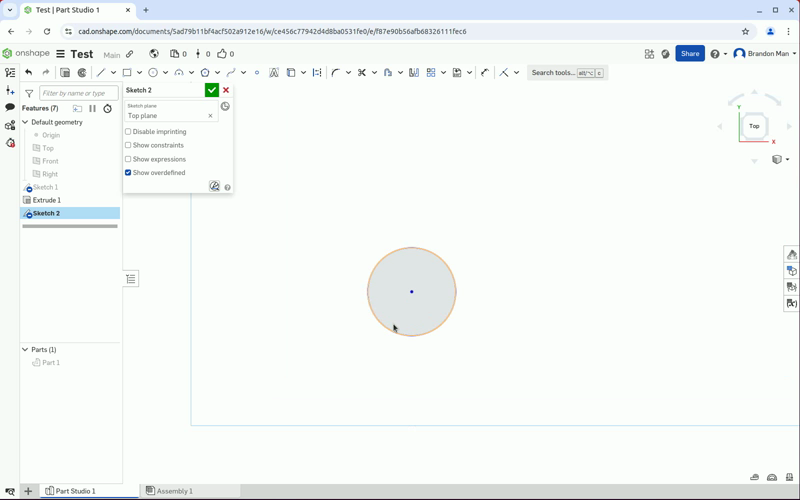
scroll(6)
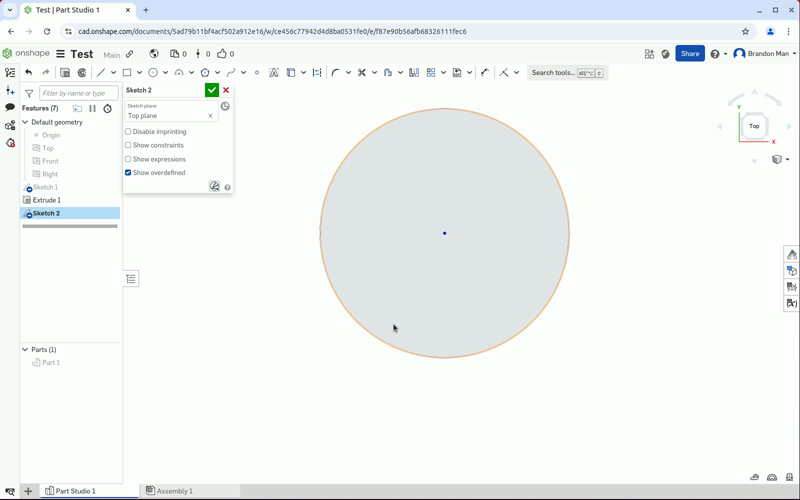
click(393, 323)
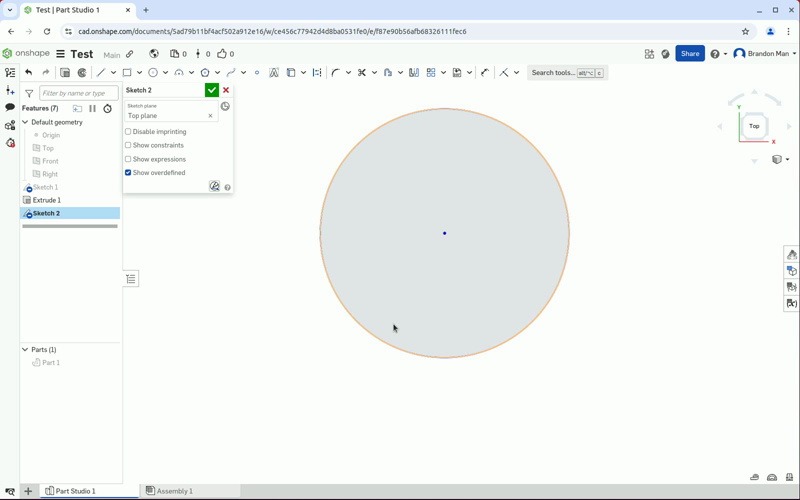
scroll(-6)
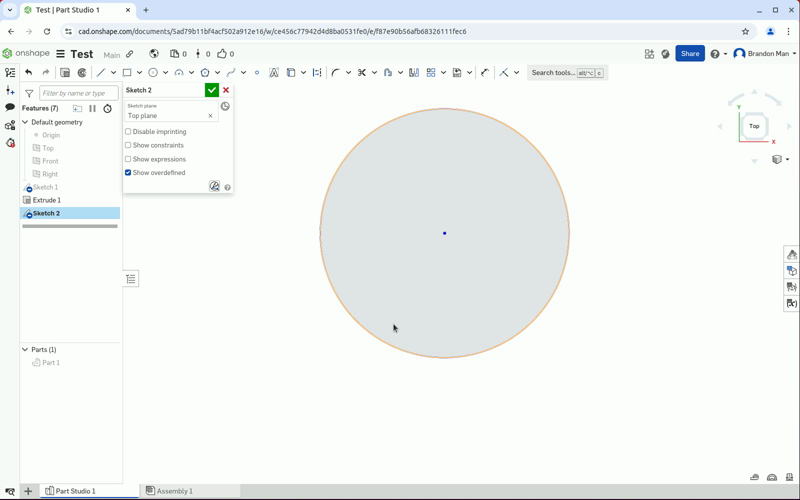
scroll(-6)
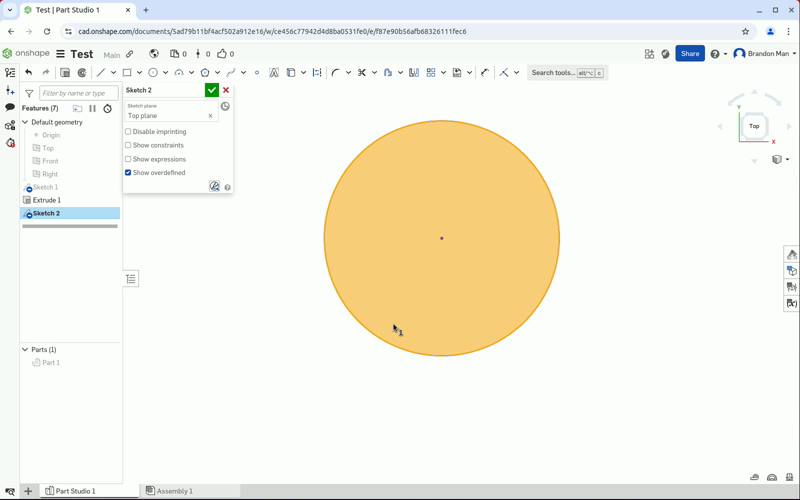
scroll(-6)
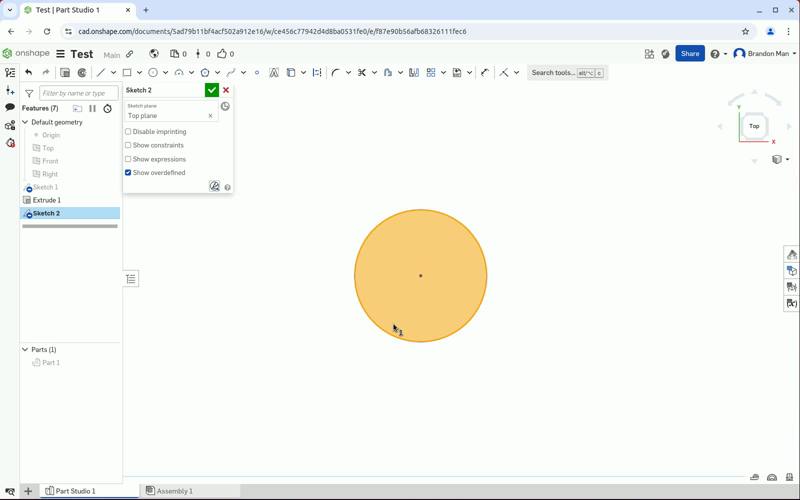
scroll(-6)
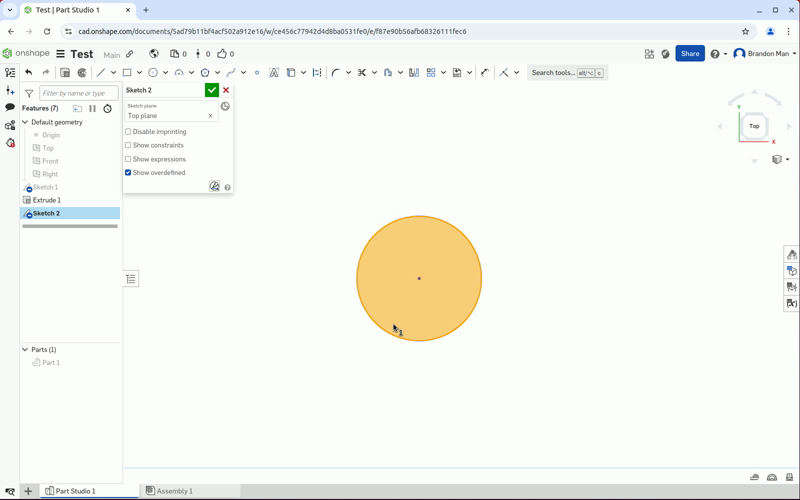
scroll(-6)
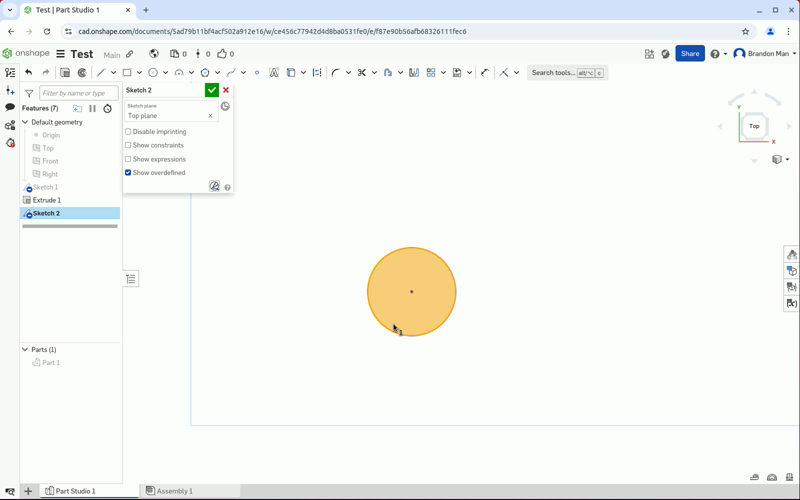
scroll(-6)
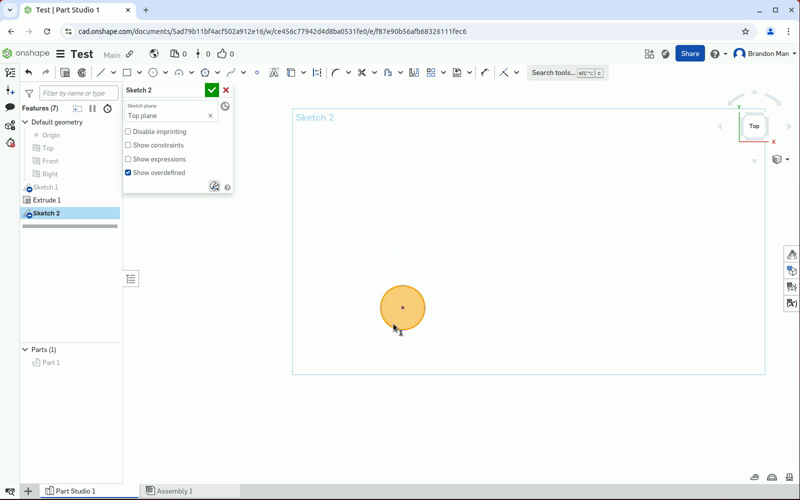
scroll(-6)
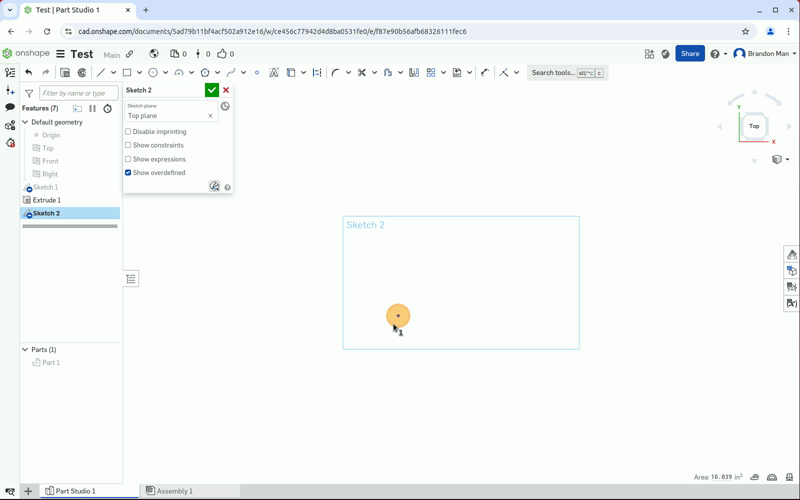
mouse_move(73, 352)
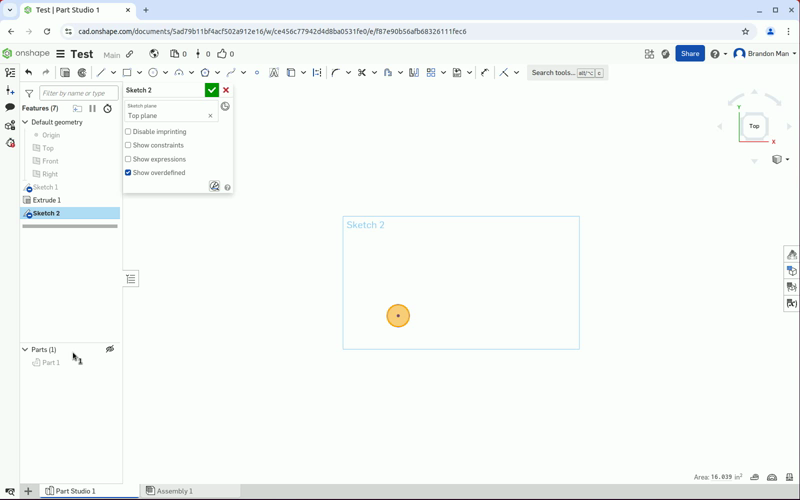
key(shift+y)
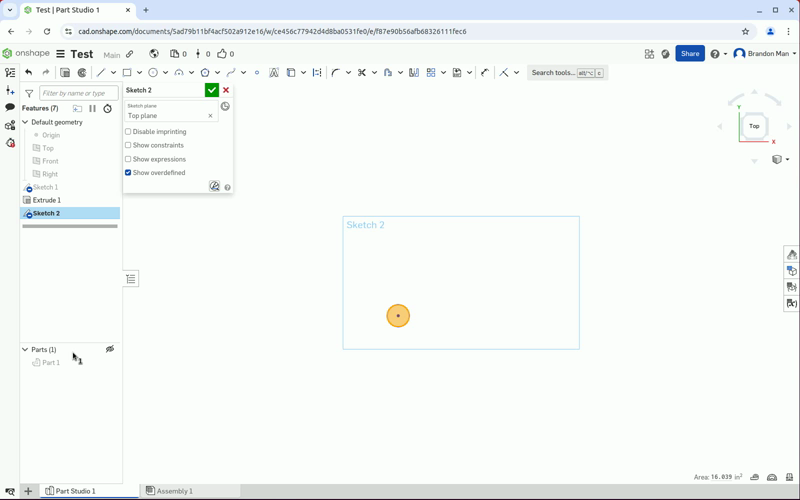
key(shift+e)
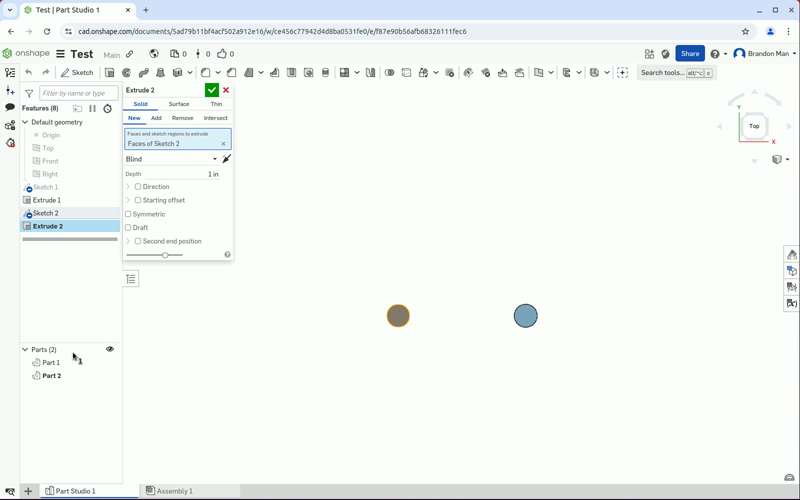
mouse_move(143, 106)
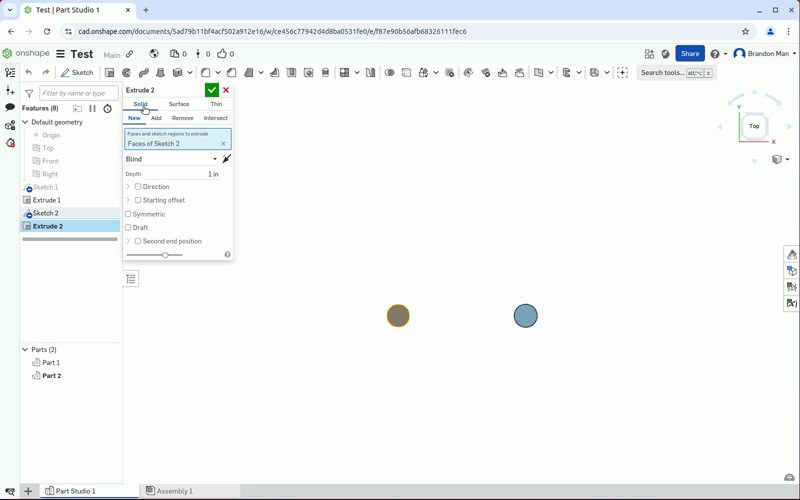
click(143, 106)
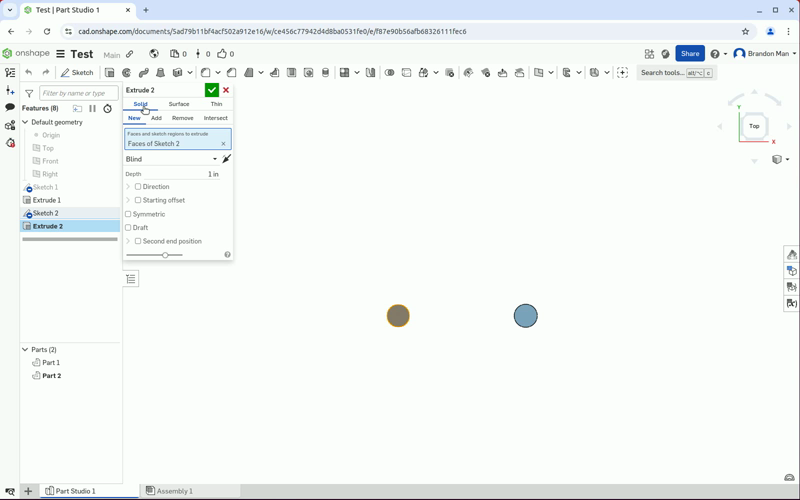
mouse_move(137, 120)
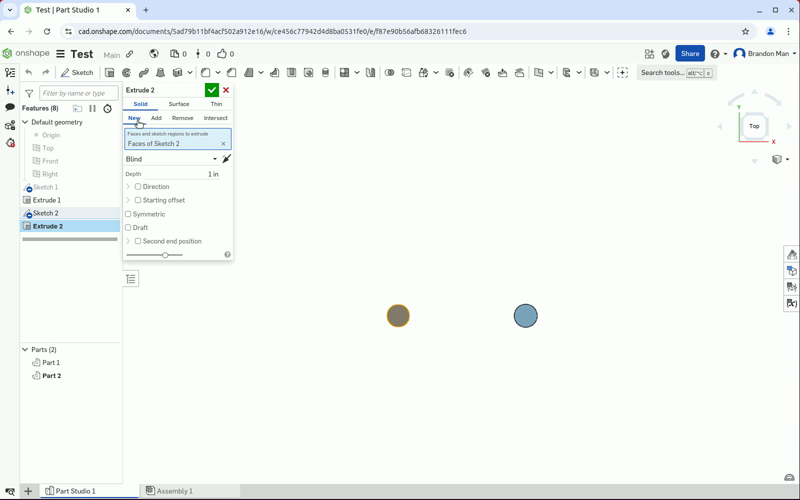
click(137, 120)
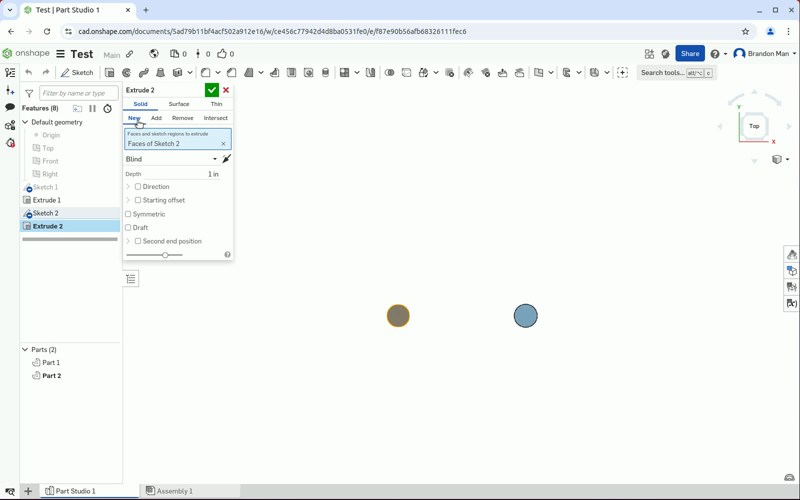
key(tab, 4)
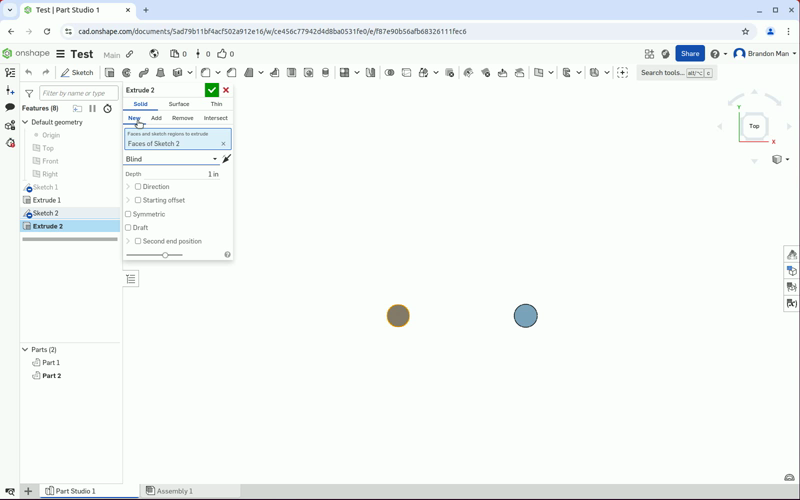
text(7.221)
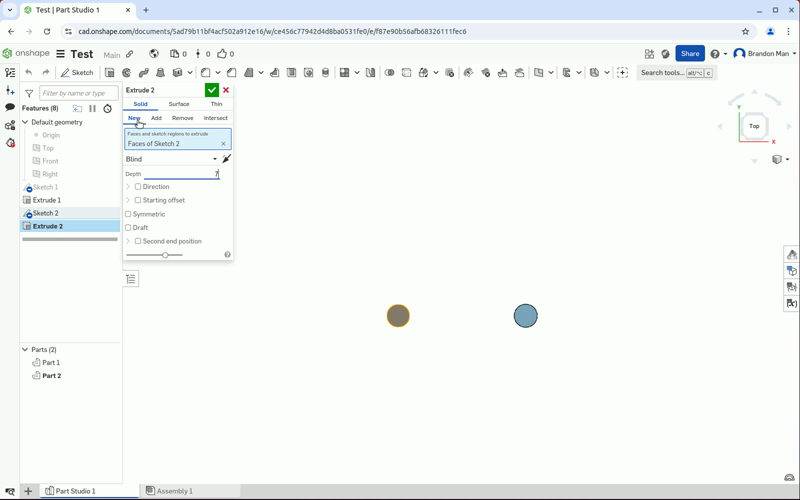
key(enter)
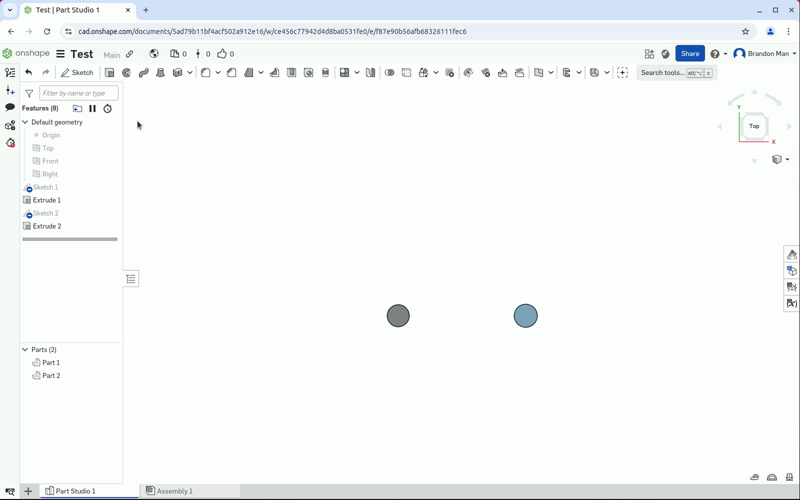
key(shift+h)
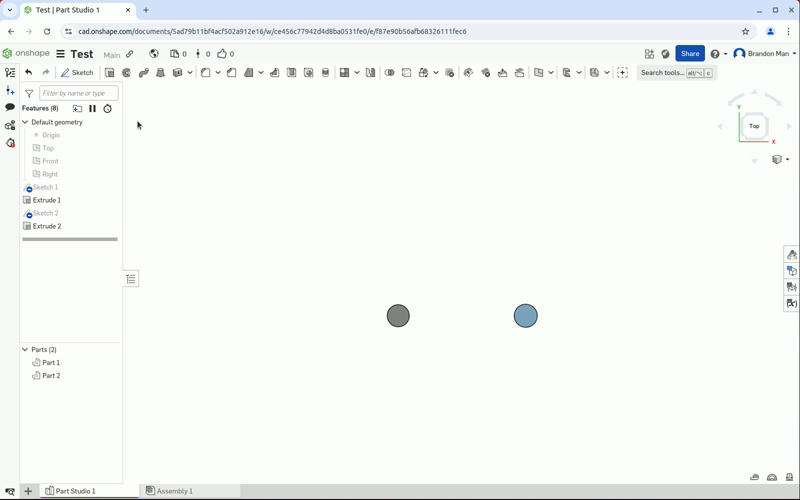
key(shift+h)
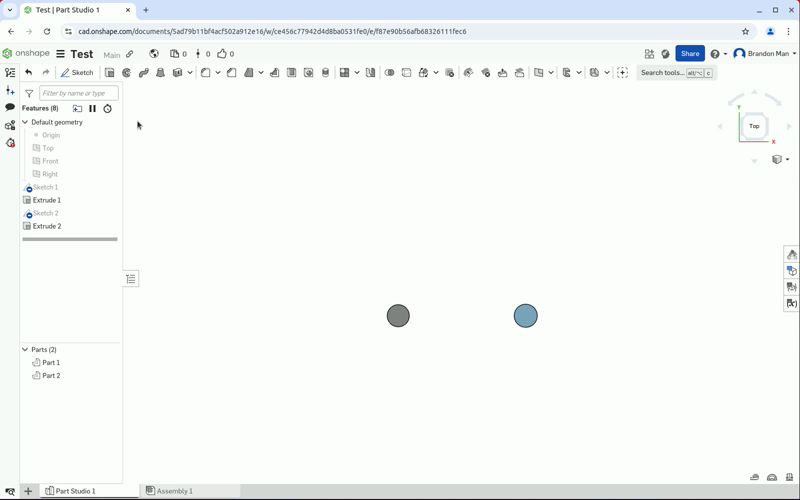
mouse_move(73, 189)
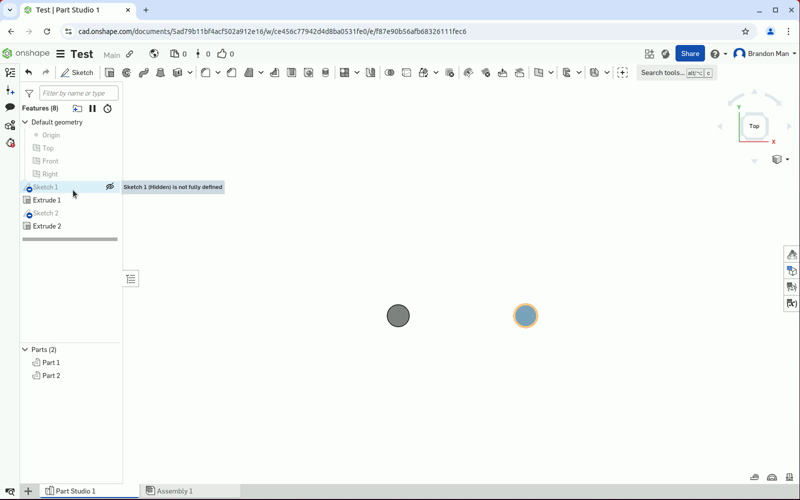
click(73, 189)
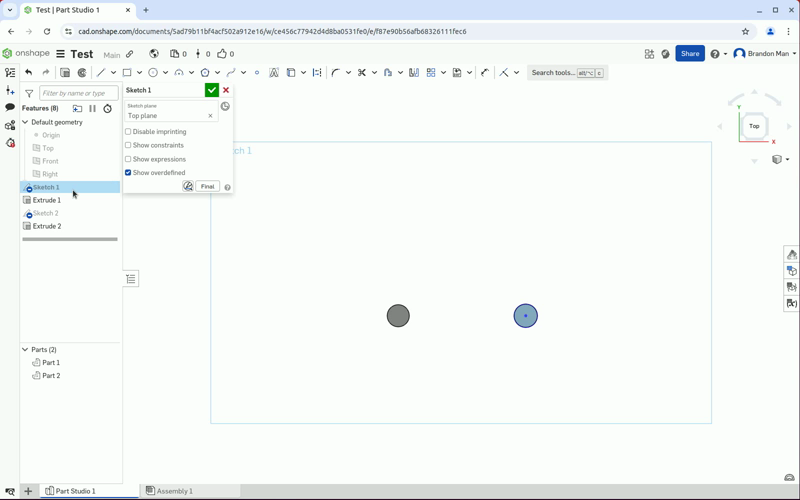
mouse_move(229, 92)
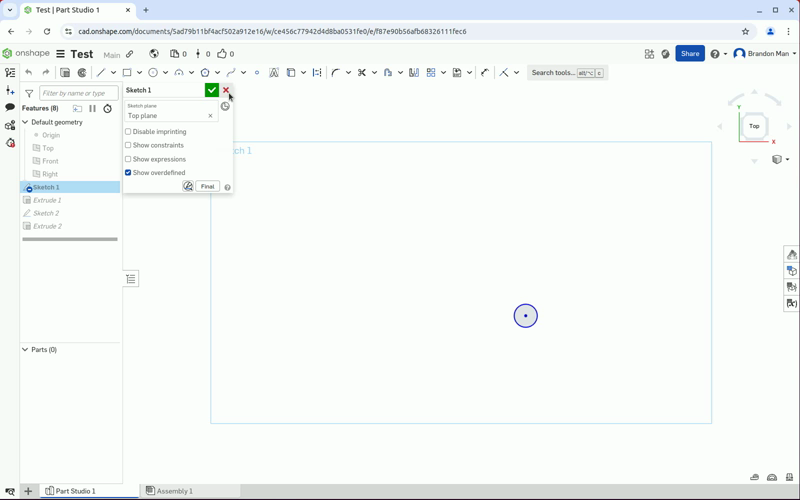
click(229, 92)
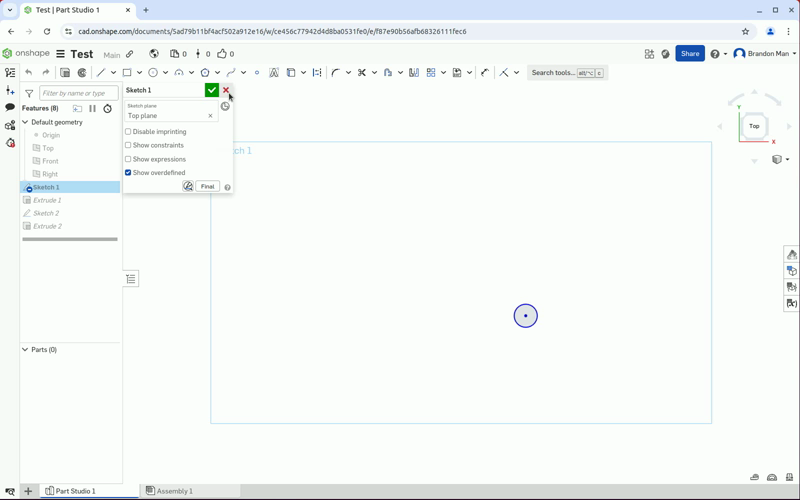
key(shift+s)
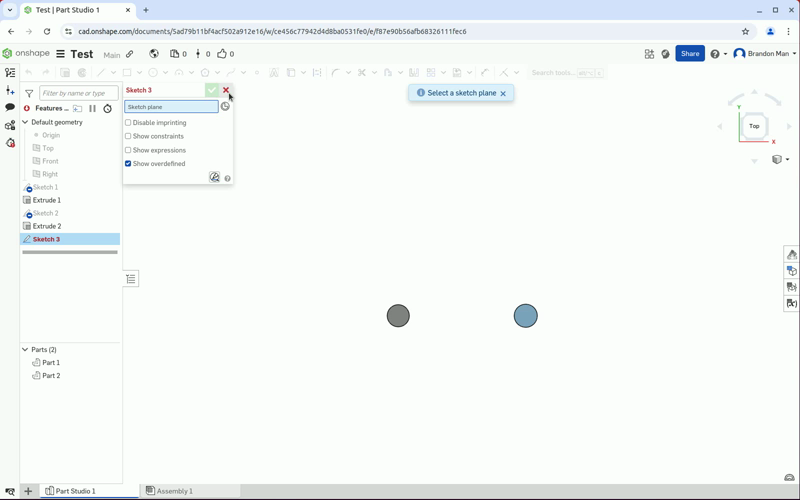
mouse_move(73, 150)
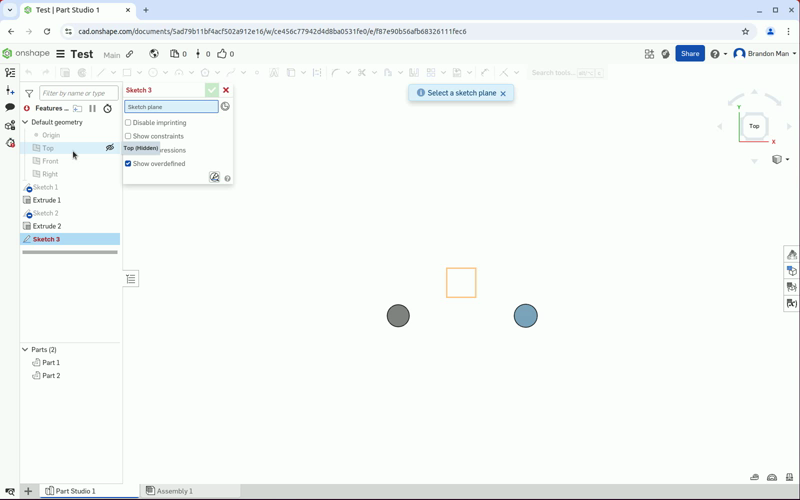
click(73, 150)
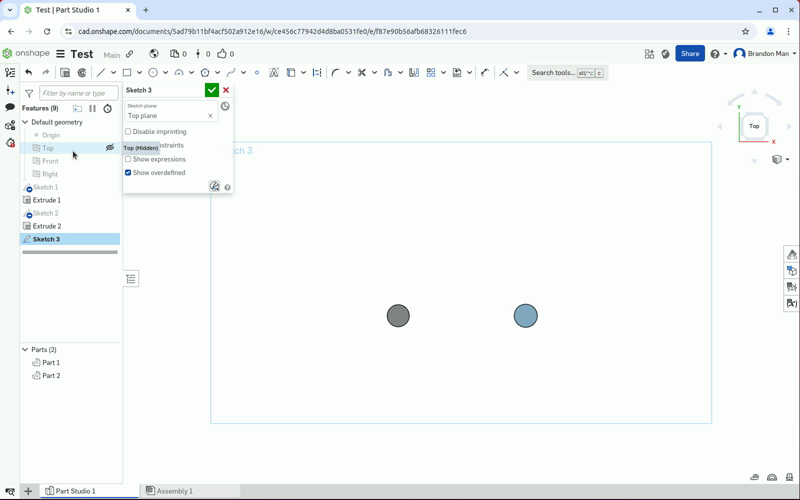
mouse_move(73, 352)
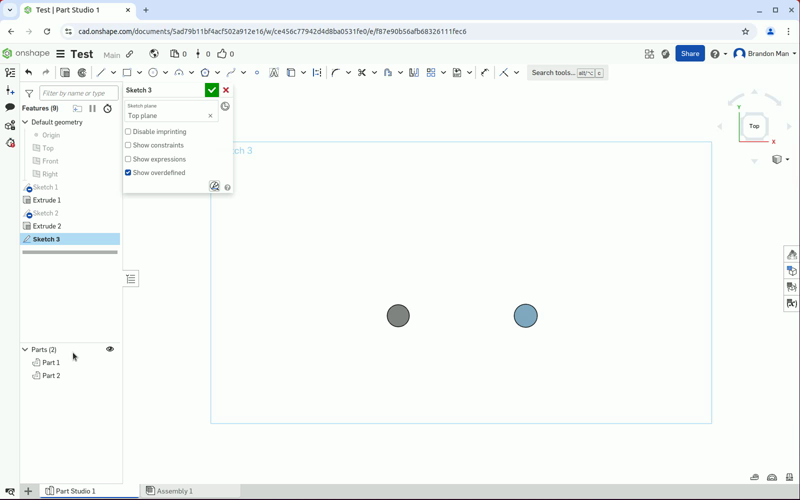
key(y)
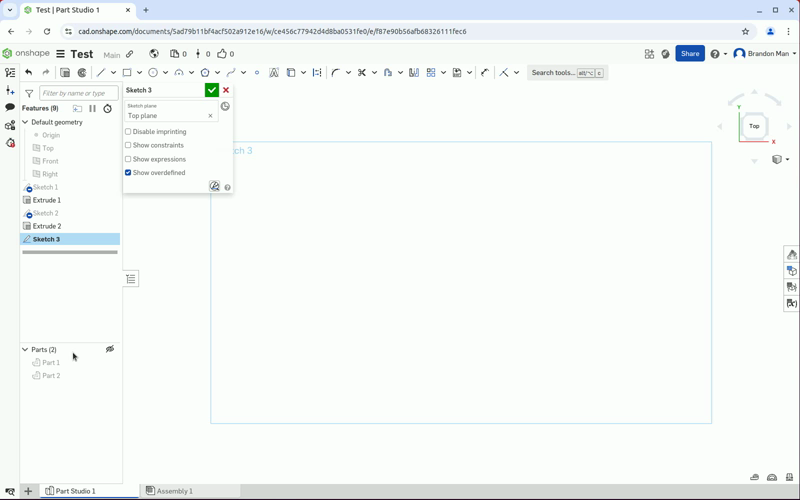
key(c)
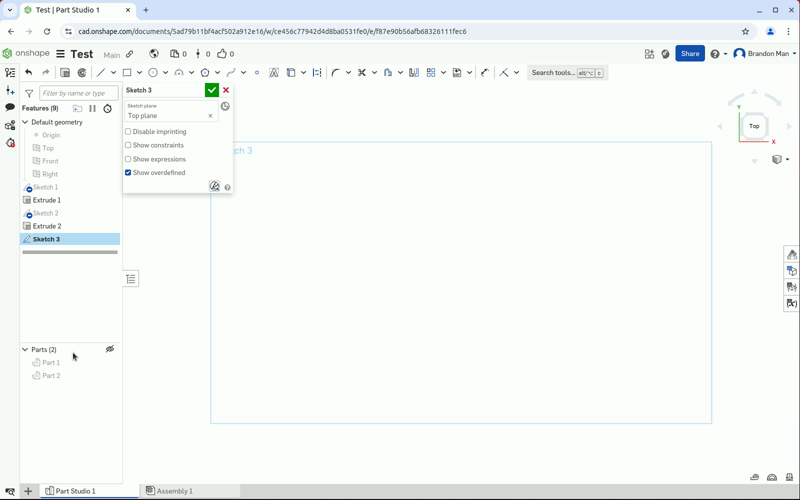
key_down(shift)
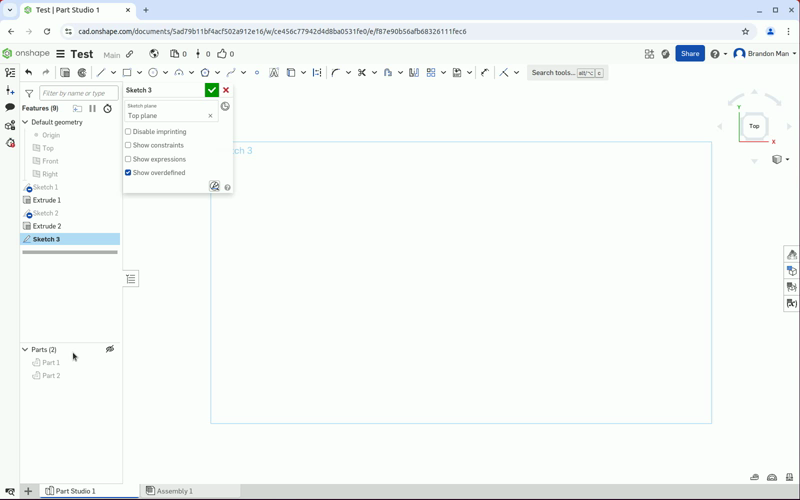
mouse_move(525, 250)
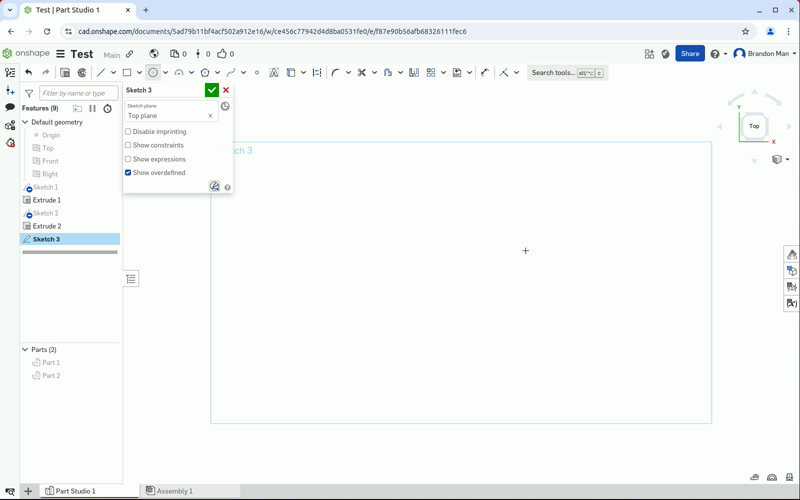
click(525, 250)
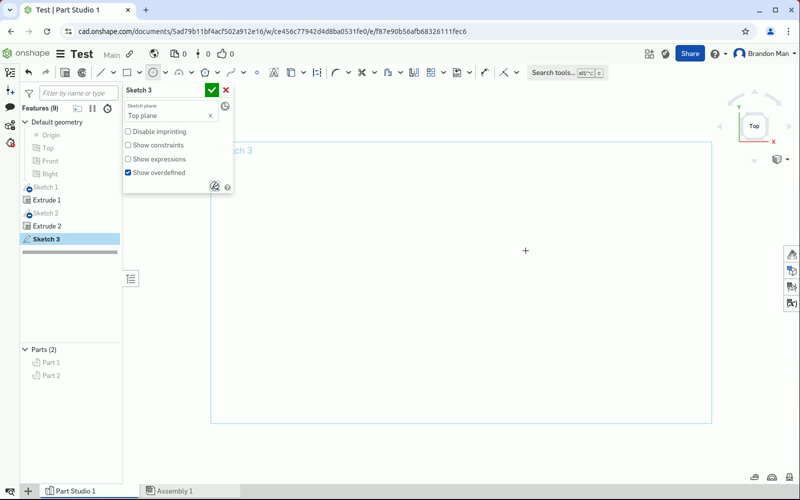
key_up(shift)
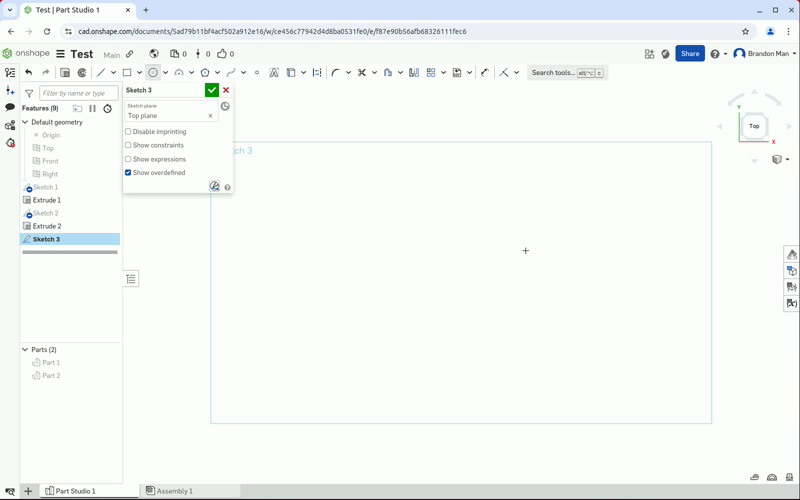
mouse_move(537, 250)
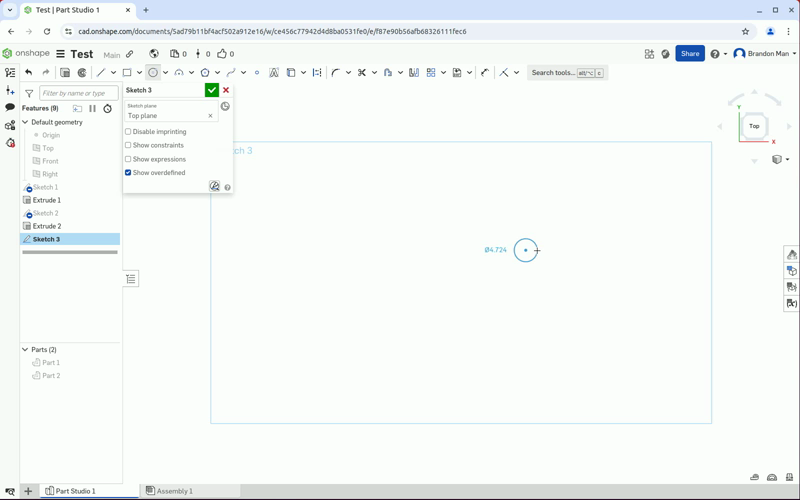
click(537, 250)
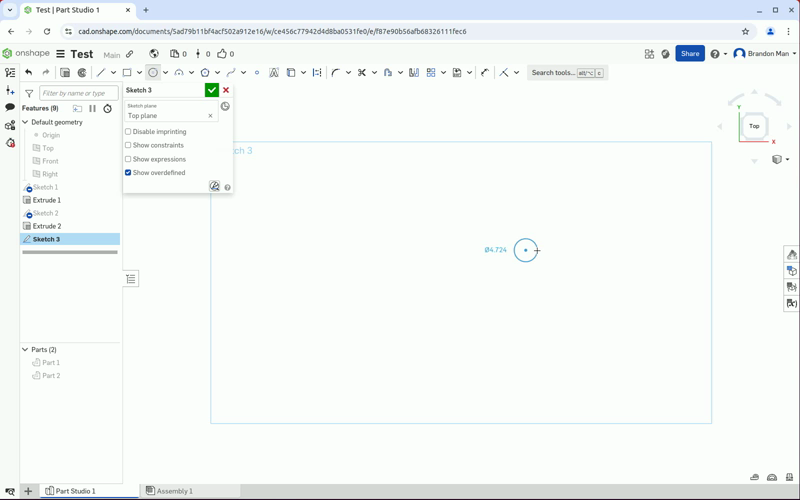
key(esc)
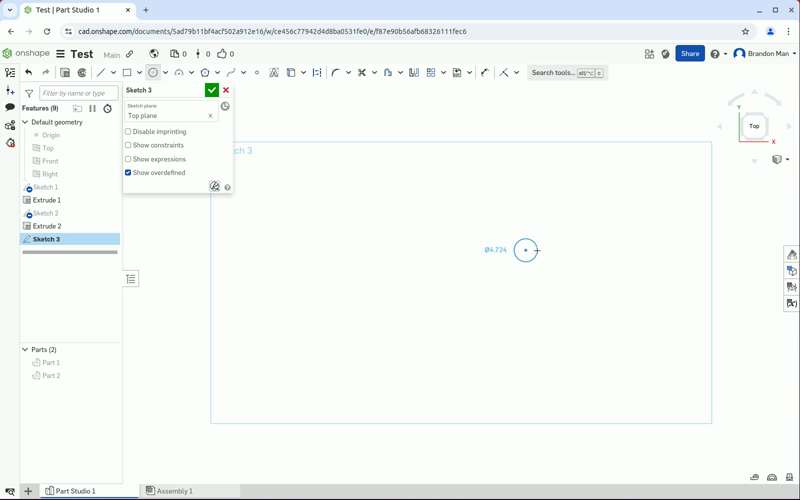
mouse_move(523, 245)
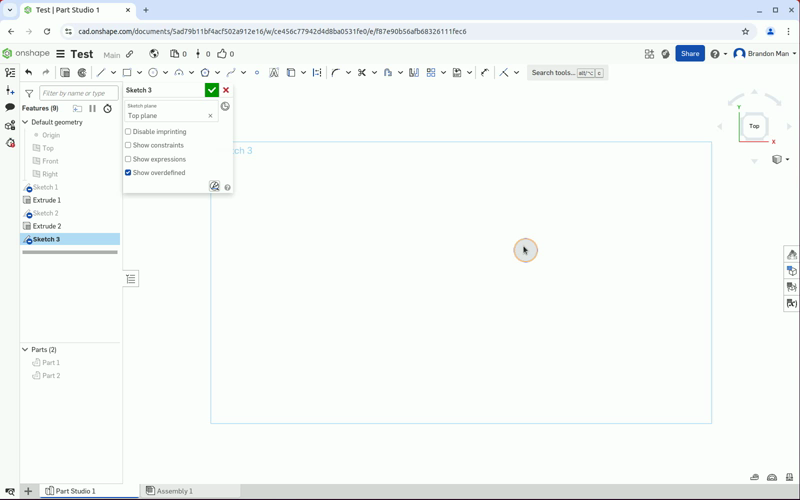
scroll(6)
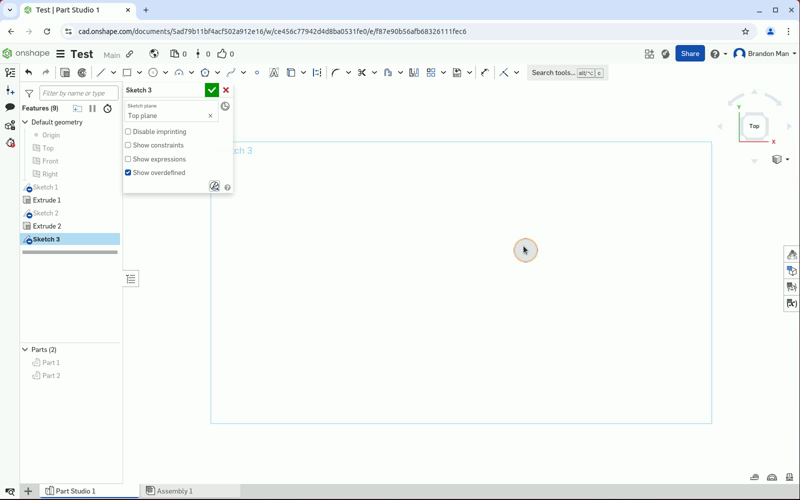
scroll(6)
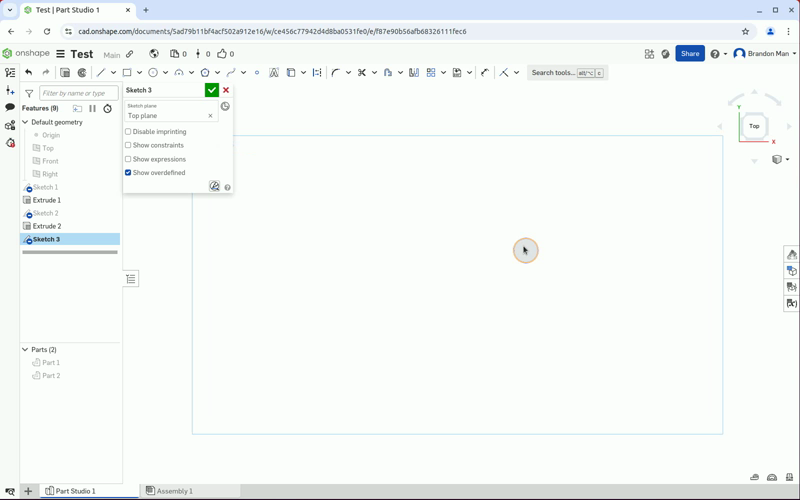
scroll(6)
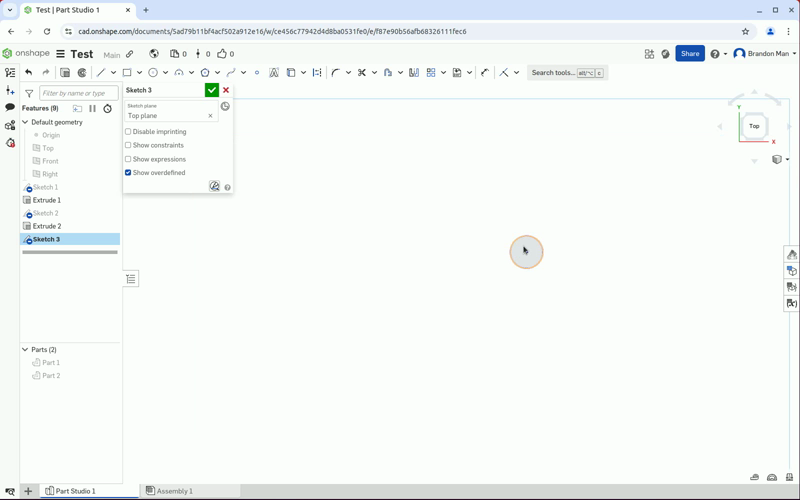
scroll(6)
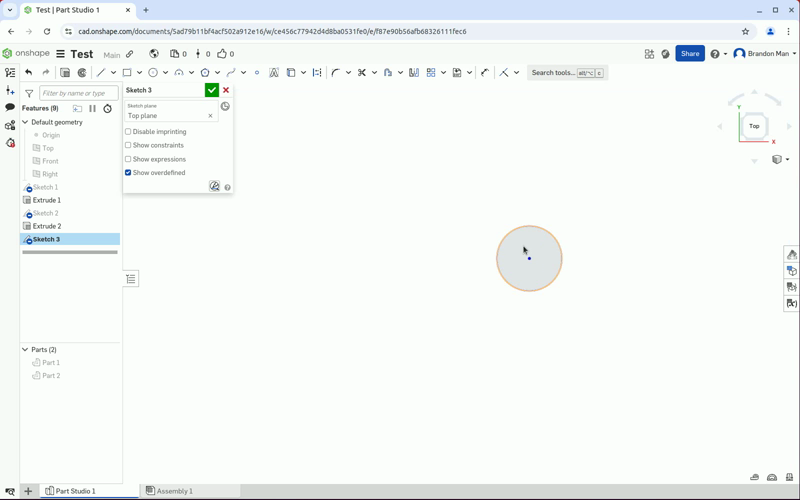
scroll(6)
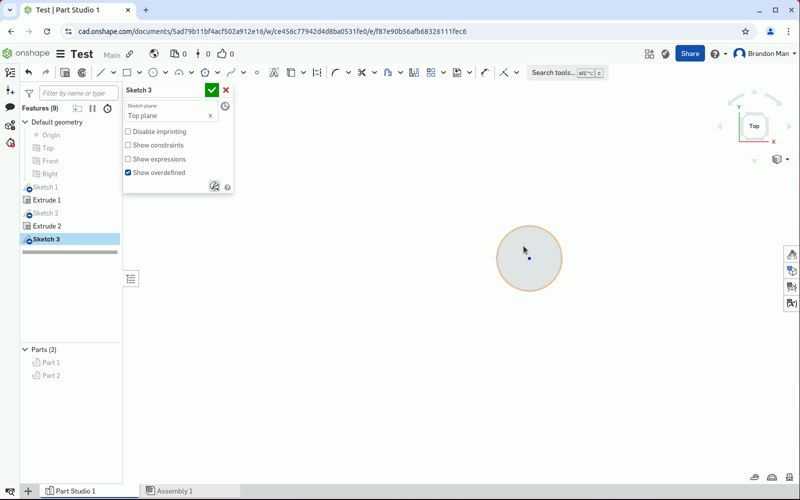
scroll(6)
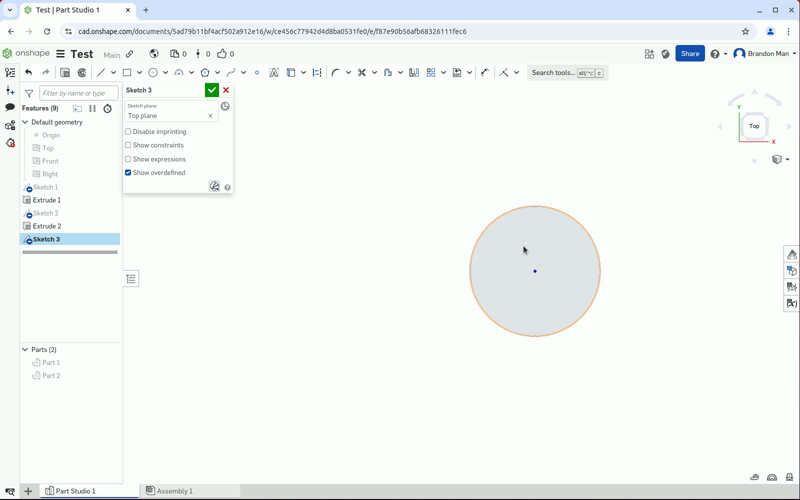
scroll(6)
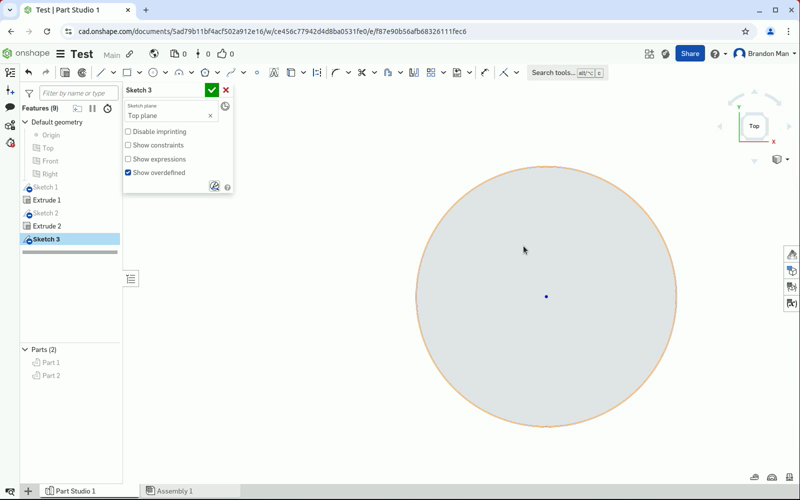
click(523, 245)
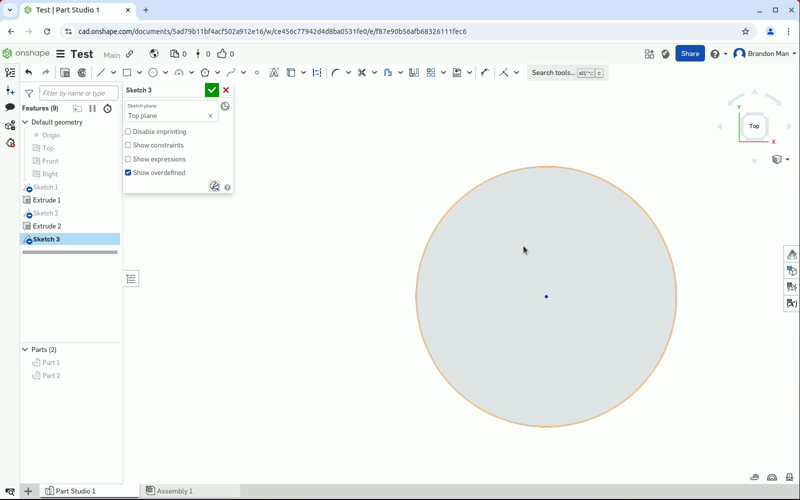
scroll(-6)
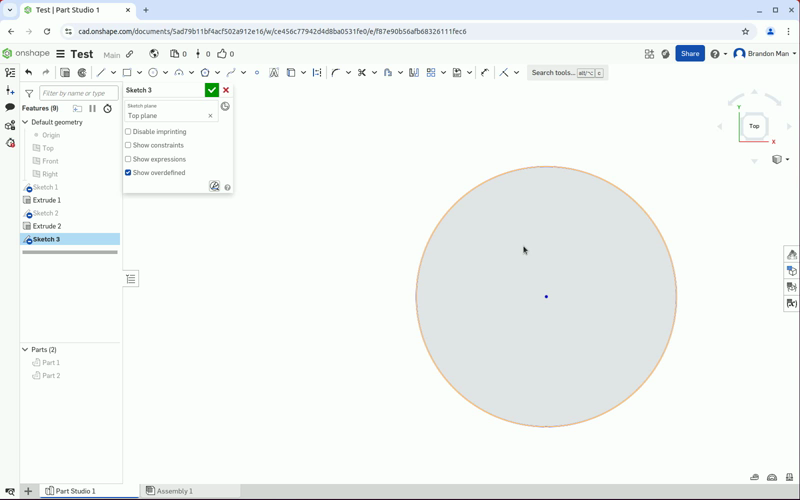
scroll(-6)
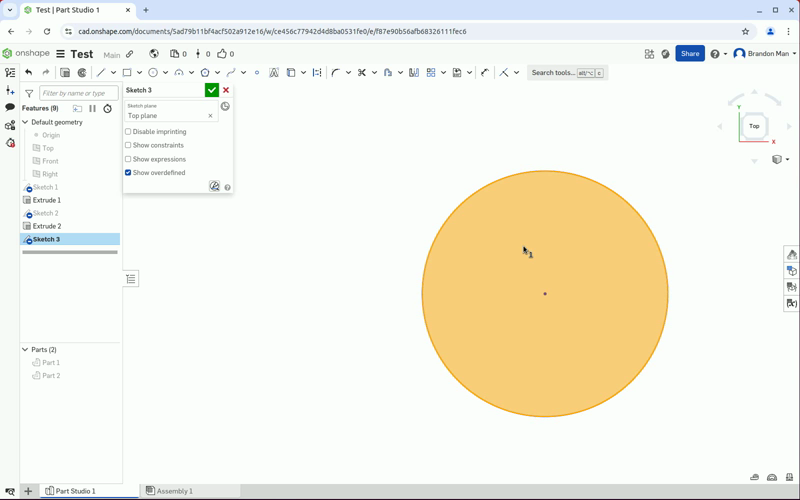
scroll(-6)
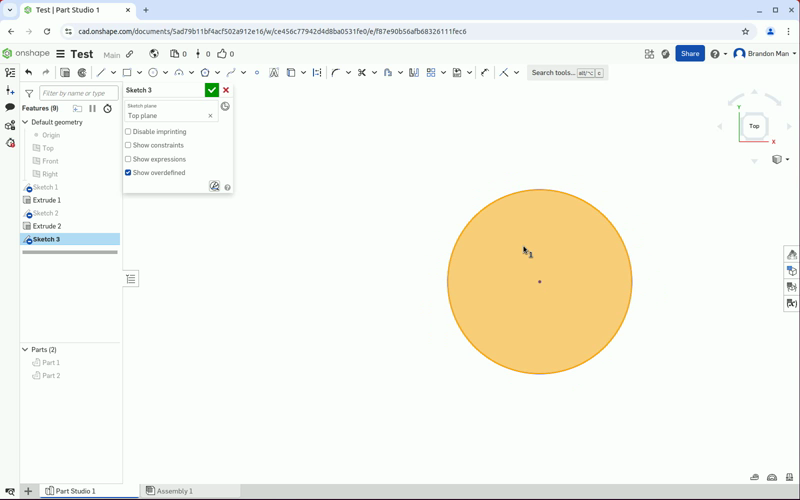
scroll(-6)
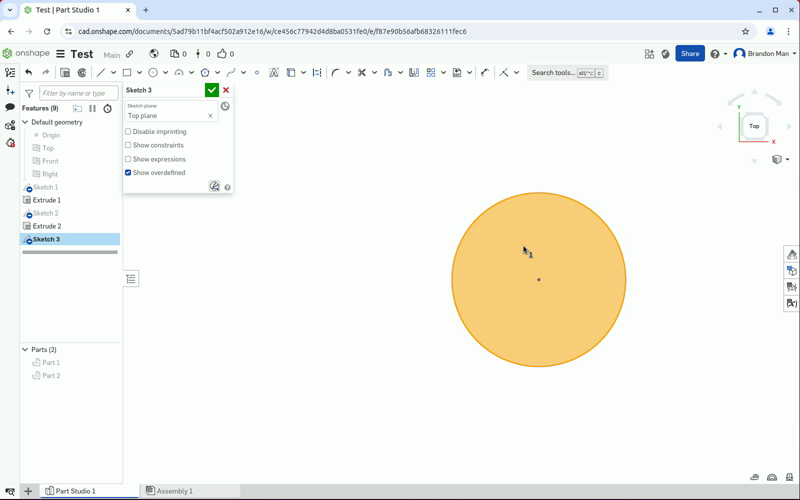
scroll(-6)
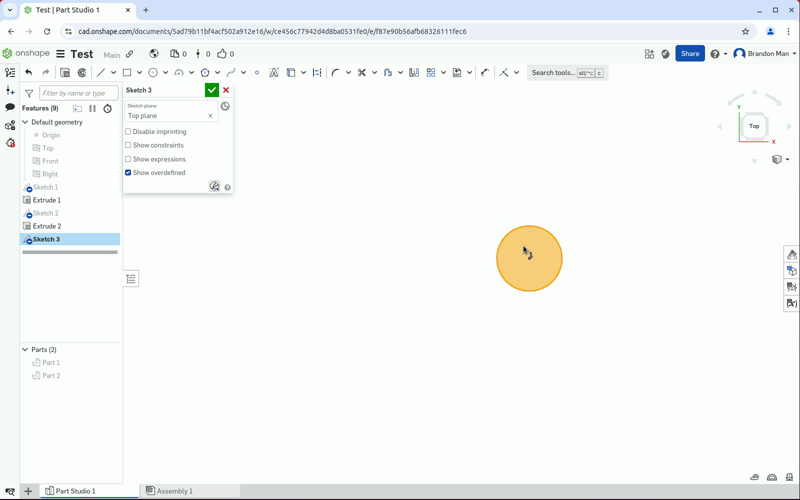
scroll(-6)
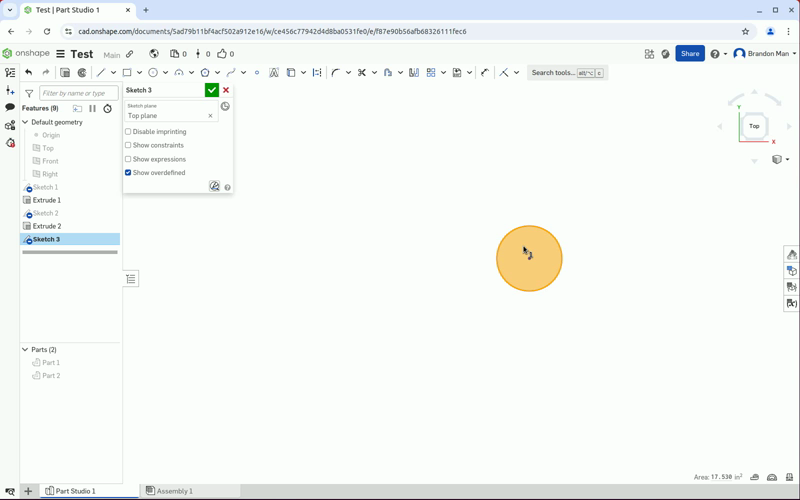
scroll(-6)
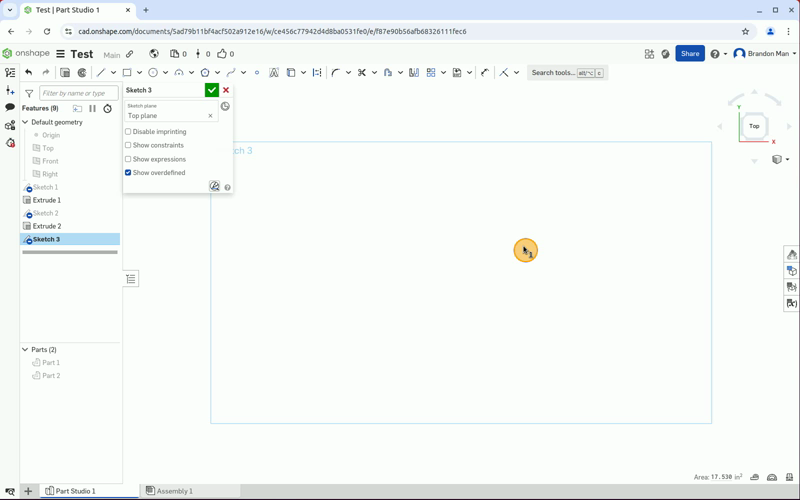
mouse_move(73, 352)
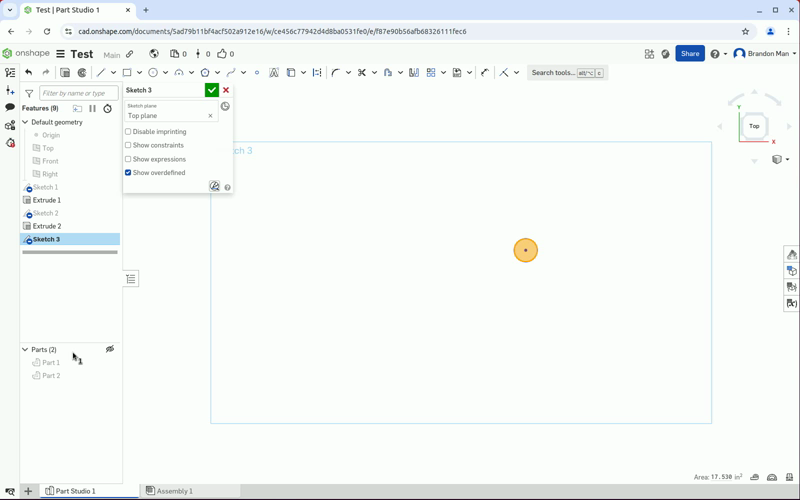
key(shift+y)
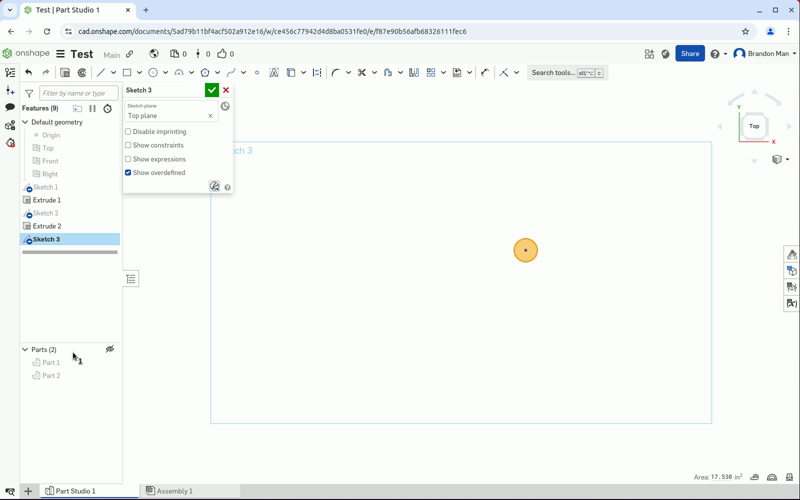
key(shift+e)
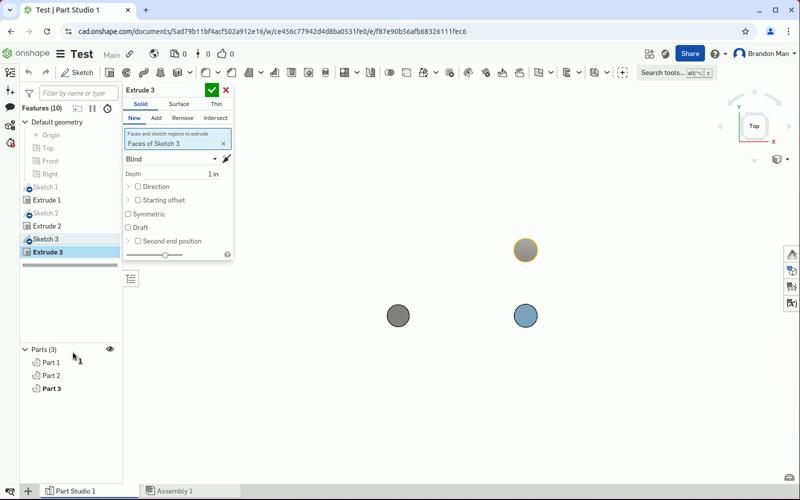
mouse_move(143, 106)
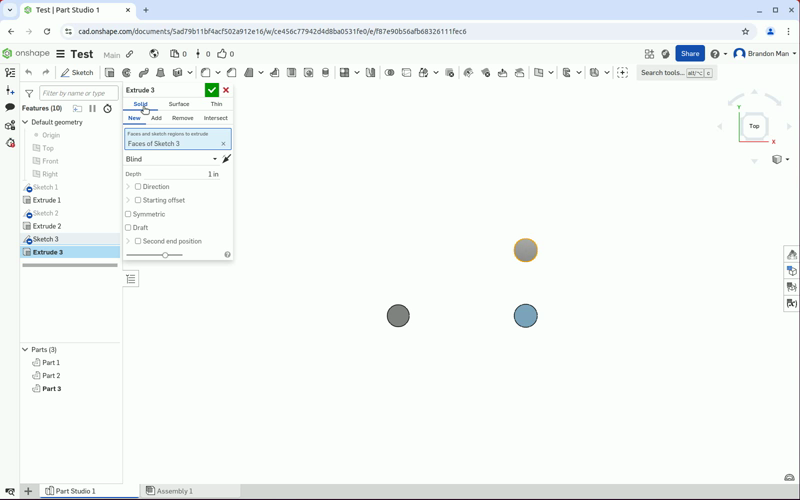
click(143, 106)
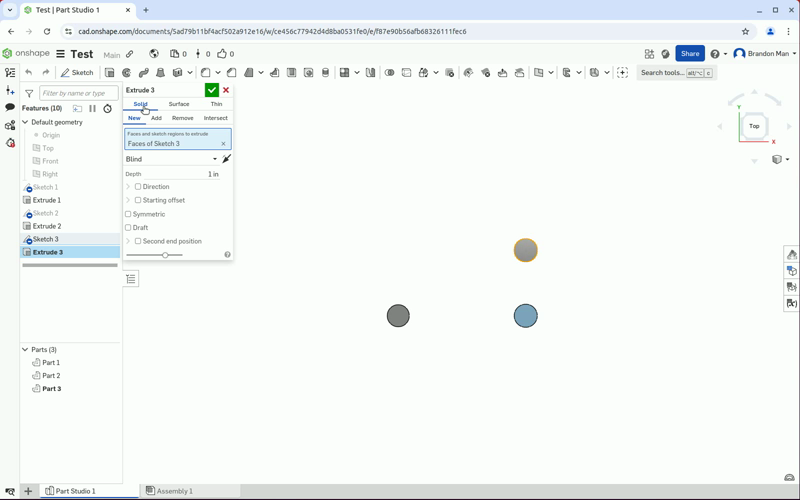
mouse_move(137, 120)
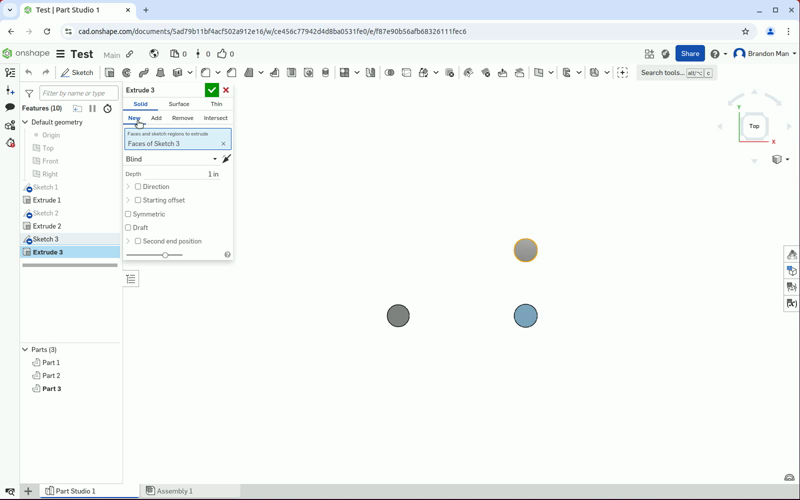
click(137, 120)
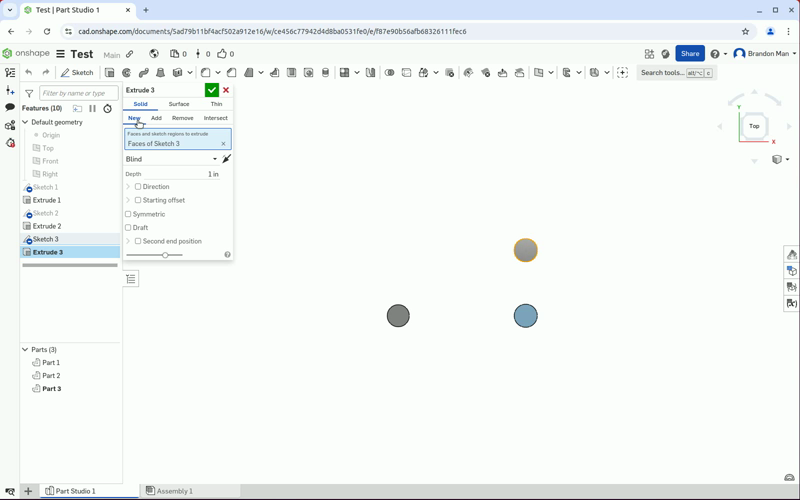
key(tab, 4)
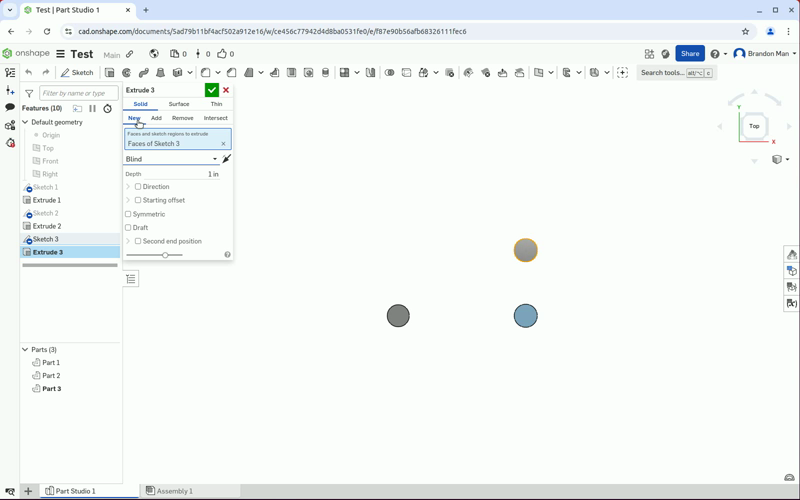
text(7.221)
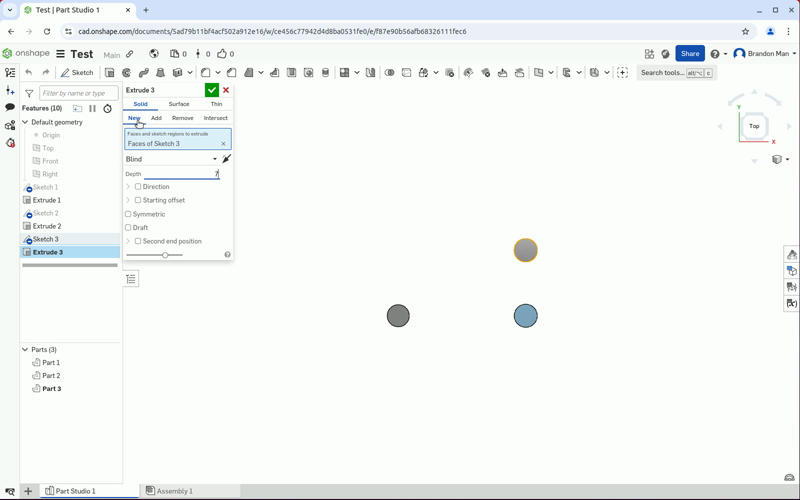
key(enter)
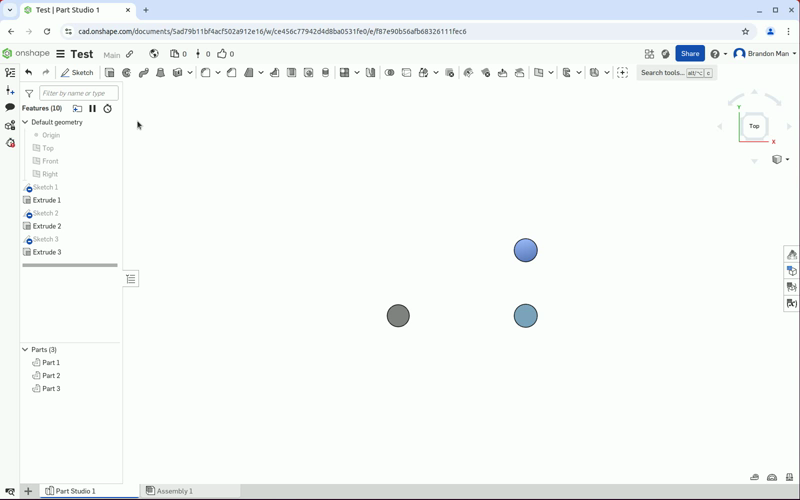
key(shift+h)
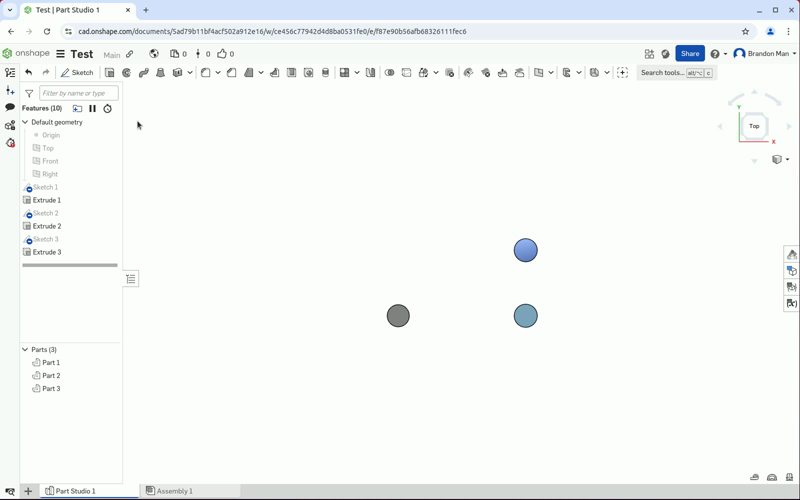
key(shift+h)
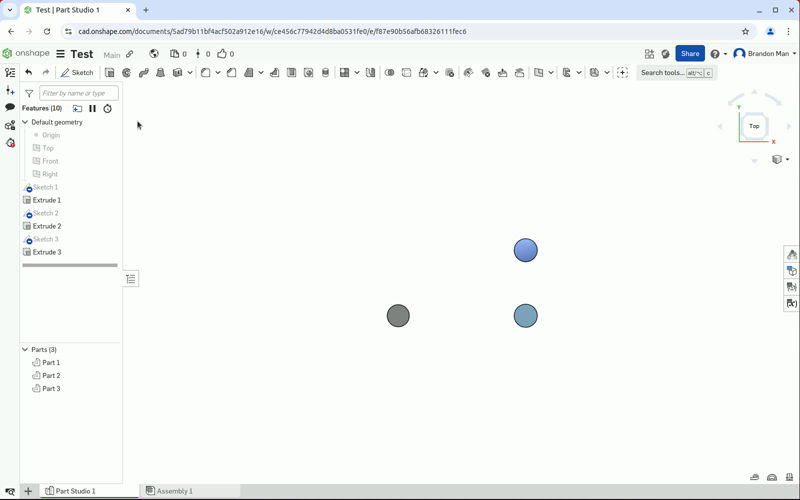
mouse_move(73, 189)
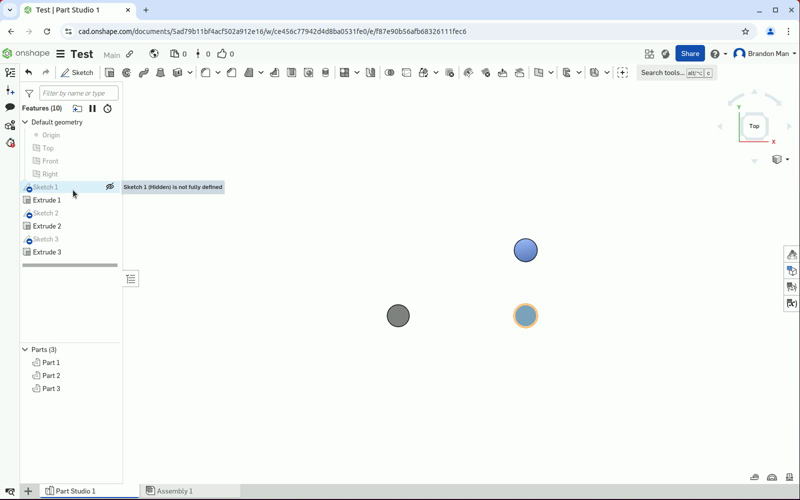
click(73, 189)
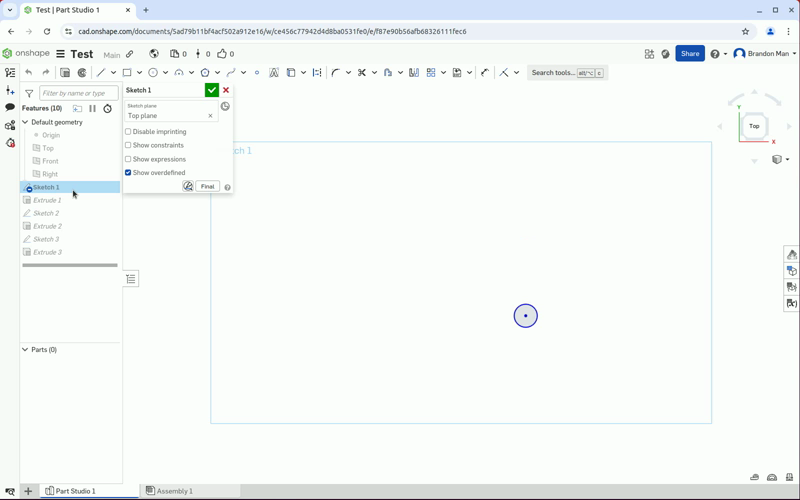
mouse_move(229, 92)
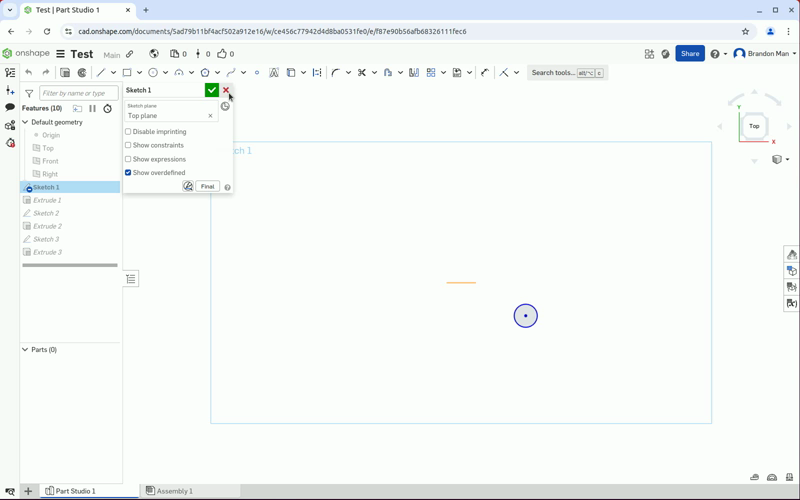
click(229, 92)
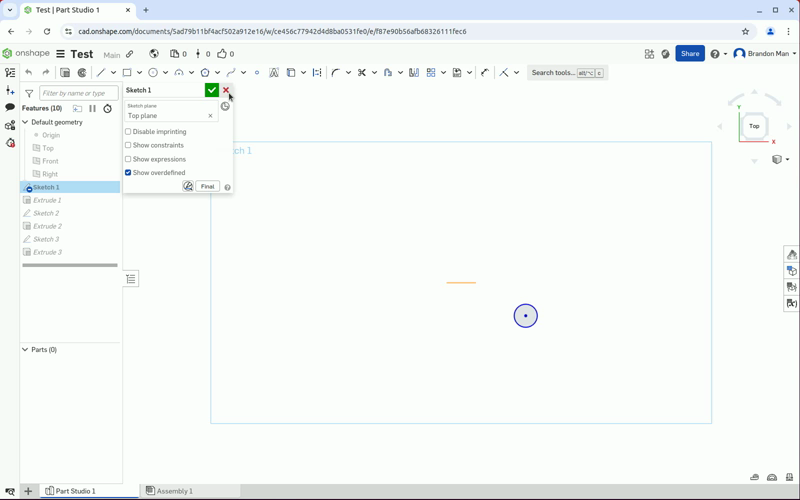
key(shift+s)
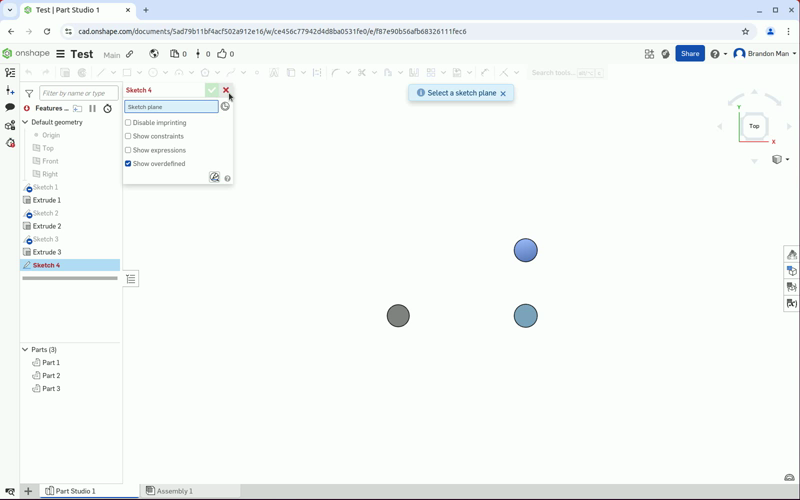
mouse_move(73, 150)
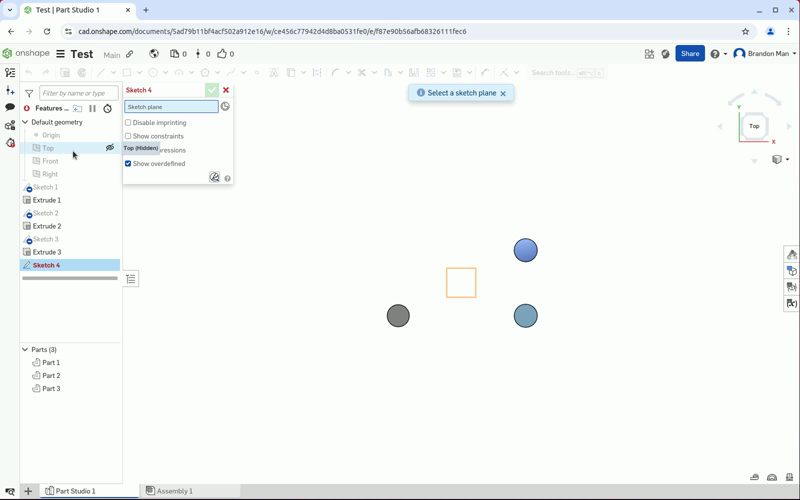
click(73, 150)
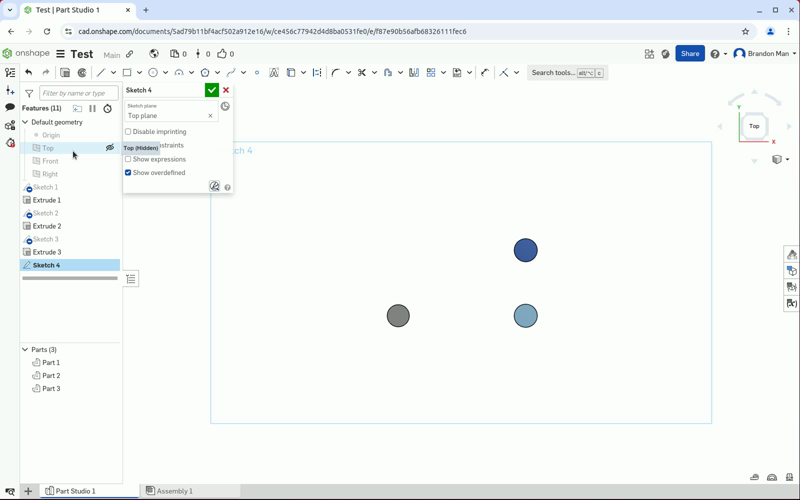
mouse_move(73, 352)
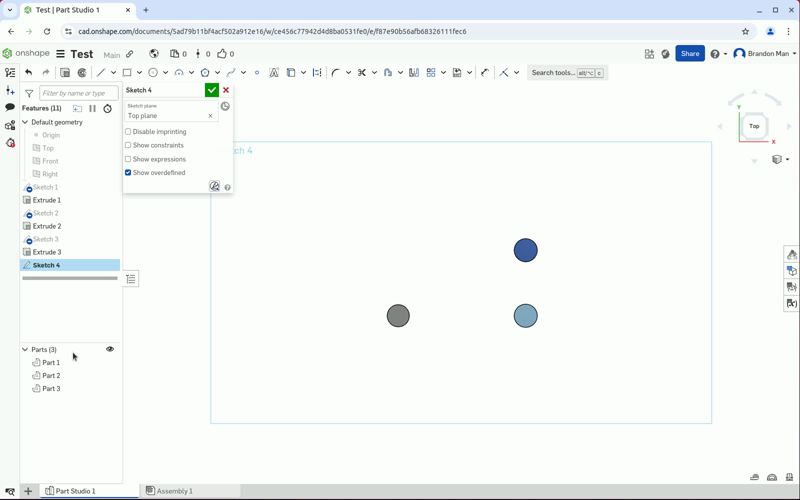
key(y)
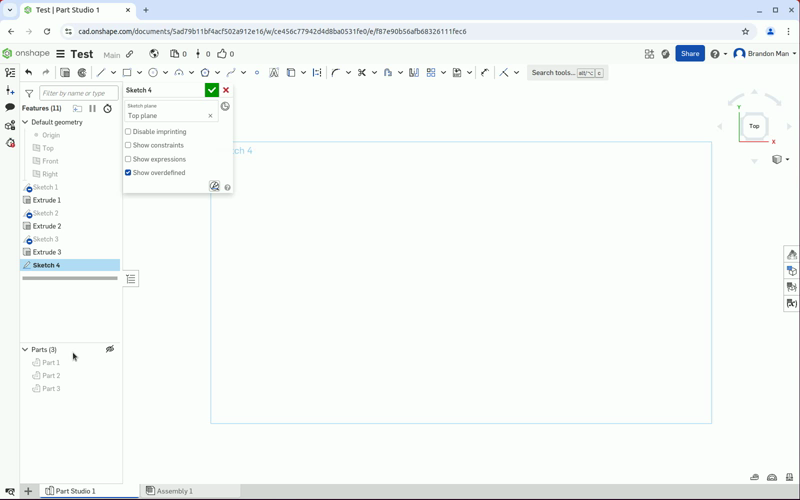
key(l)
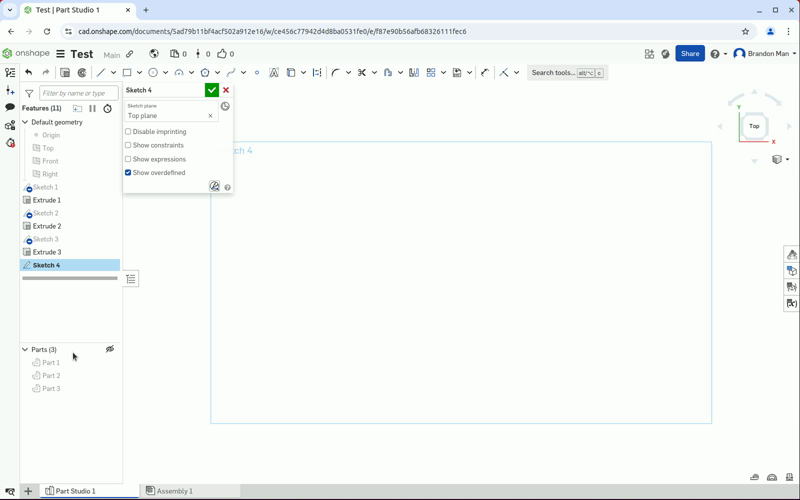
key_down(shift)
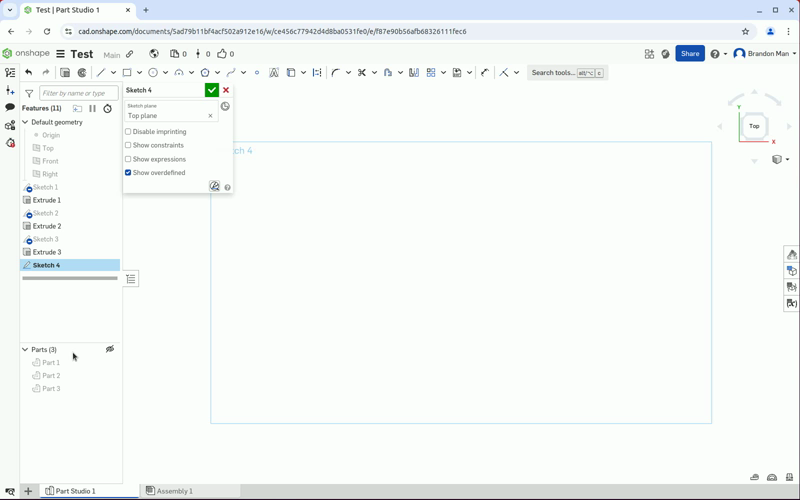
mouse_move(348, 339)
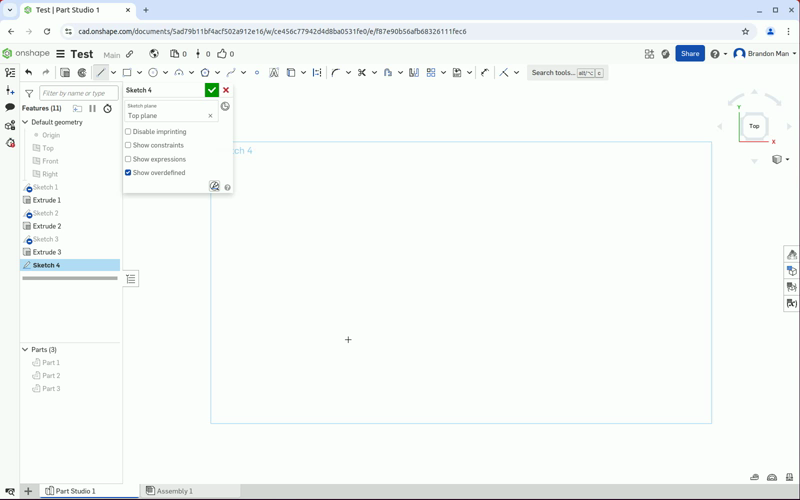
click(348, 339)
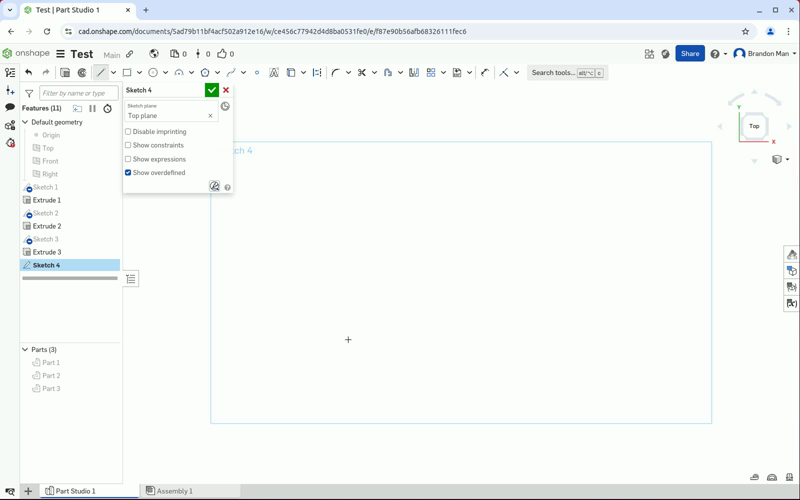
key_up(shift)
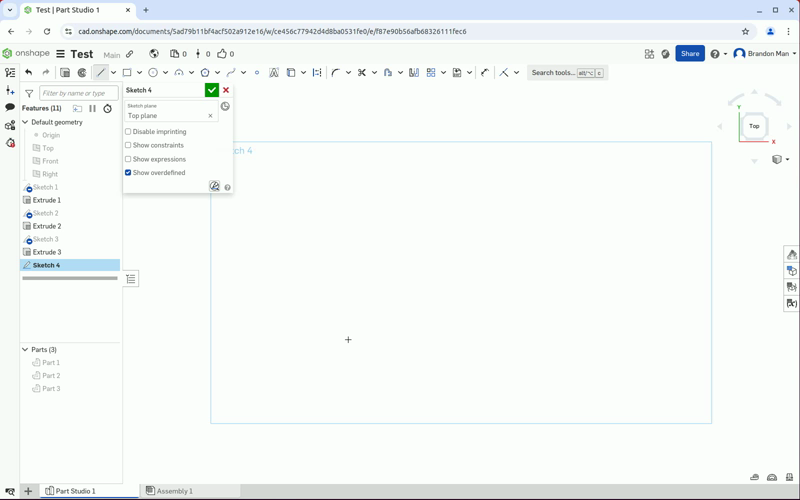
key_down(shift)
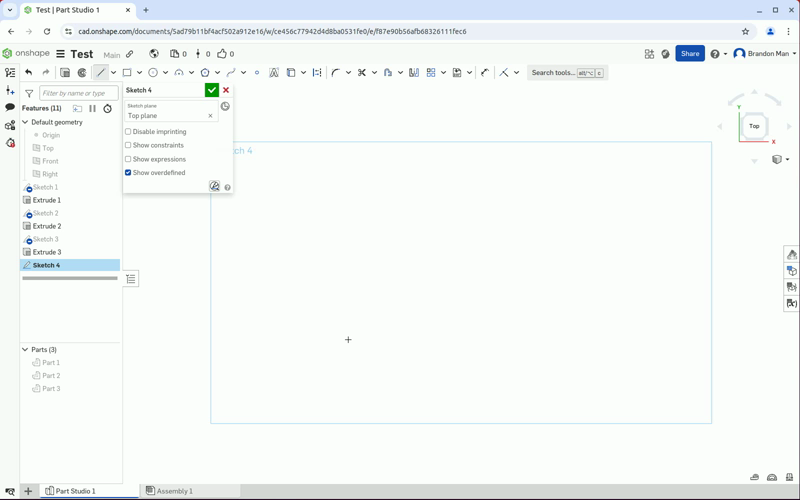
mouse_move(572, 339)
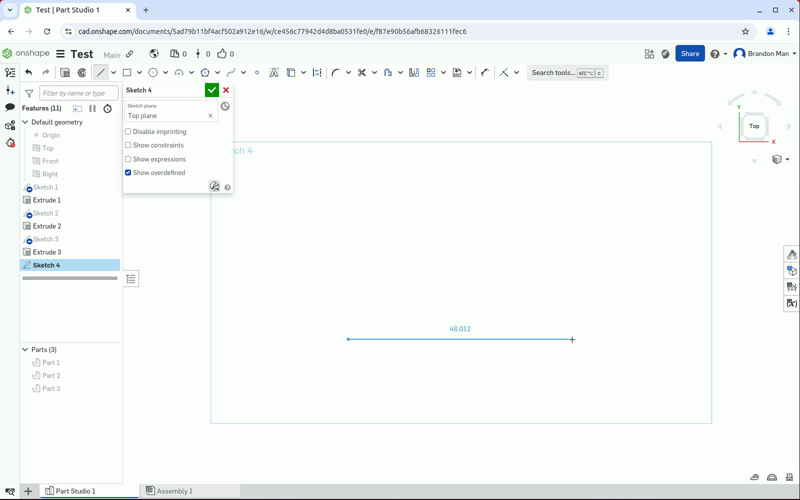
click(572, 339)
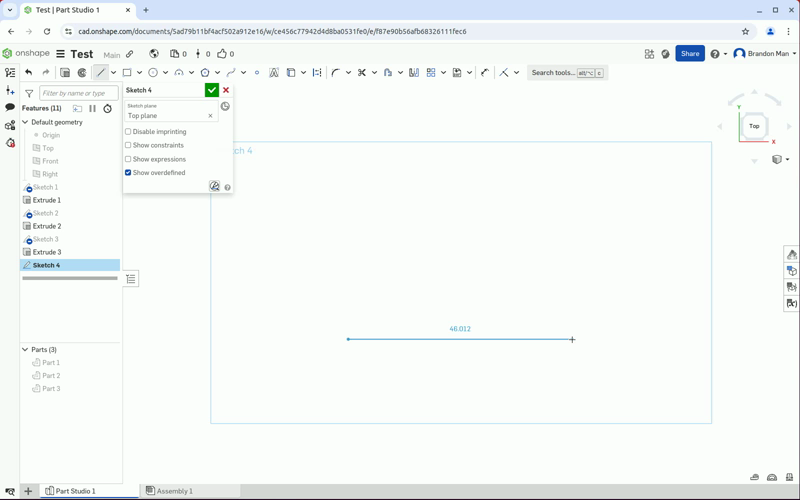
key_up(shift)
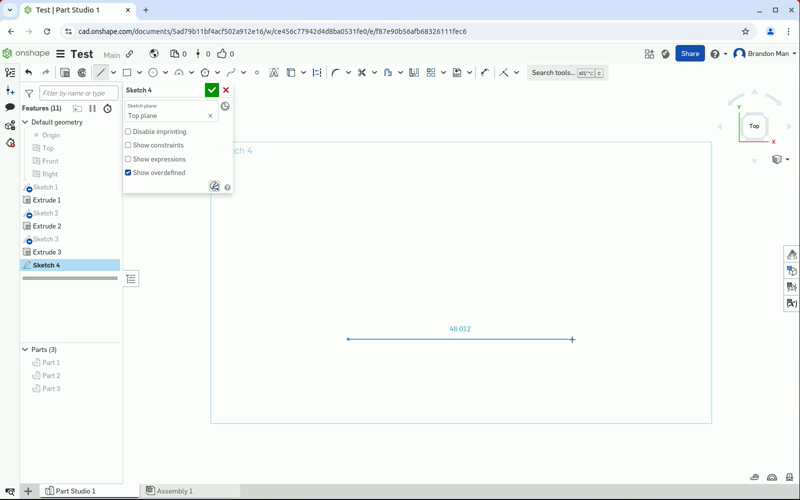
key_down(shift)
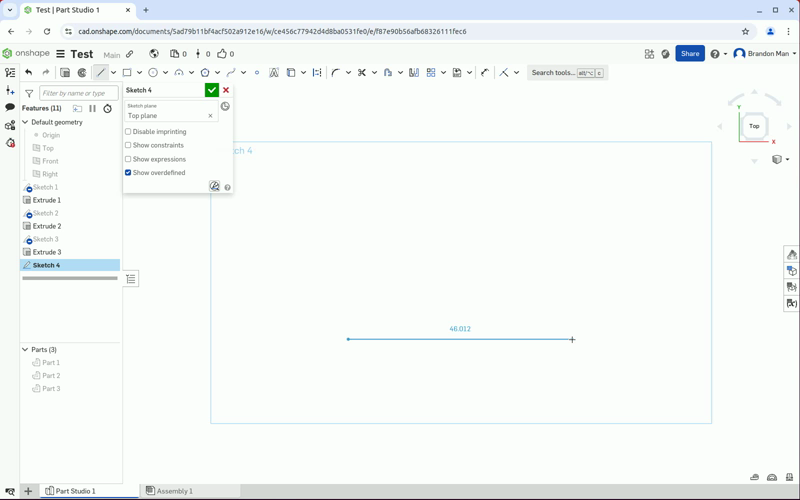
mouse_move(572, 226)
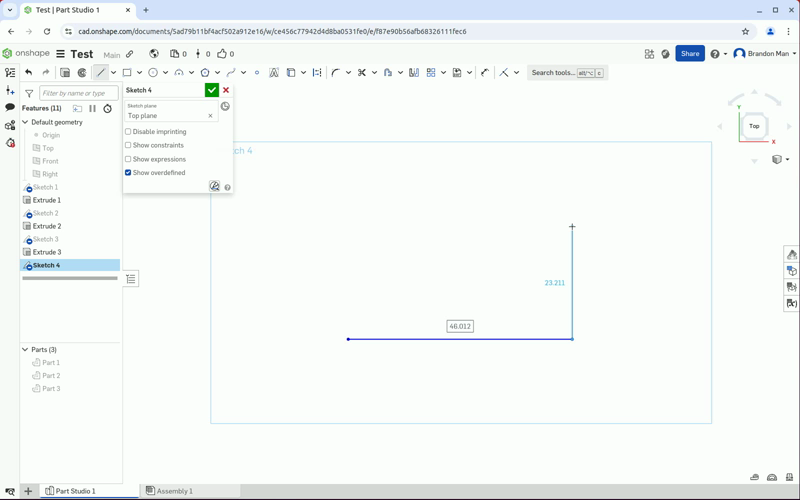
click(572, 226)
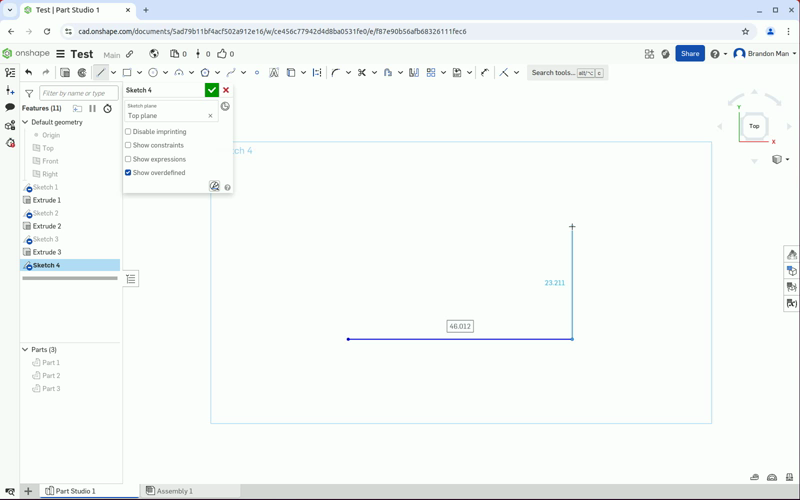
key_up(shift)
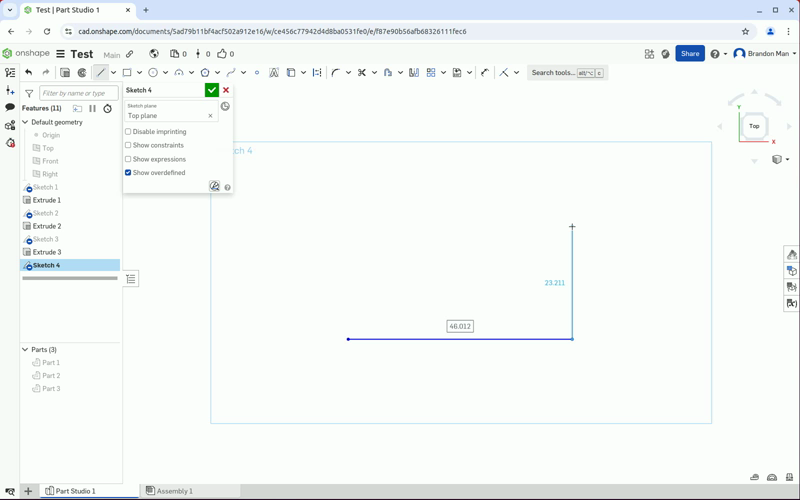
key_down(shift)
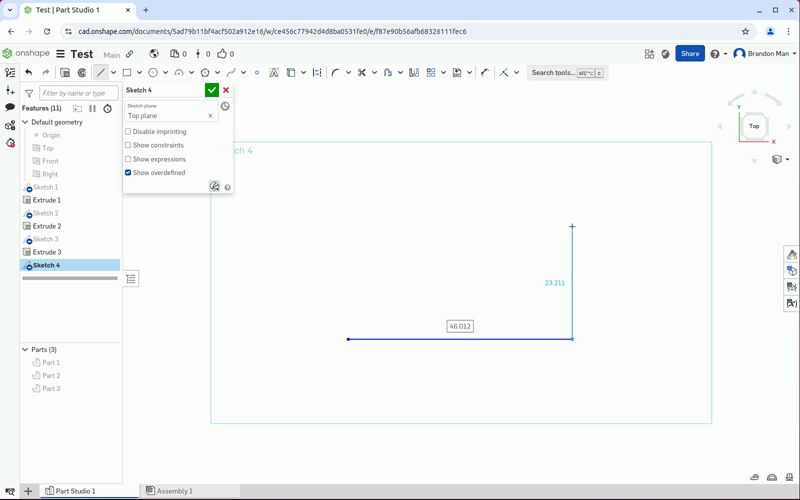
mouse_move(348, 226)
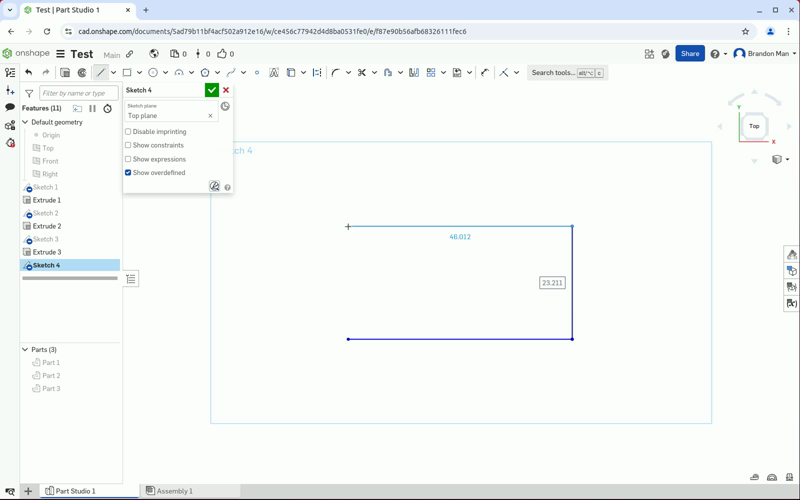
click(348, 226)
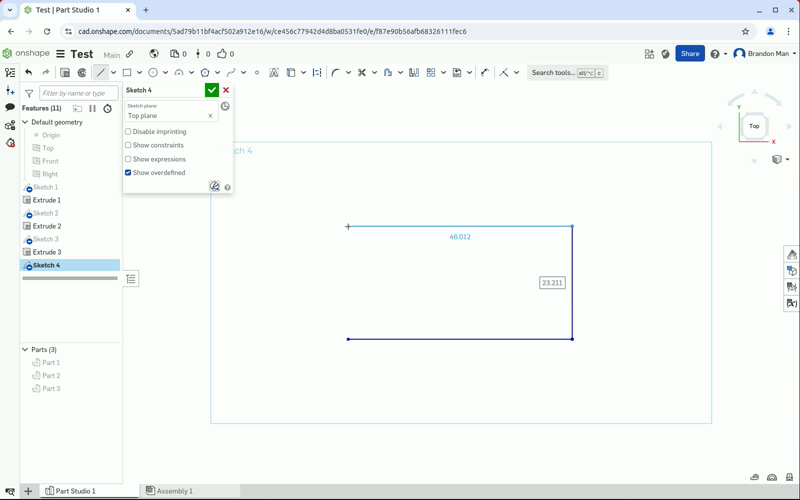
key_up(shift)
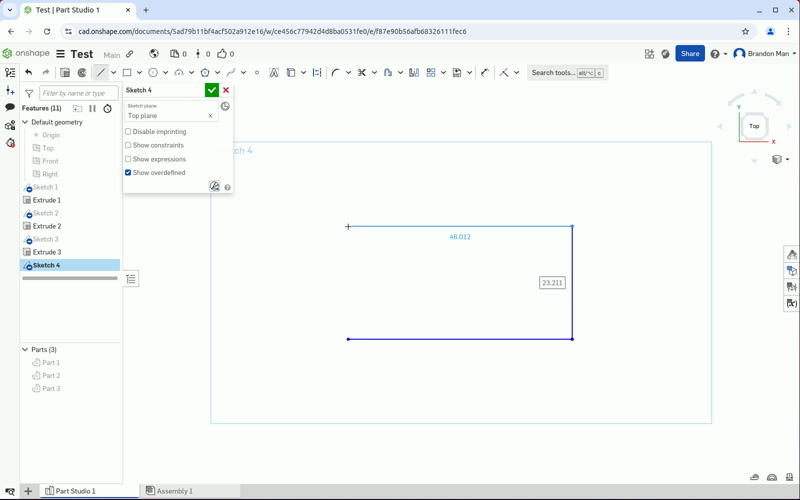
key_down(shift)
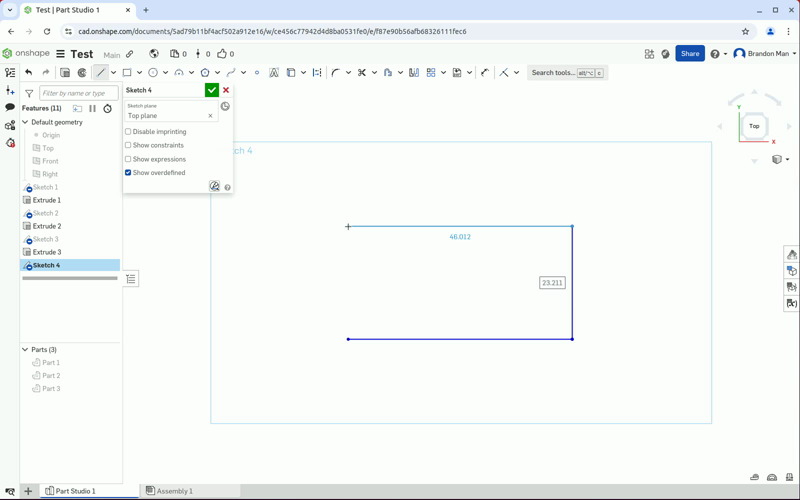
mouse_move(348, 339)
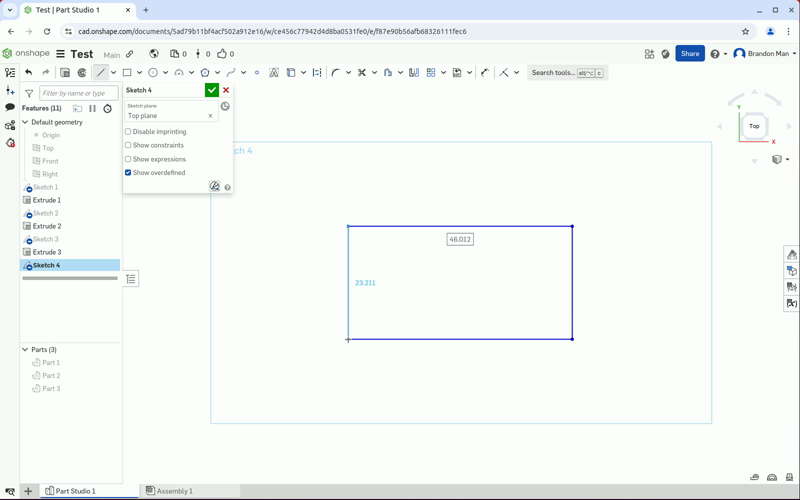
key_up(shift)
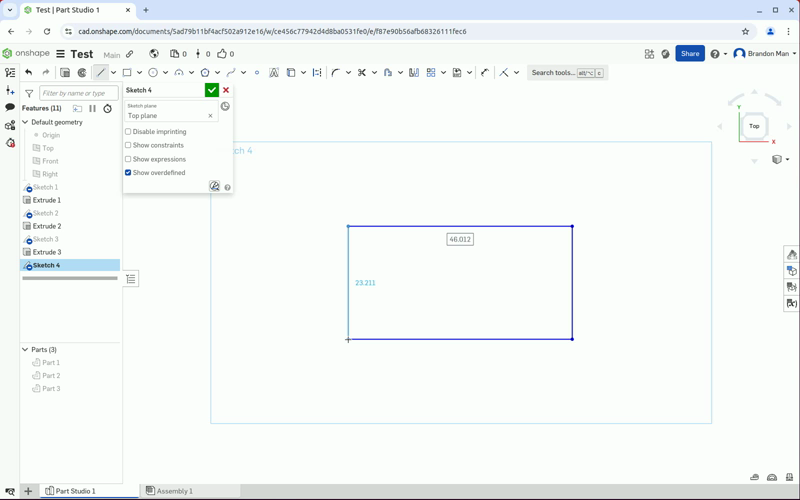
click(348, 339)
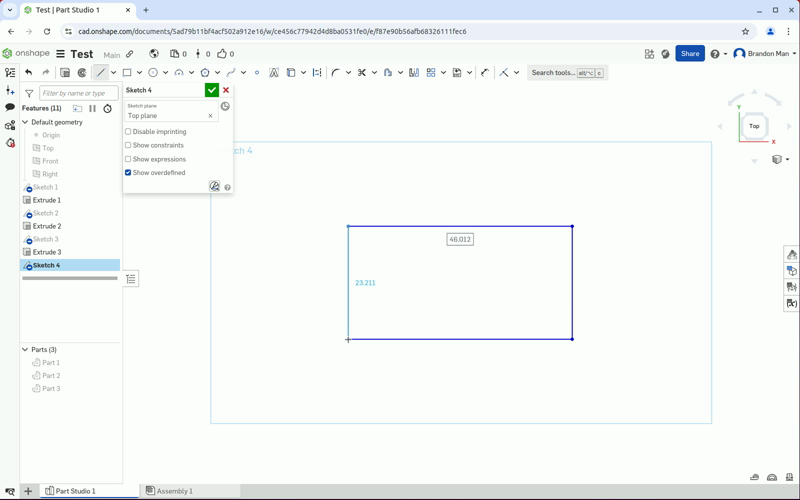
key(esc)
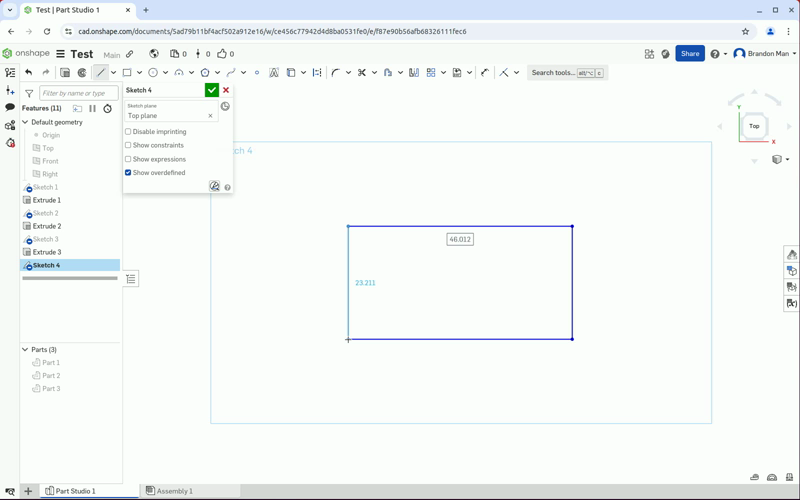
key(l)
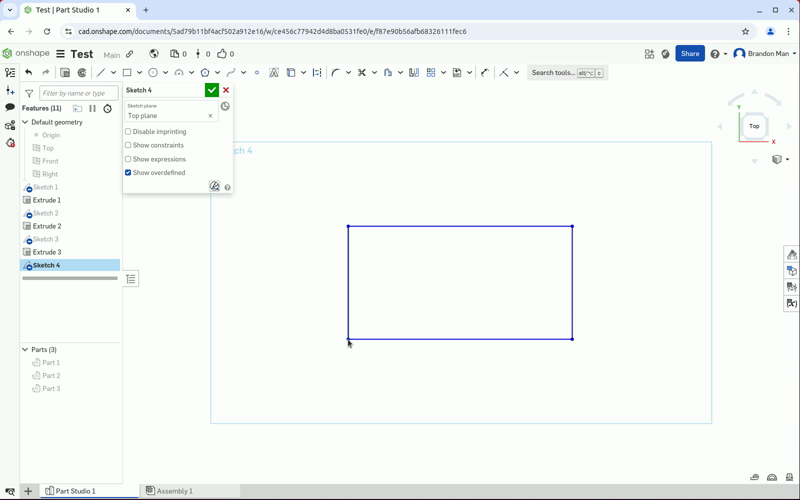
key_down(shift)
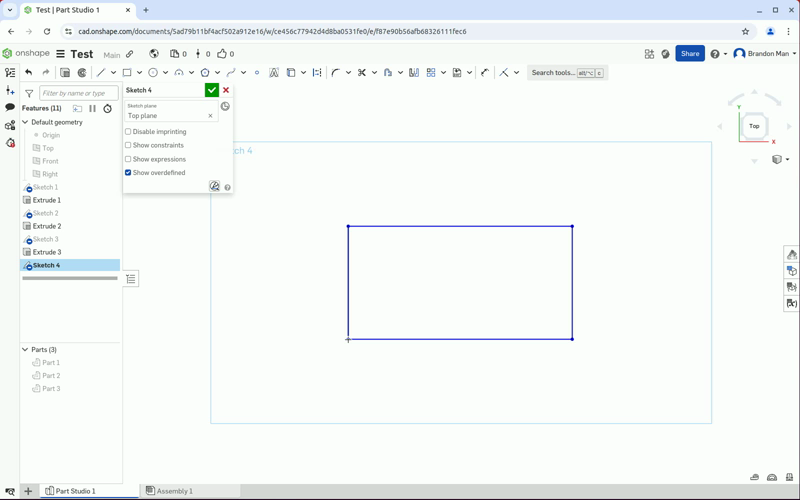
mouse_move(353, 334)
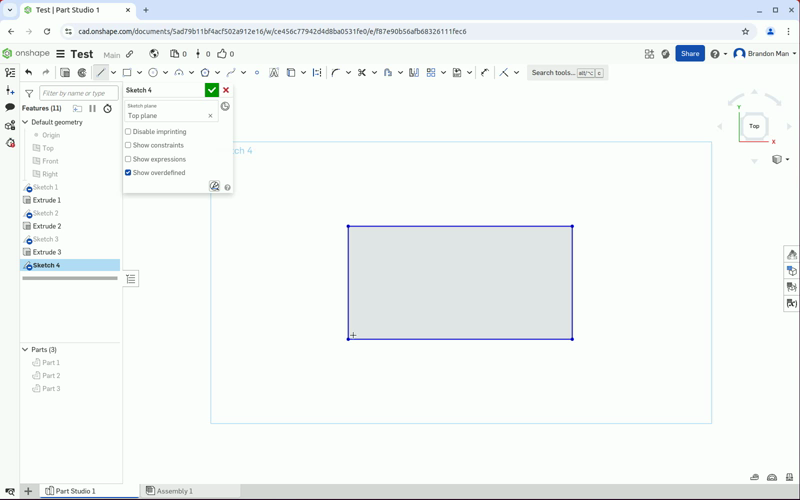
click(353, 334)
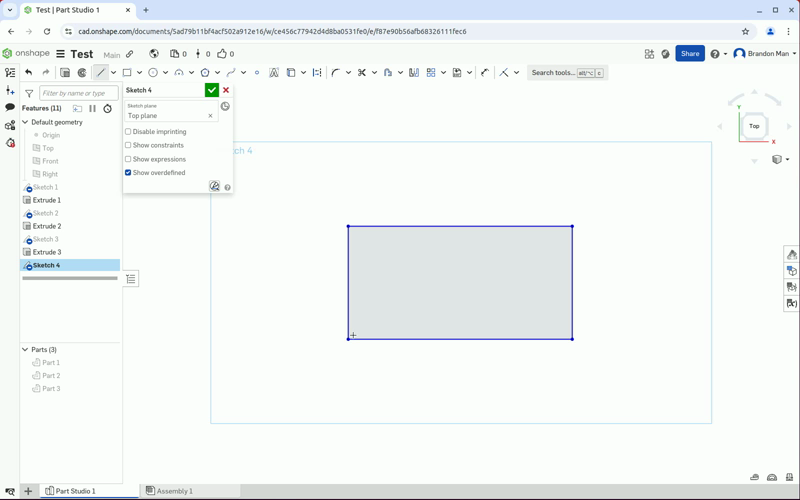
key_up(shift)
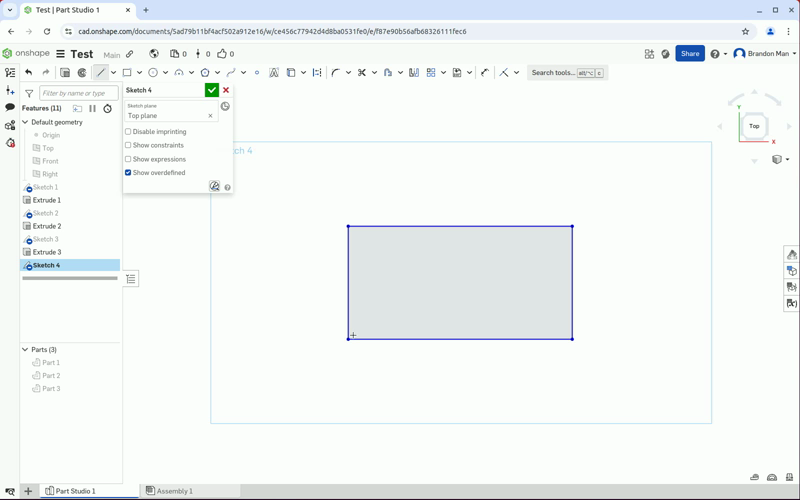
key_down(shift)
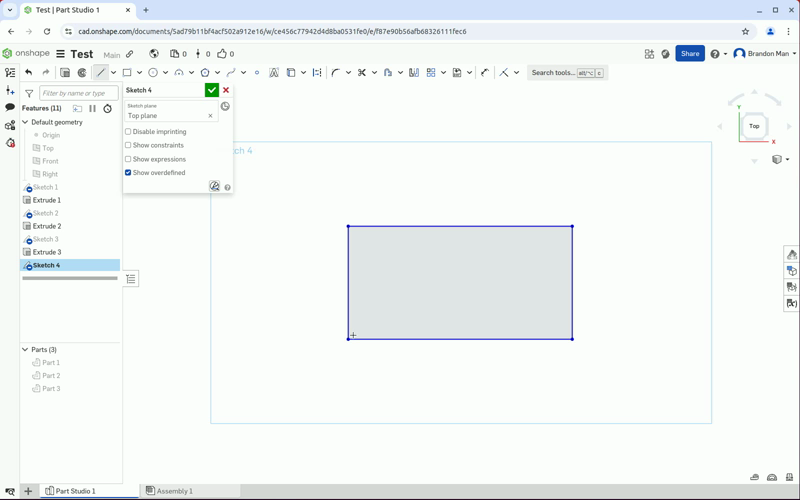
mouse_move(567, 334)
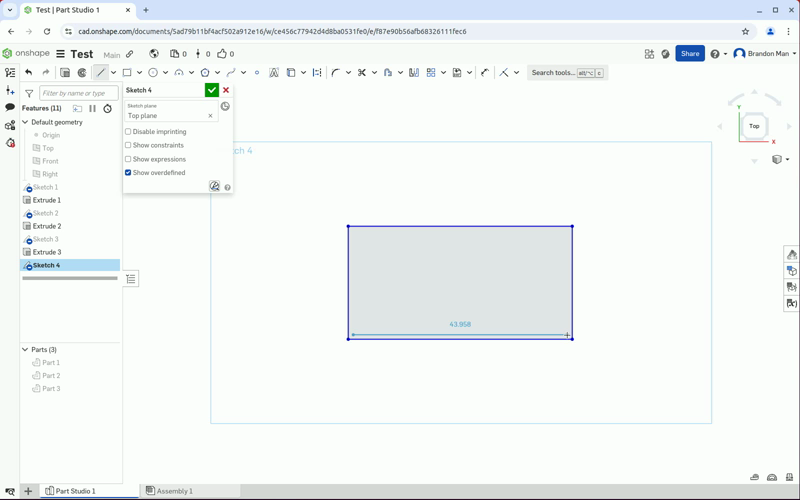
click(567, 334)
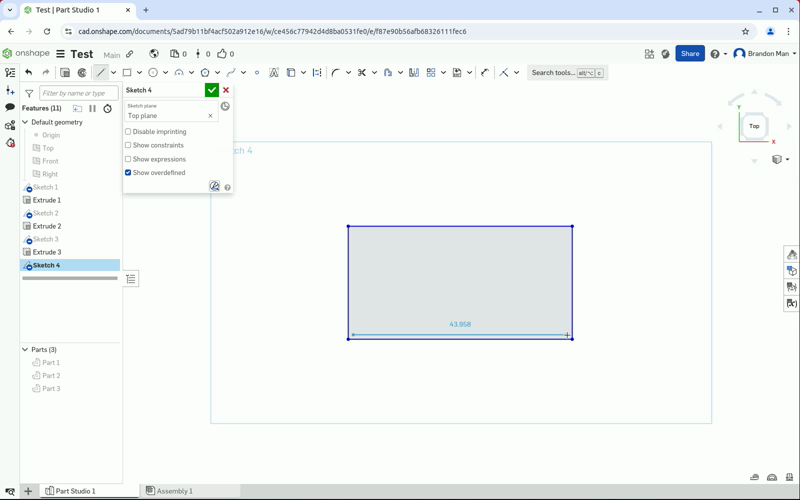
key_up(shift)
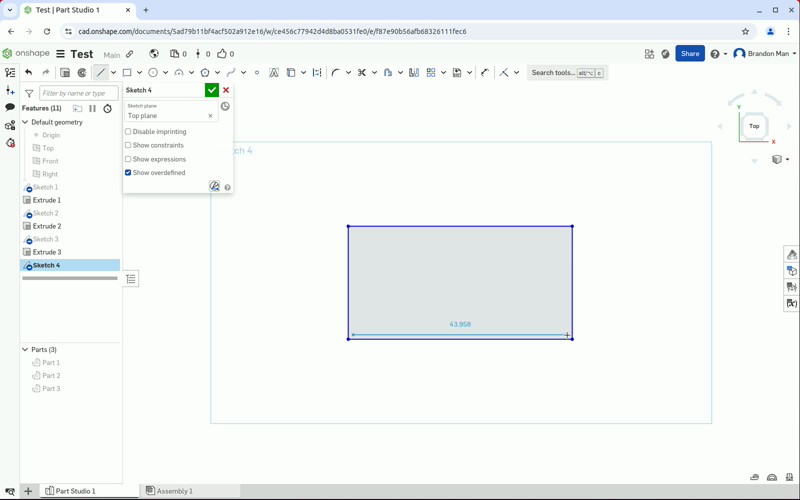
key_down(shift)
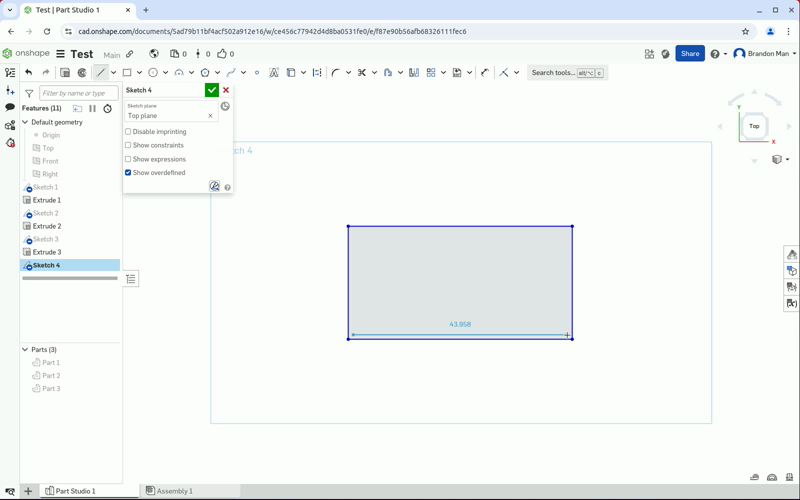
mouse_move(567, 233)
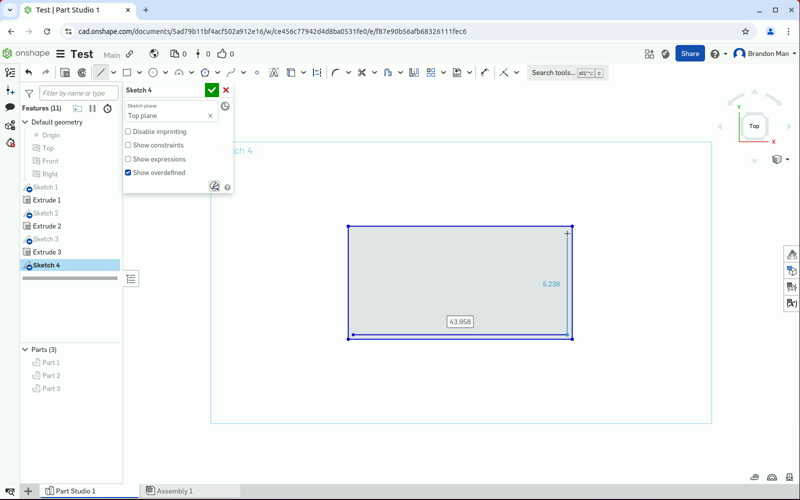
click(567, 233)
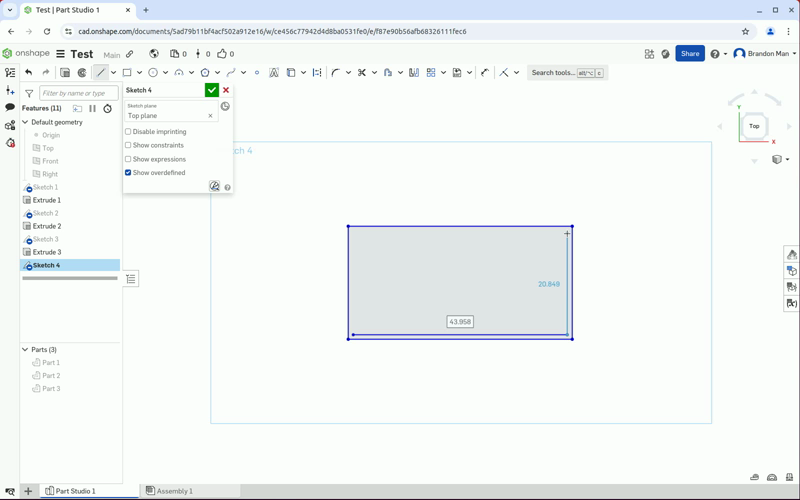
key_up(shift)
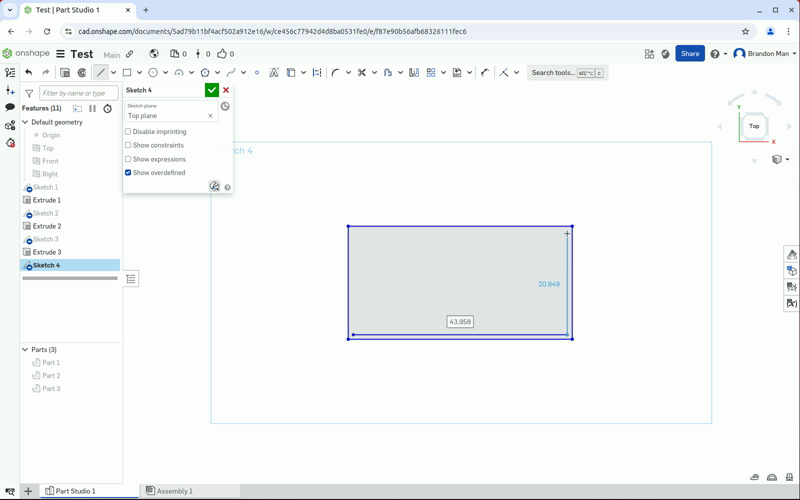
key_down(shift)
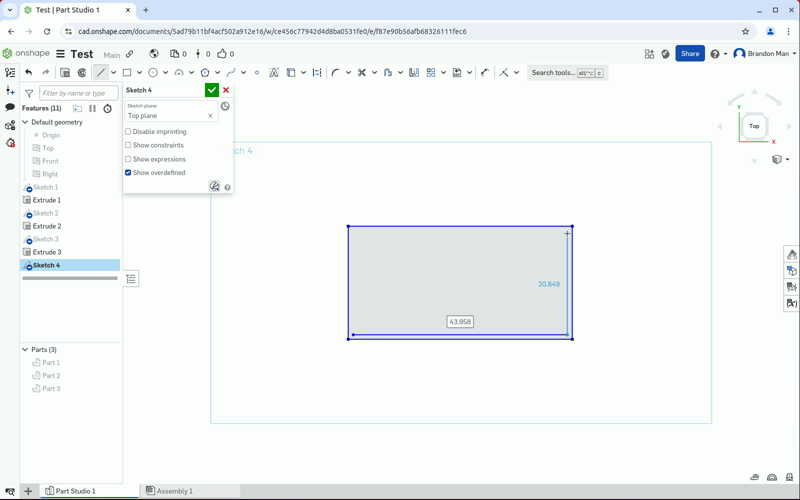
mouse_move(353, 233)
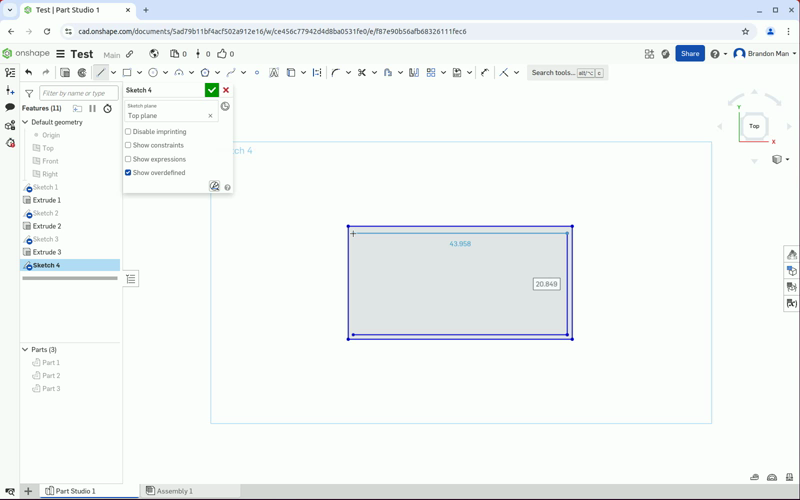
click(353, 233)
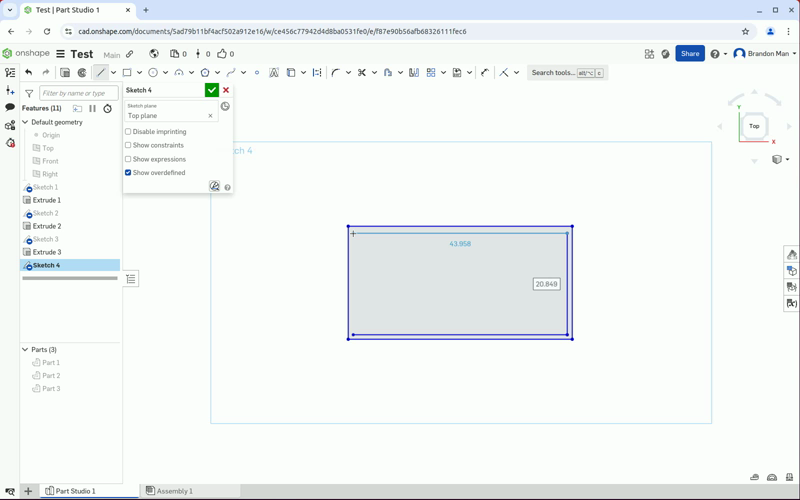
key_up(shift)
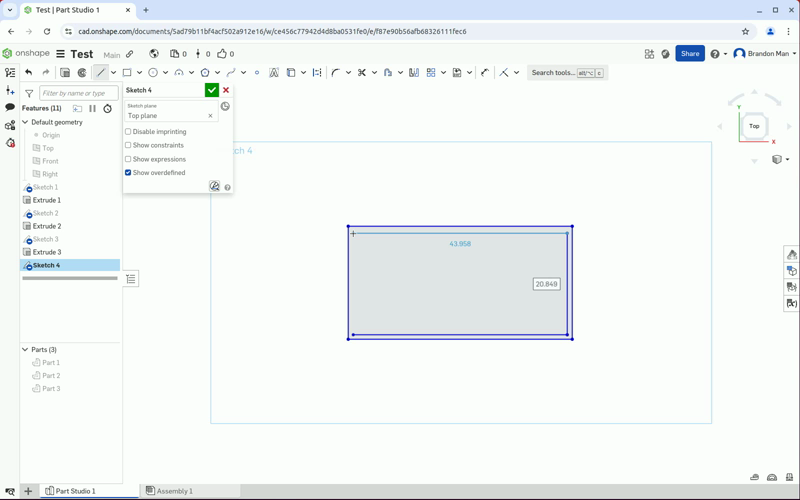
key_down(shift)
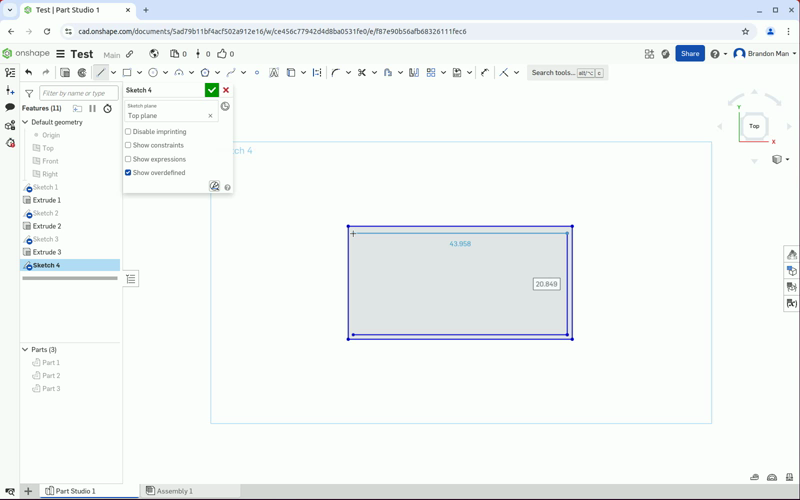
mouse_move(353, 334)
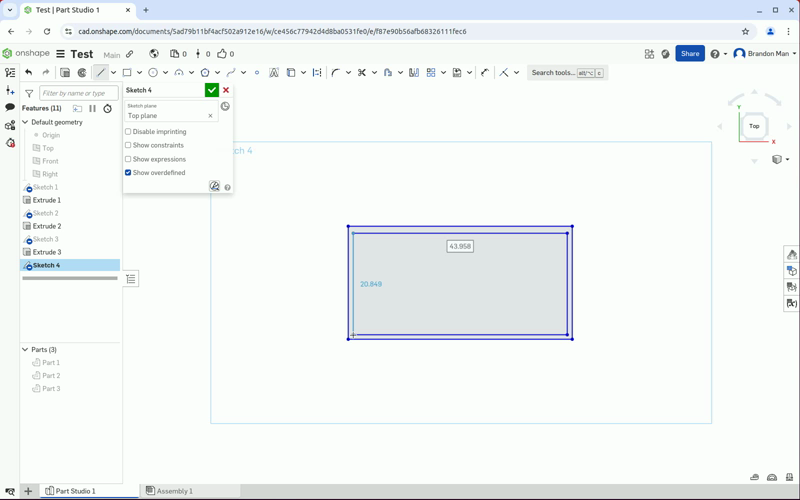
key_up(shift)
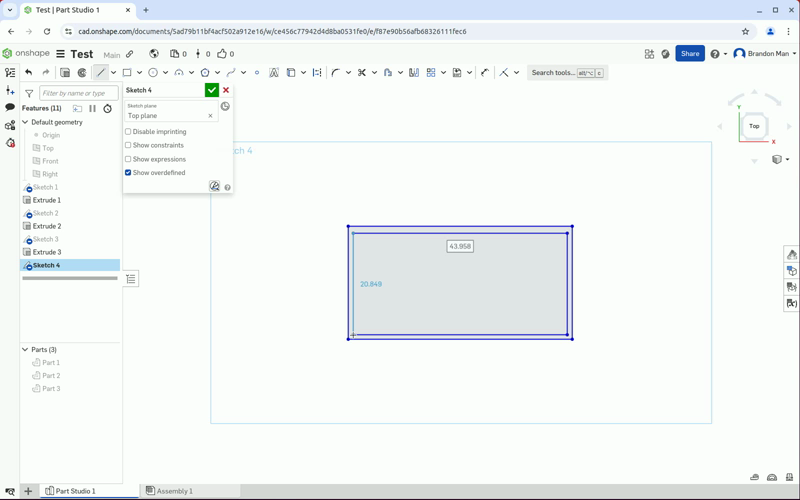
click(353, 334)
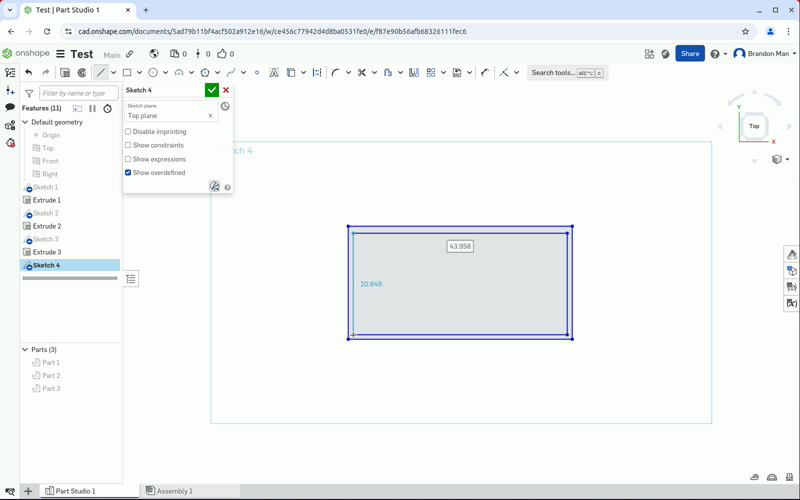
key(esc)
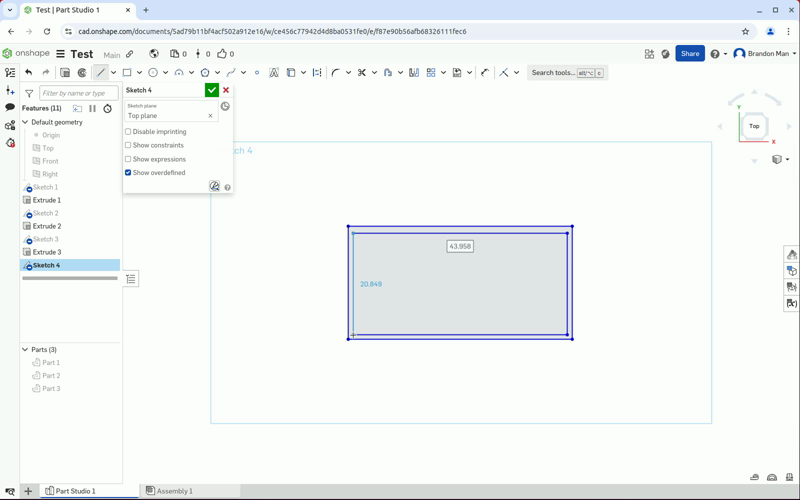
mouse_move(534, 229)
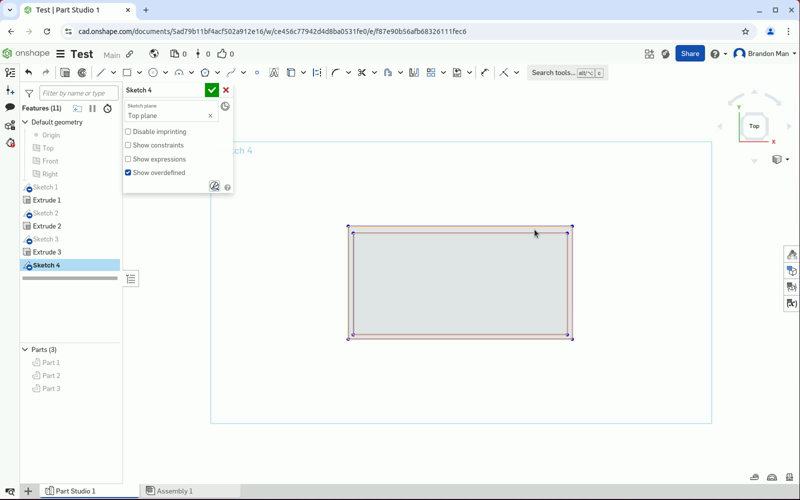
click(534, 229)
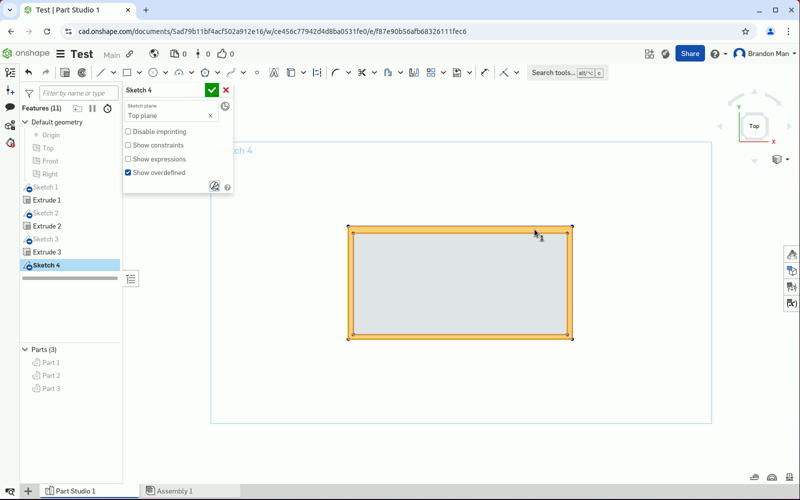
mouse_move(73, 352)
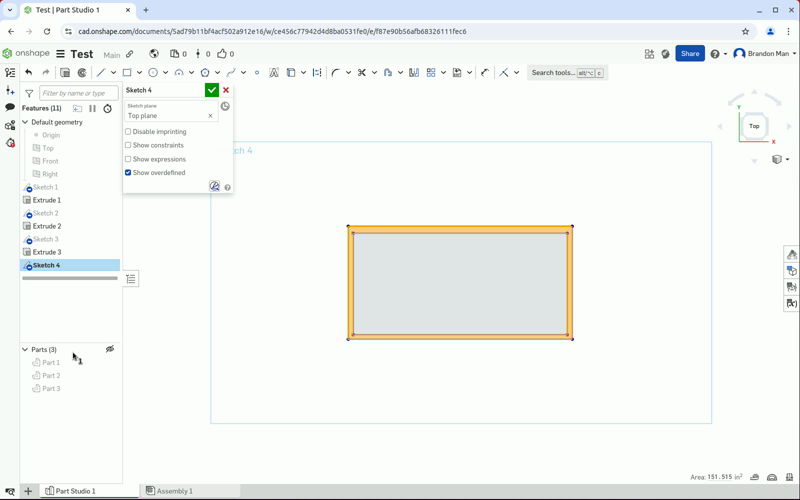
key(shift+y)
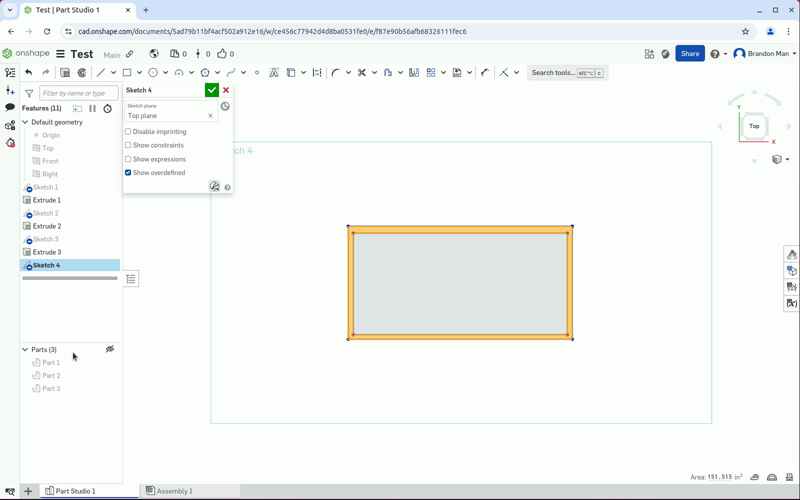
key(shift+e)
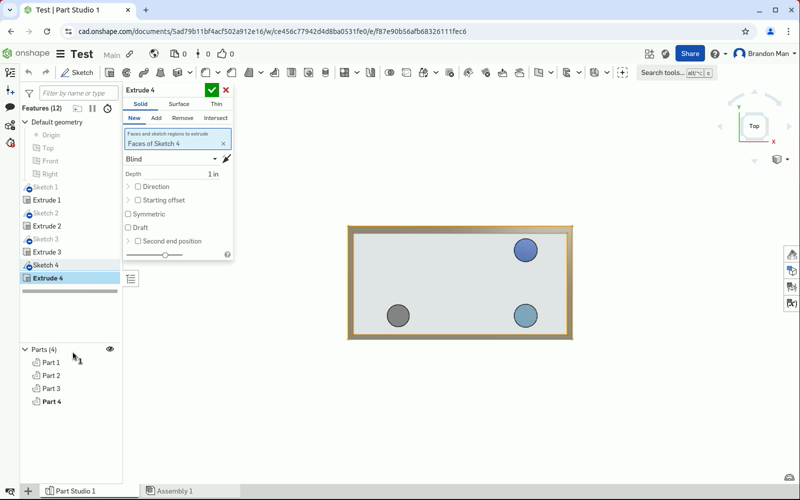
mouse_move(143, 106)
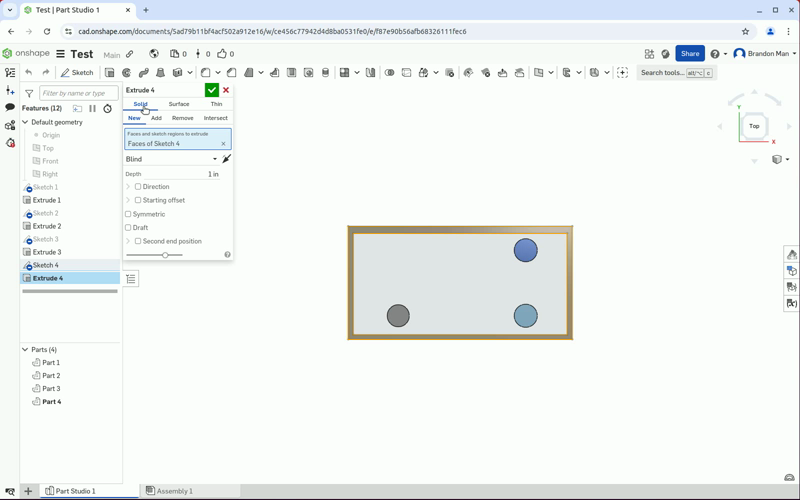
click(143, 106)
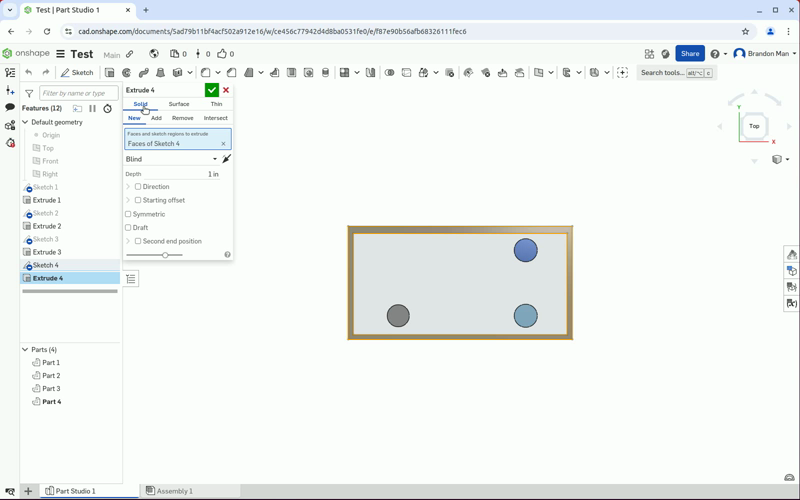
mouse_move(137, 120)
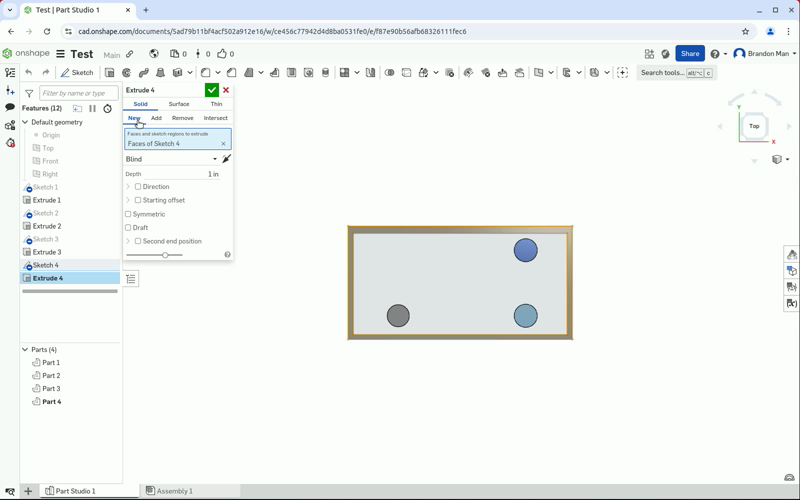
click(137, 120)
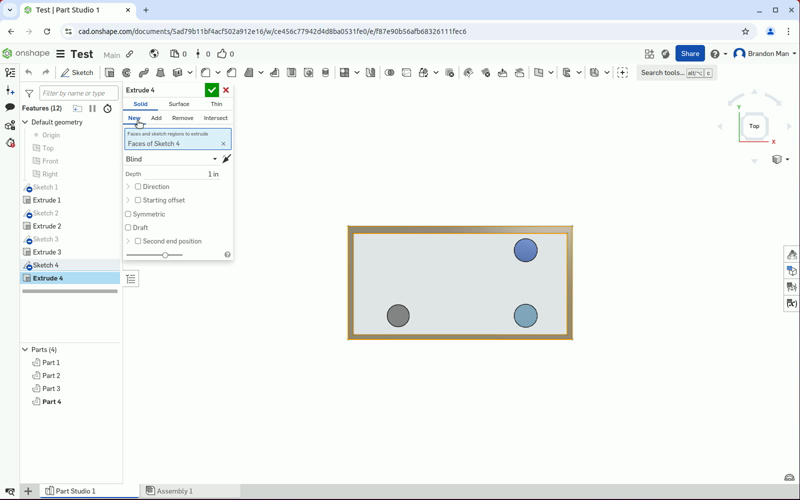
key(tab, 4)
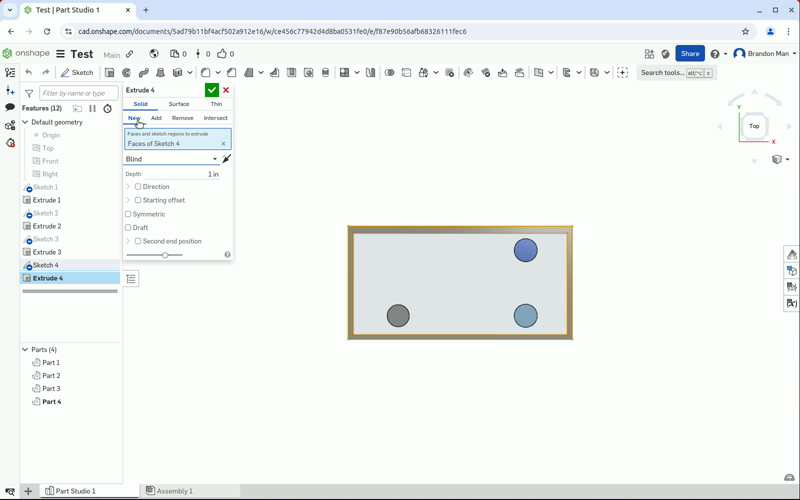
text(7.221)
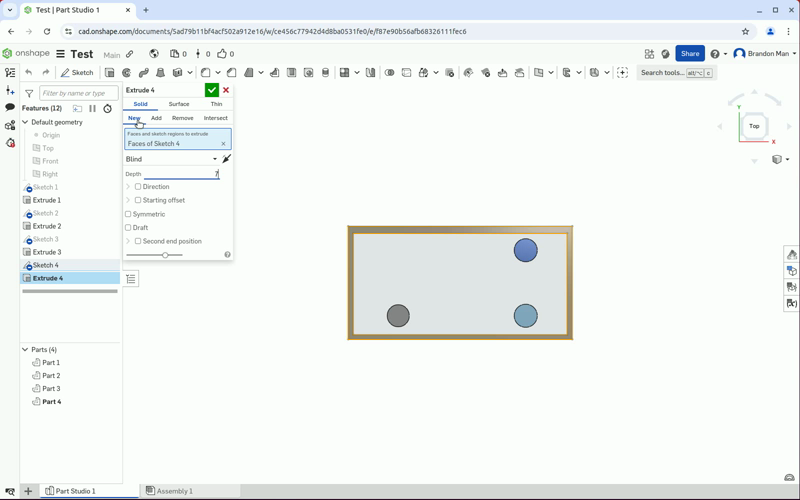
key(enter)
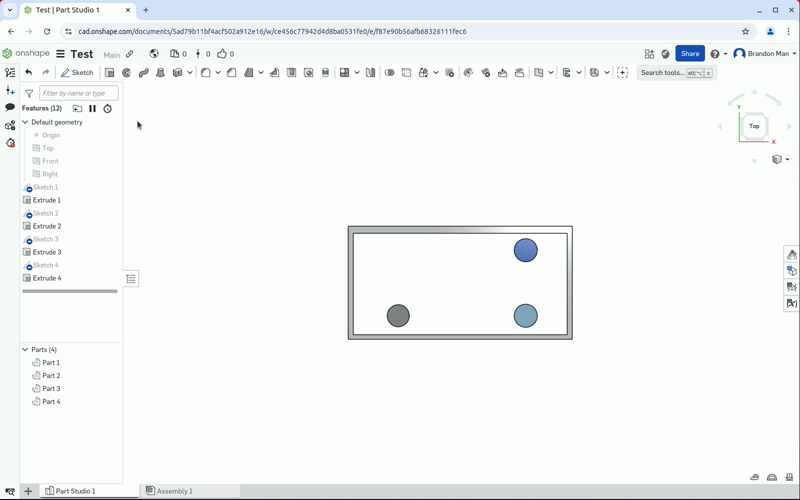
key(shift+h)
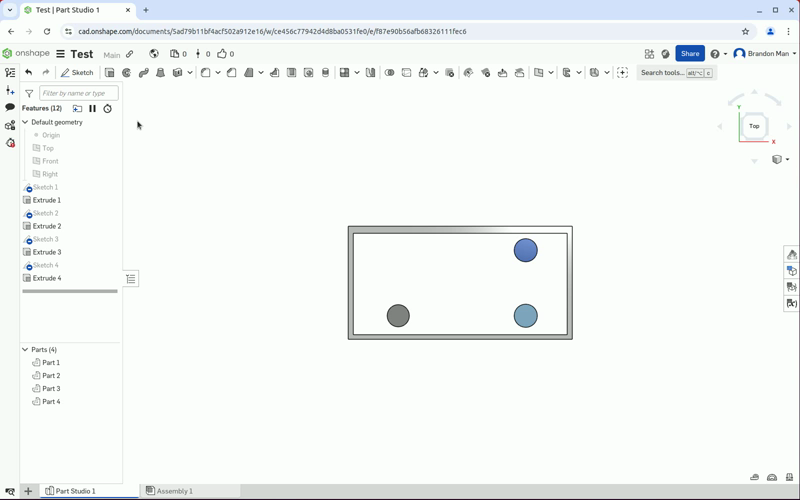
key(shift+h)
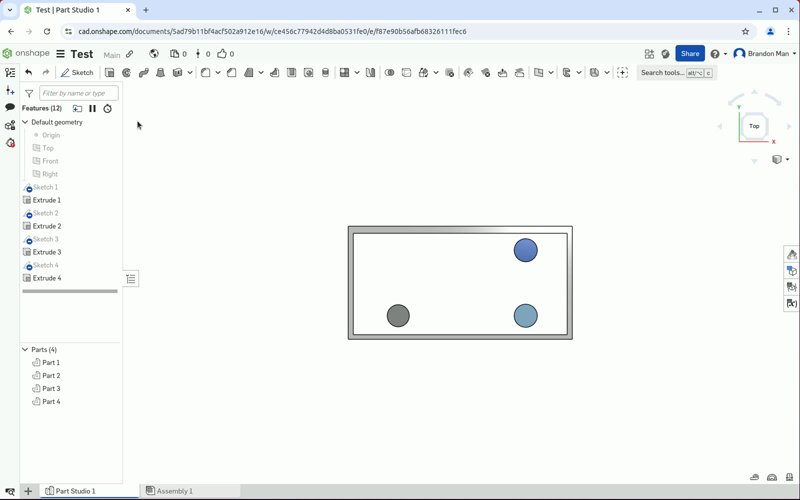
mouse_move(73, 189)
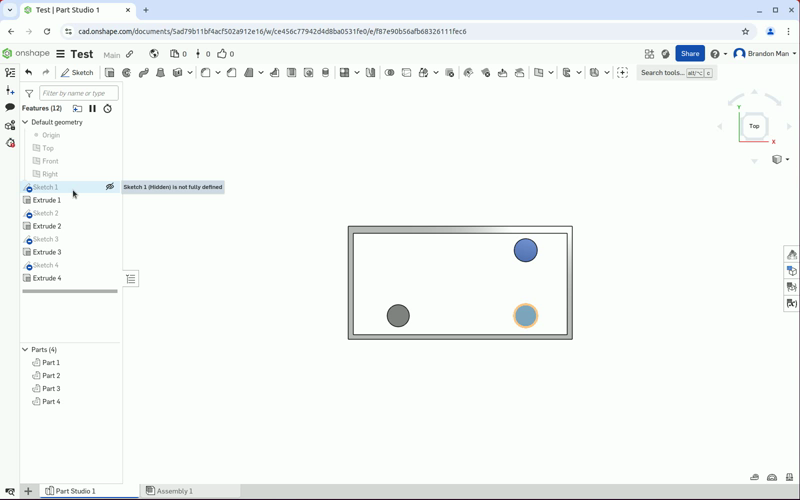
click(73, 189)
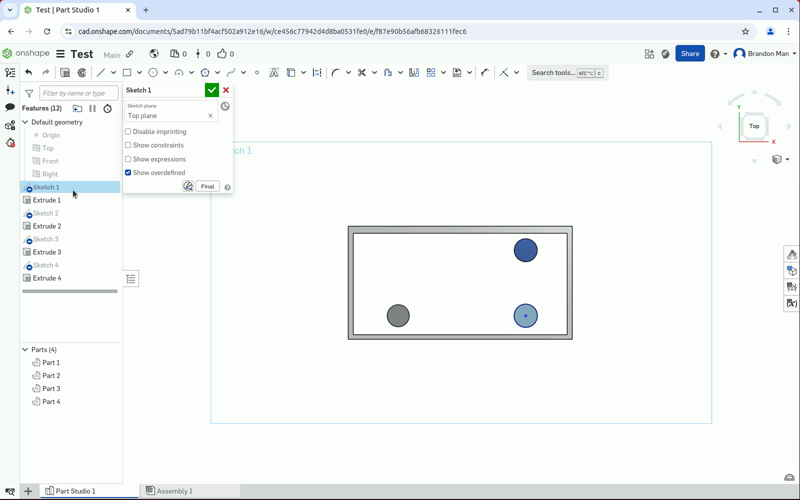
mouse_move(229, 92)
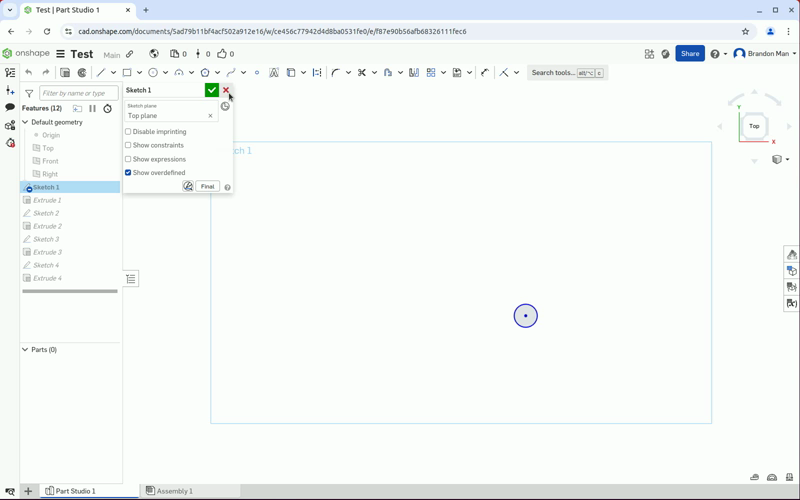
click(229, 92)
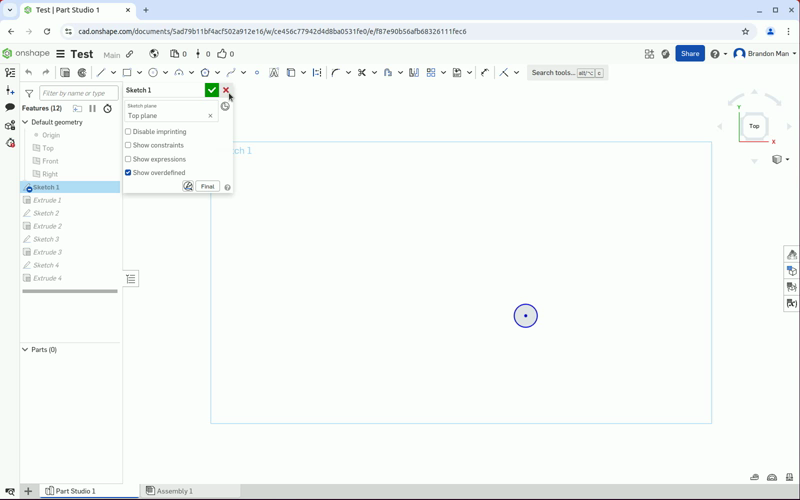
key(shift+s)
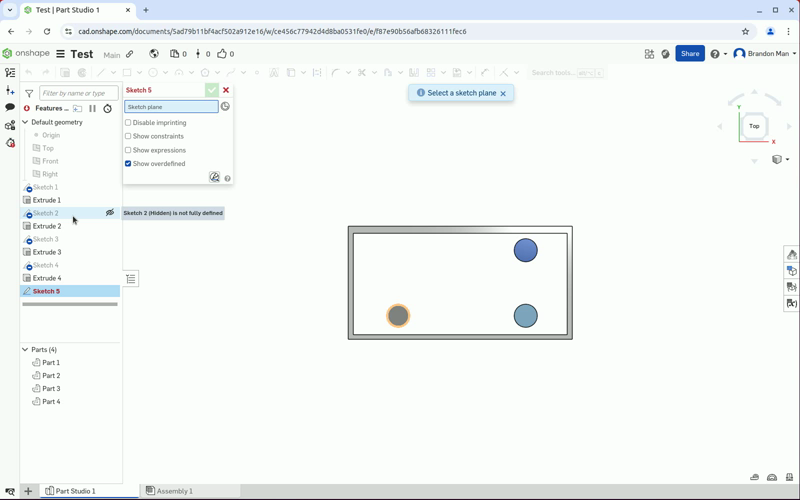
scroll(3)
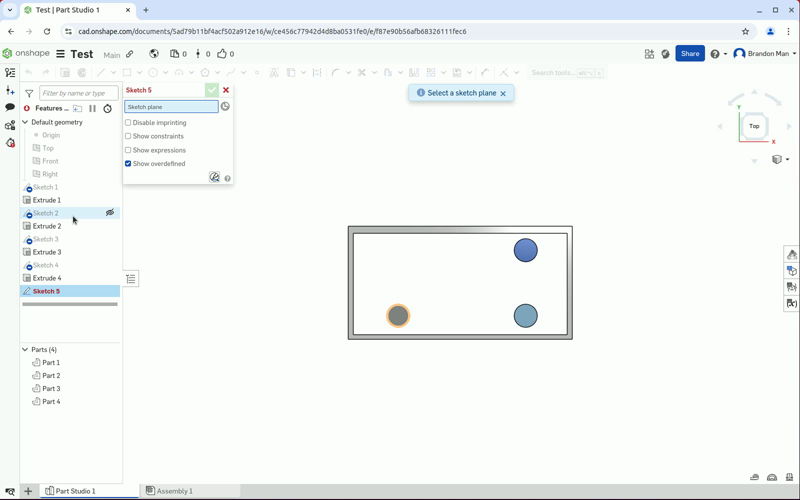
mouse_move(73, 150)
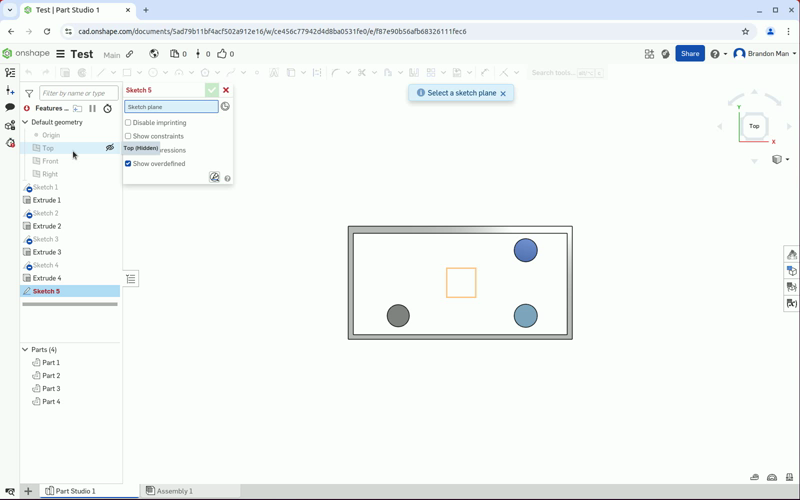
click(73, 150)
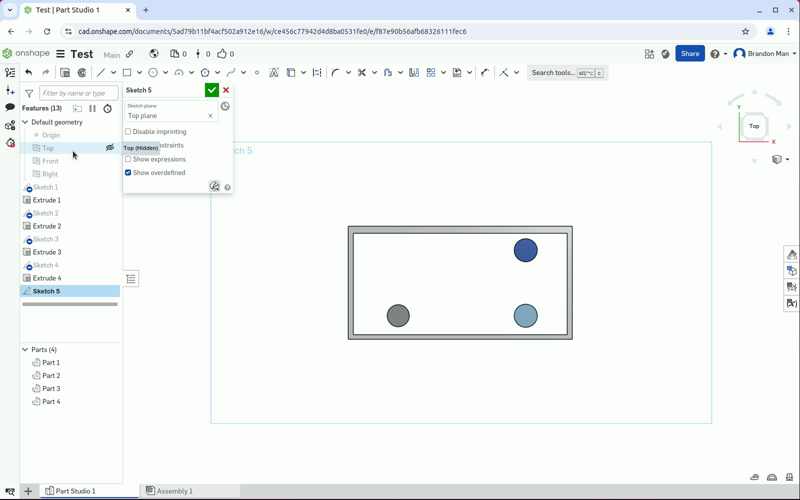
mouse_move(73, 352)
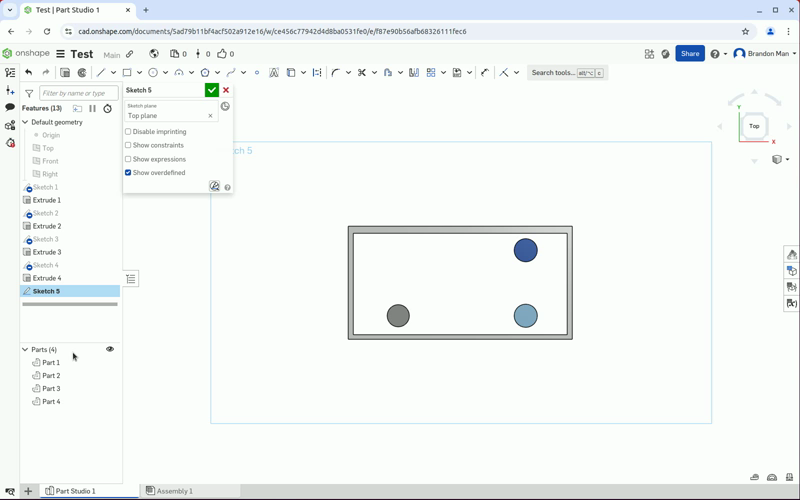
key(y)
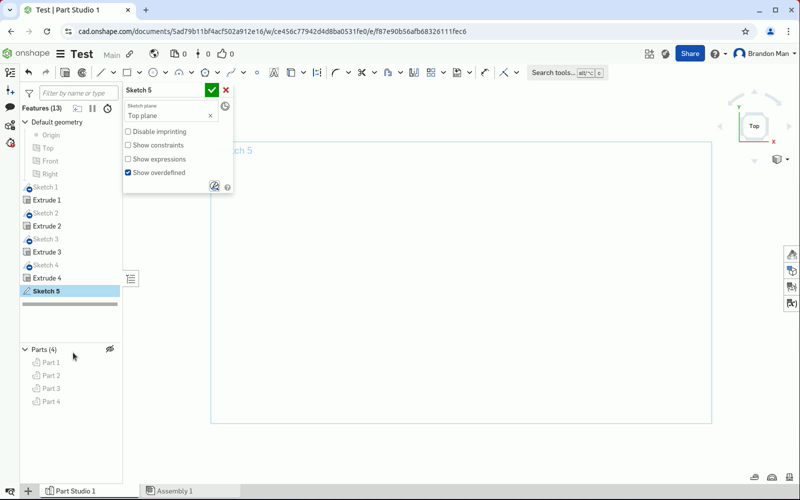
key(c)
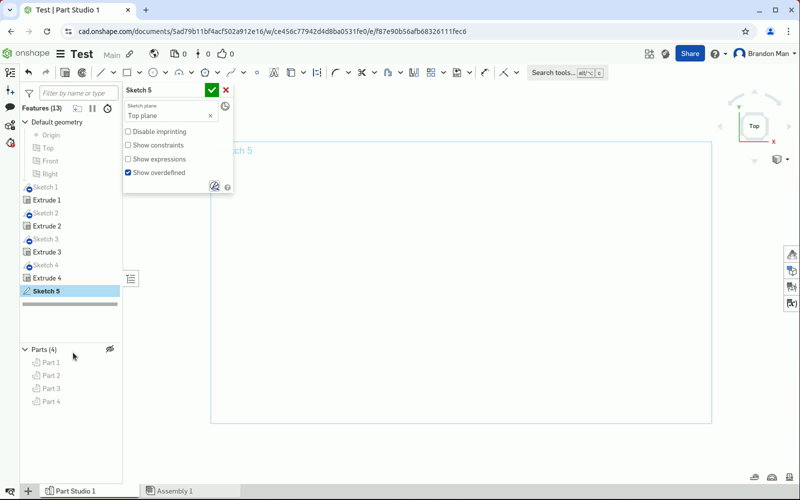
key_down(shift)
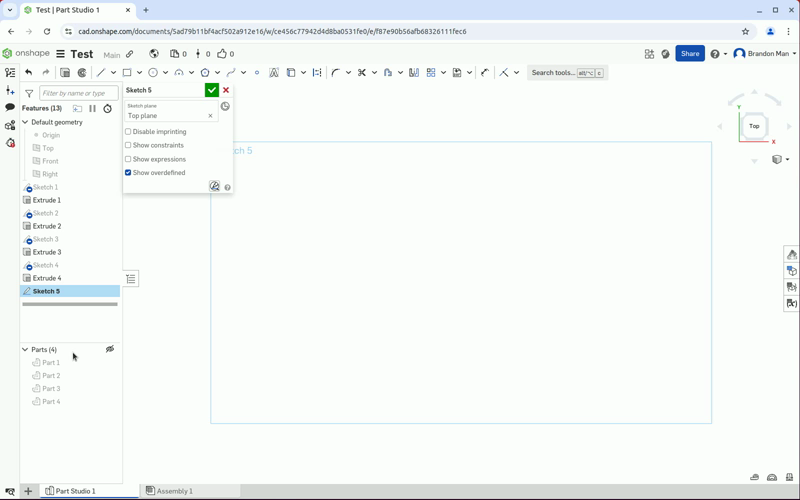
mouse_move(398, 250)
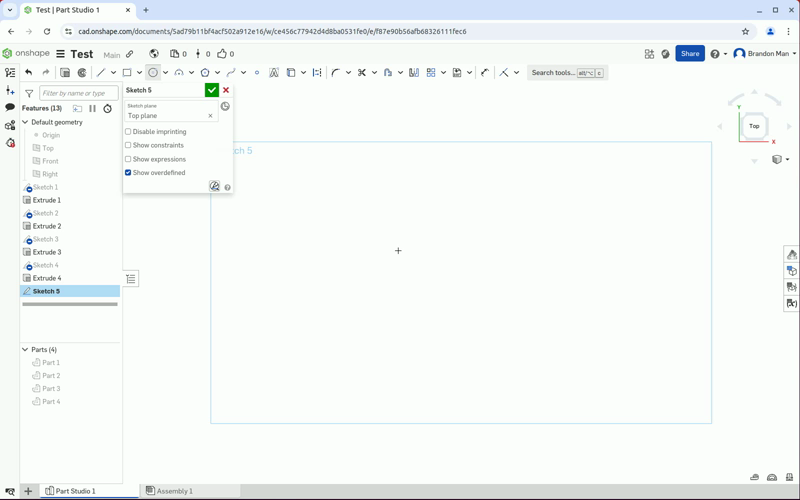
click(398, 250)
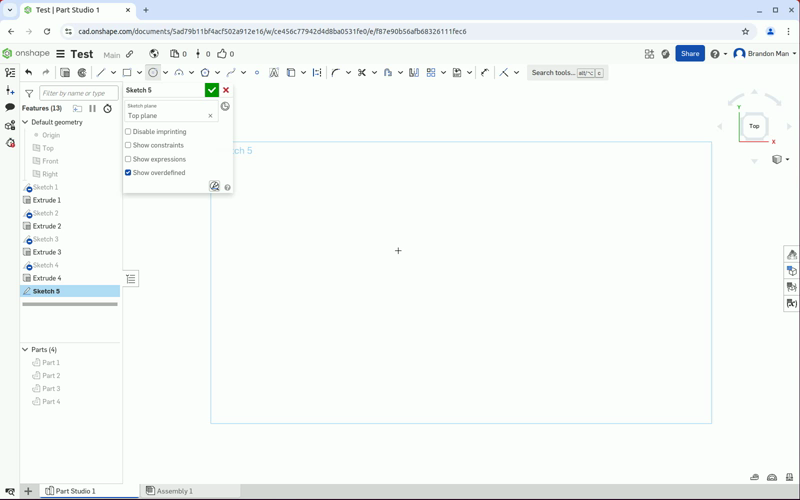
key_up(shift)
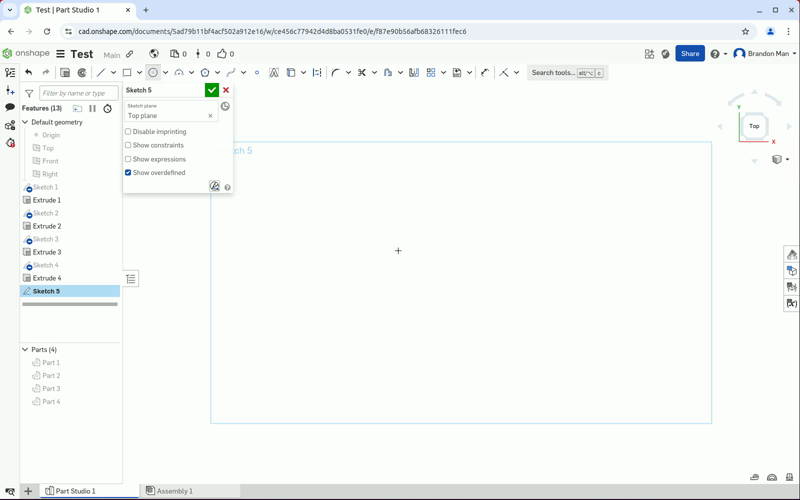
mouse_move(409, 250)
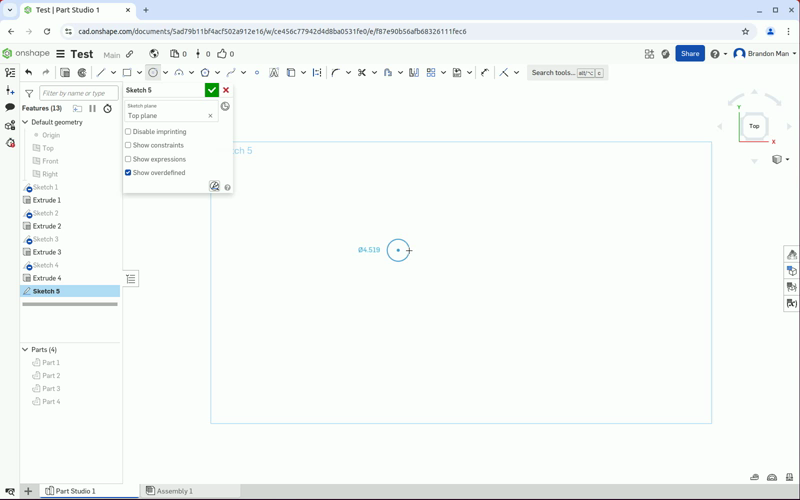
click(409, 250)
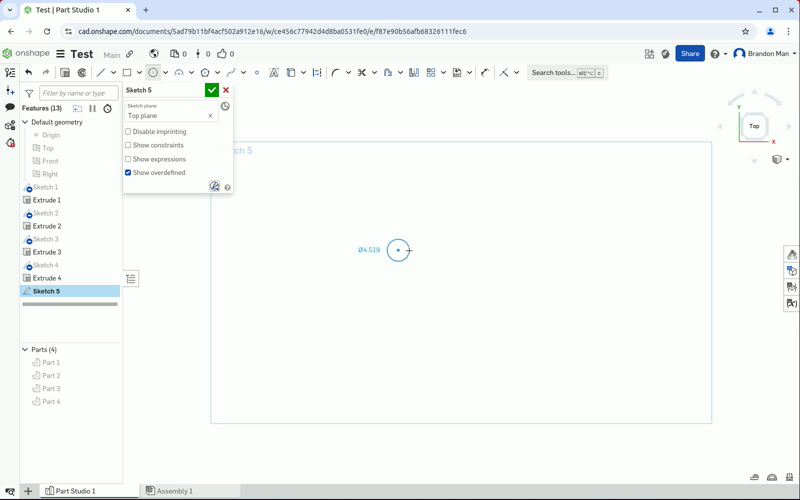
key(esc)
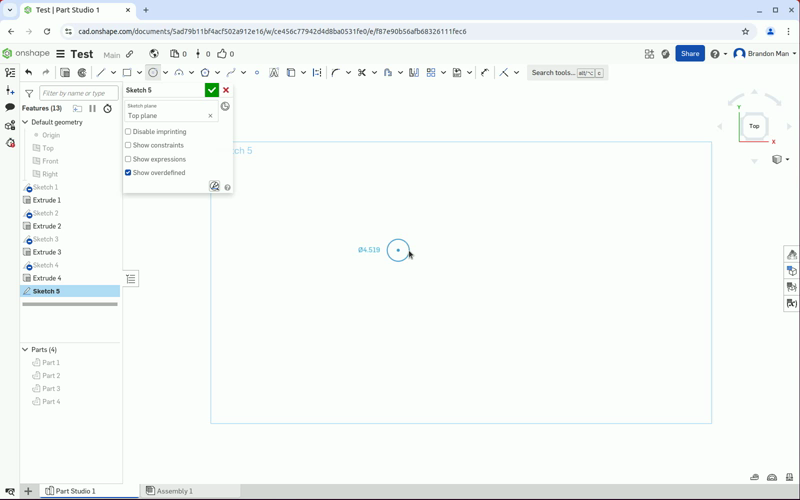
mouse_move(400, 248)
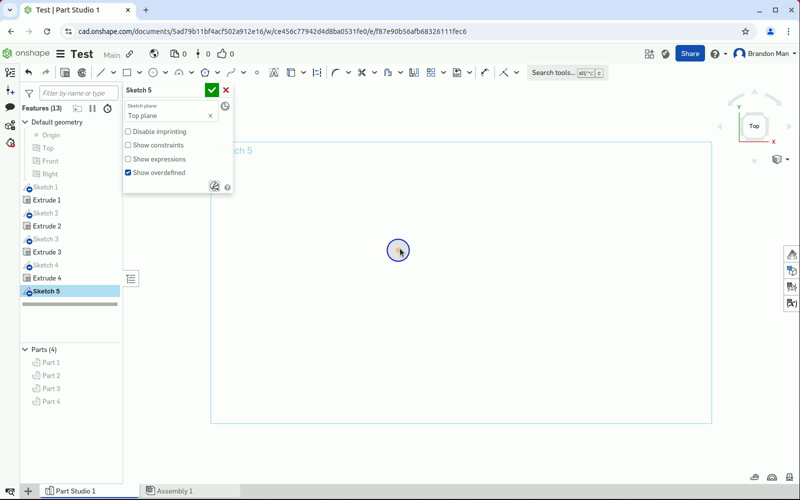
scroll(6)
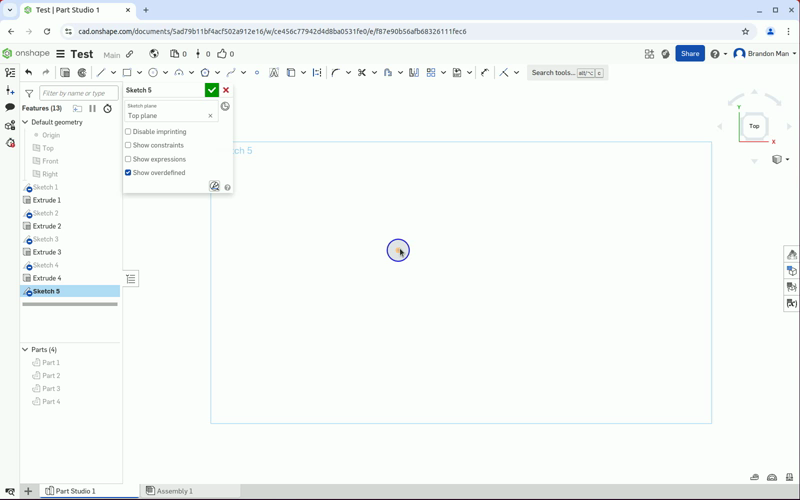
scroll(6)
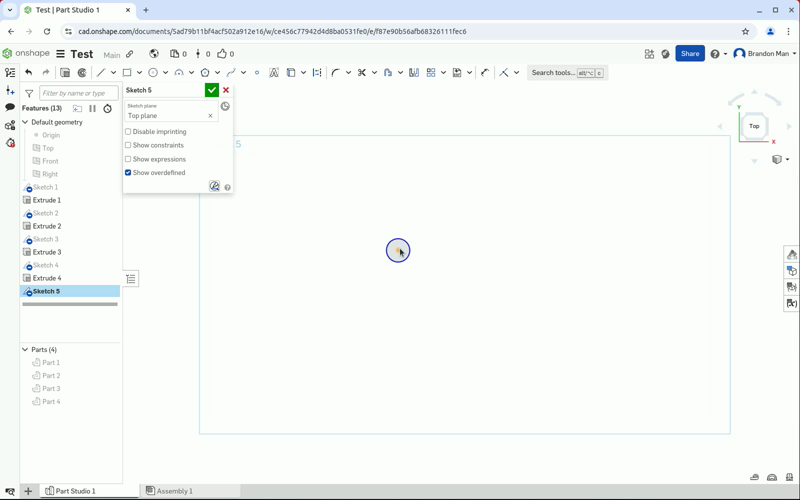
scroll(6)
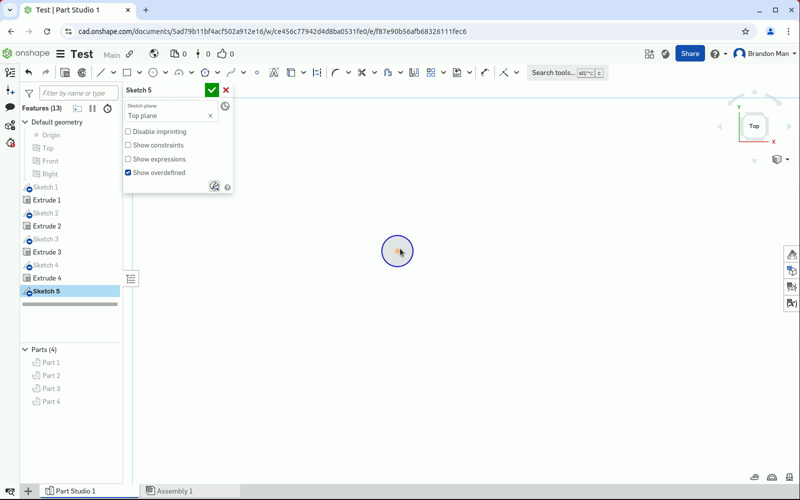
scroll(6)
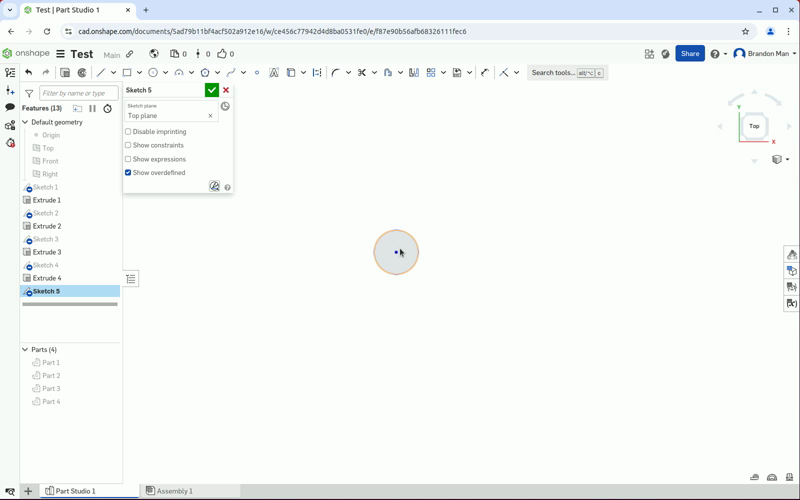
scroll(6)
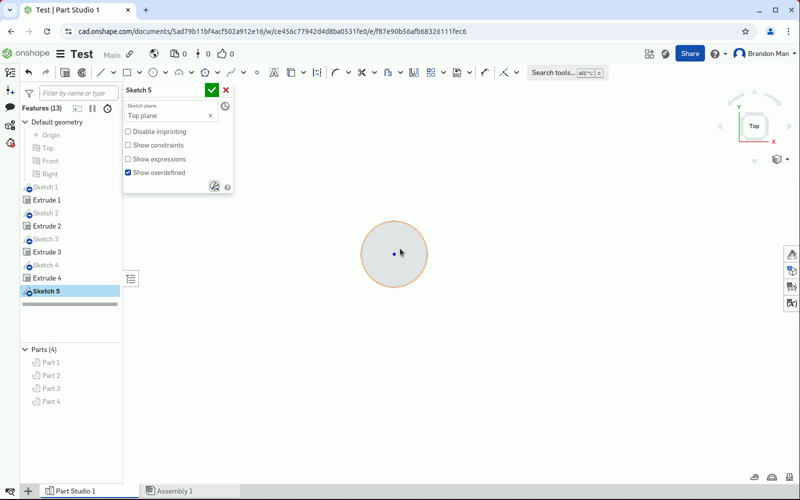
scroll(6)
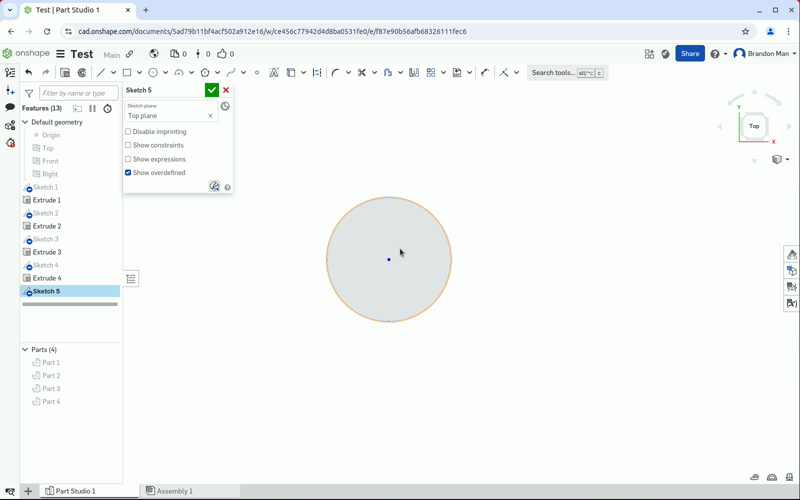
scroll(6)
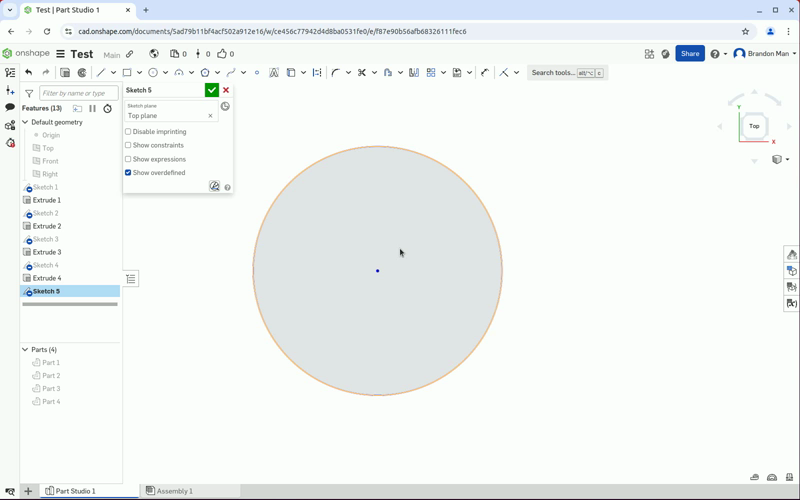
click(400, 248)
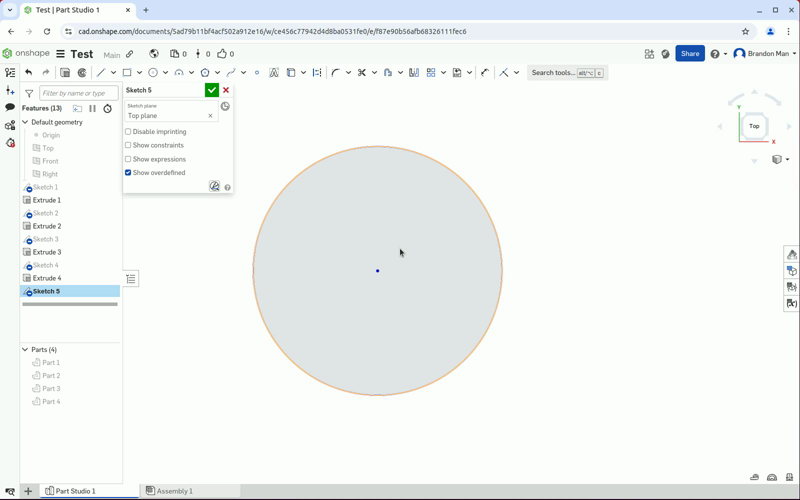
scroll(-6)
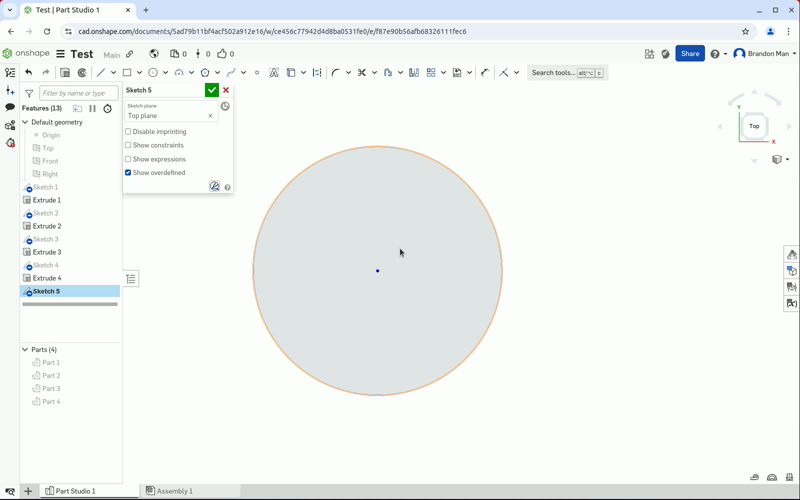
scroll(-6)
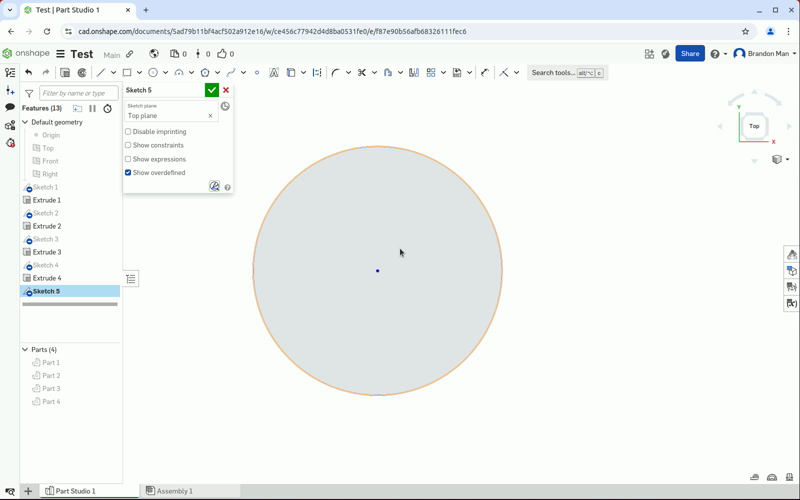
scroll(-6)
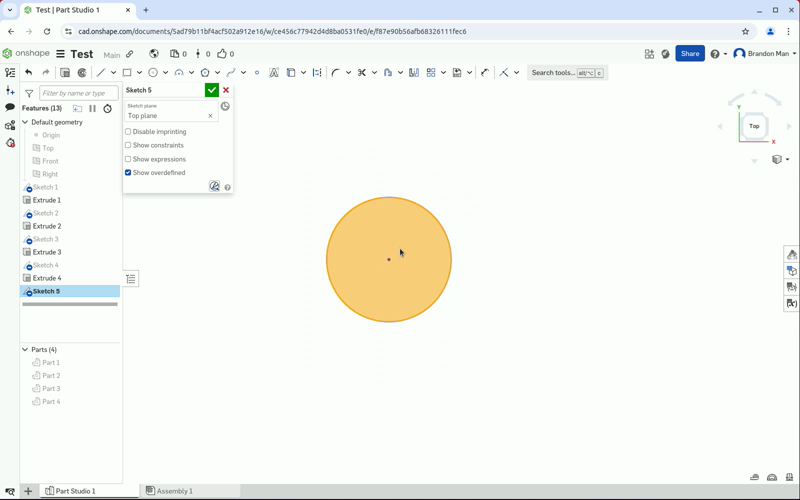
scroll(-6)
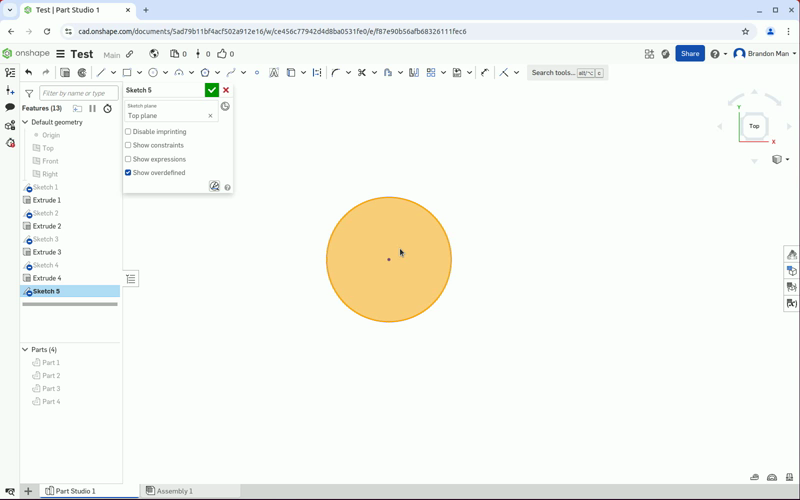
scroll(-6)
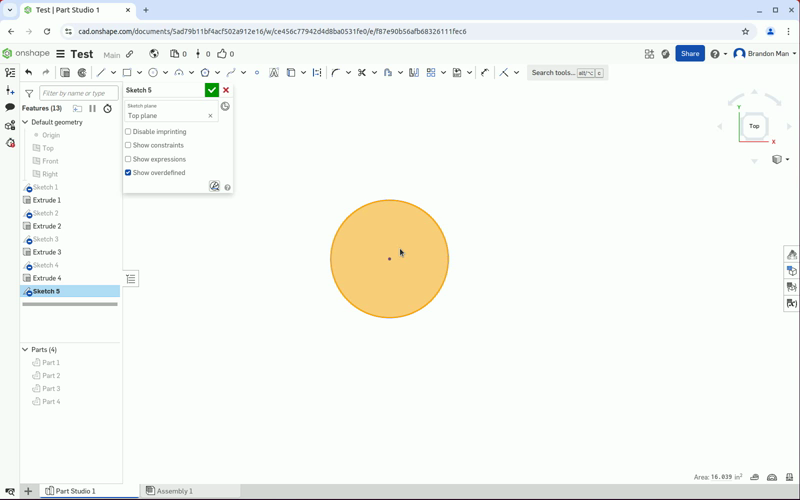
scroll(-6)
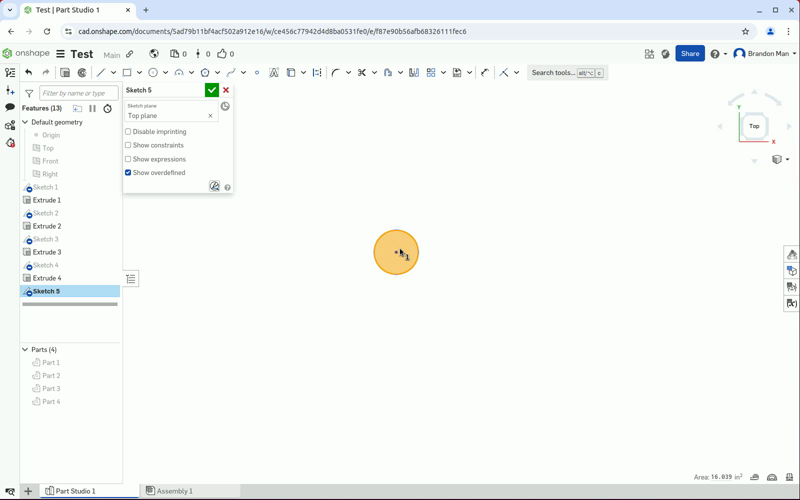
scroll(-6)
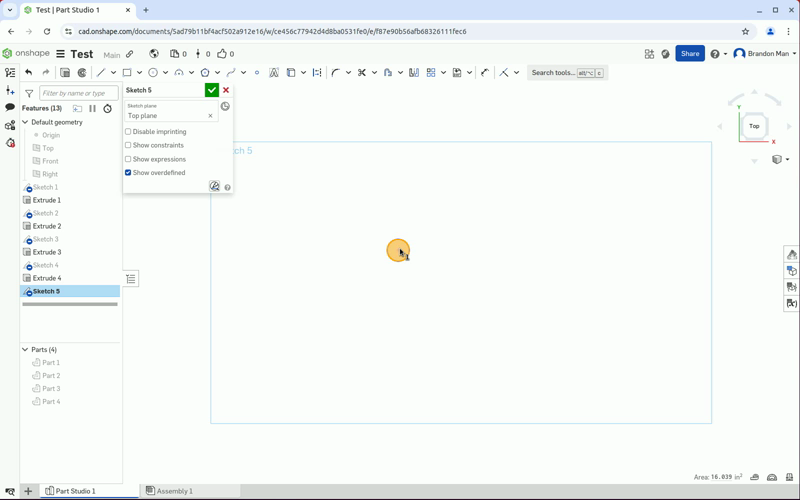
mouse_move(73, 352)
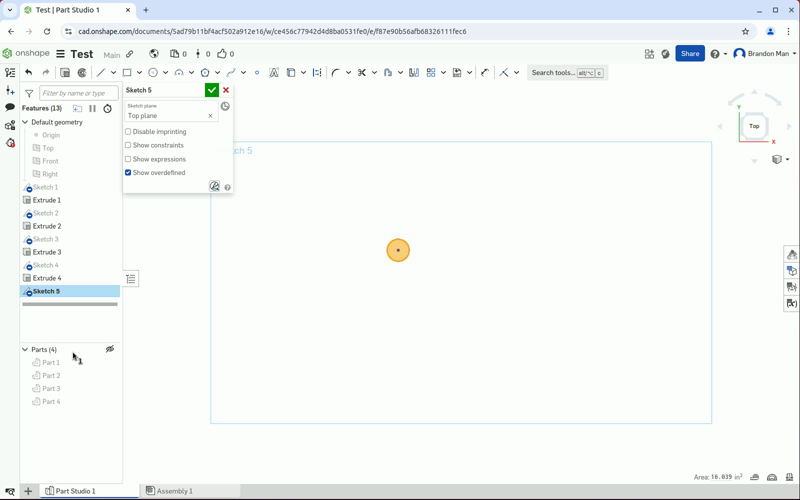
key(shift+y)
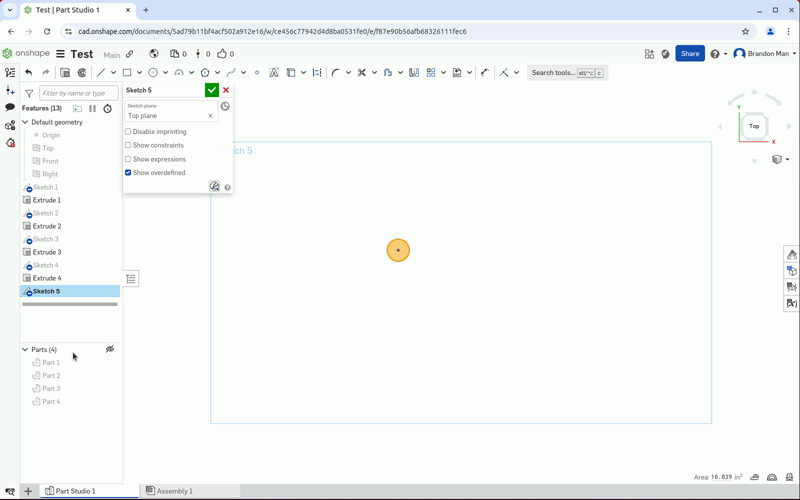
key(shift+e)
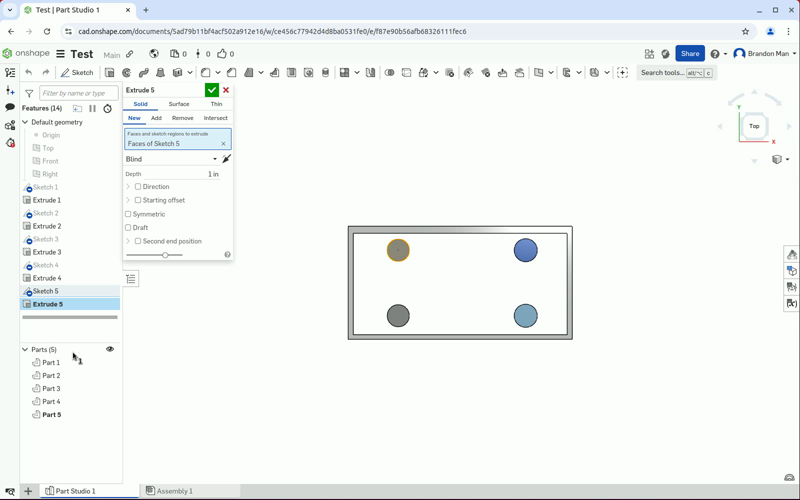
mouse_move(143, 106)
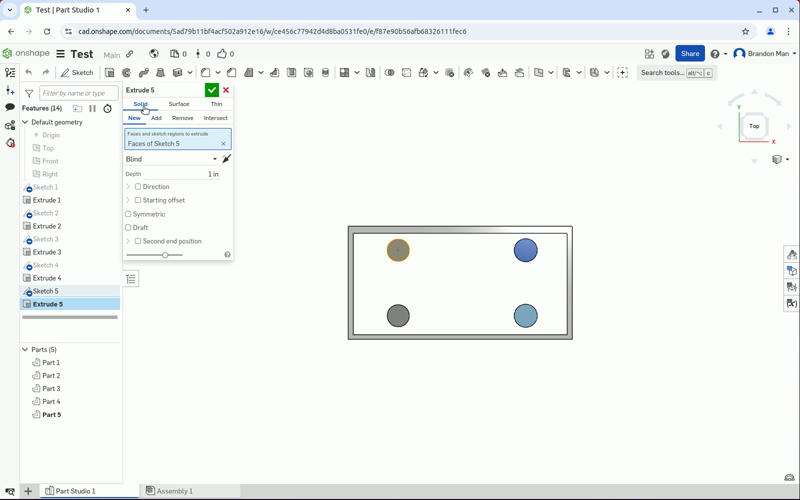
click(143, 106)
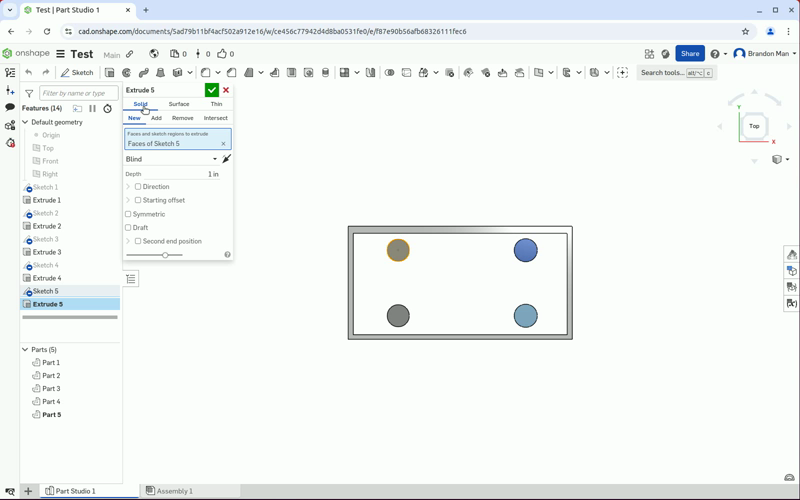
mouse_move(137, 120)
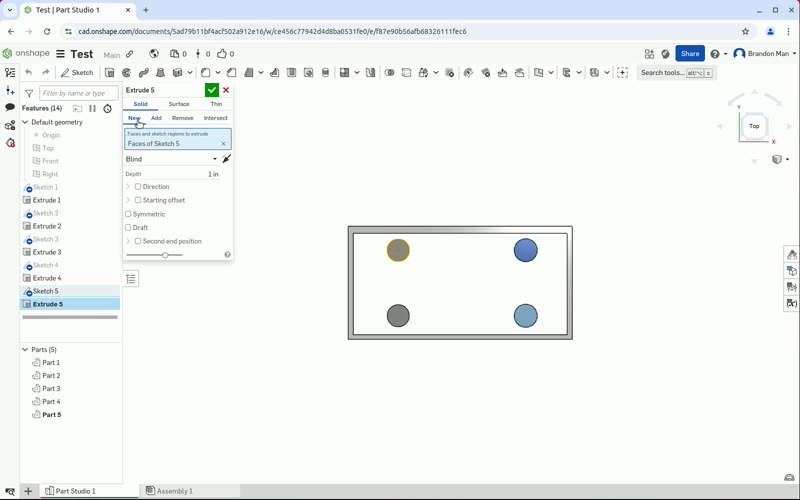
click(137, 120)
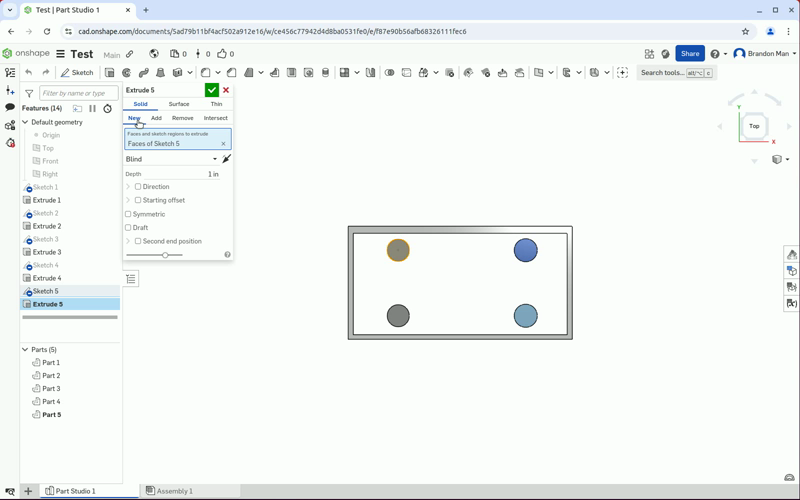
key(tab, 4)
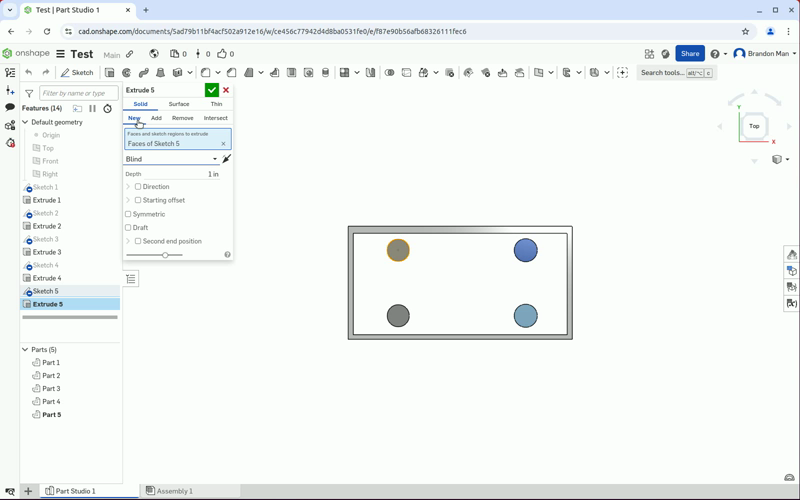
text(7.221)
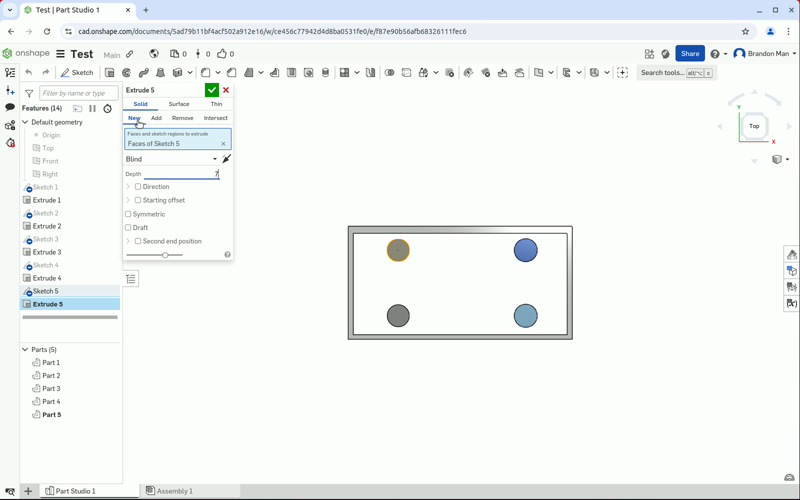
key(enter)
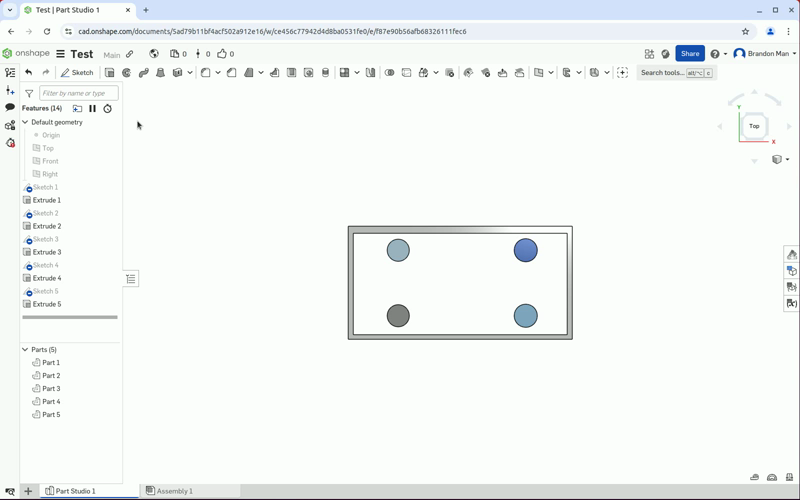
key(shift+h)
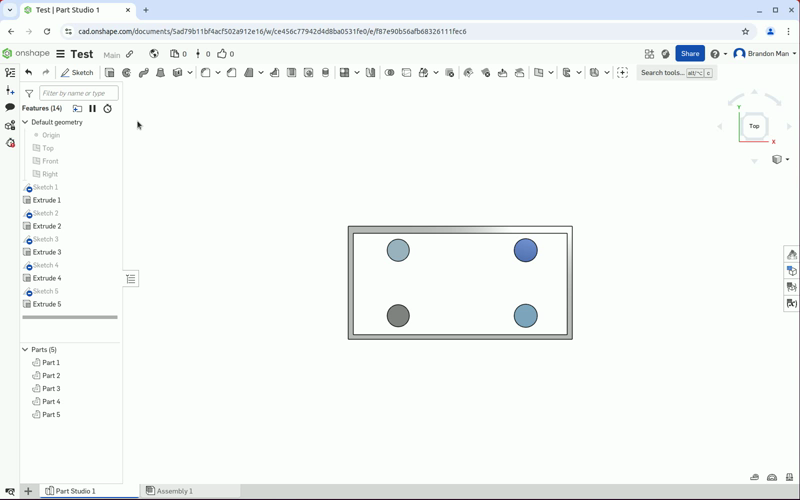
key(shift+h)
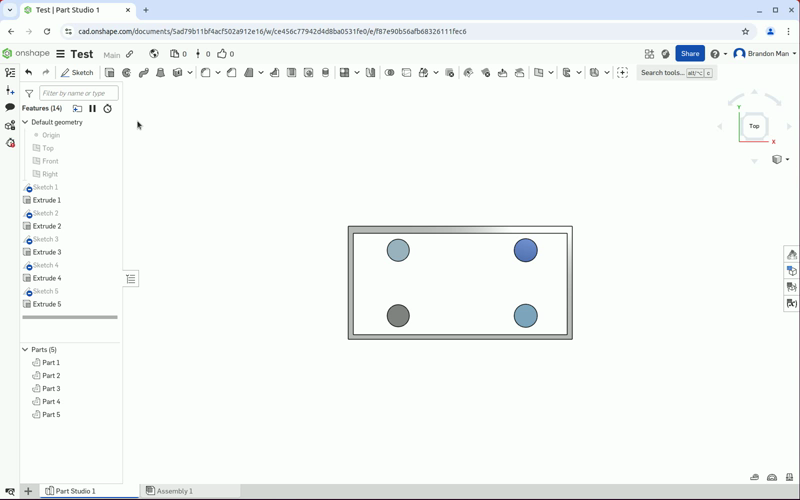
key(shift+7)
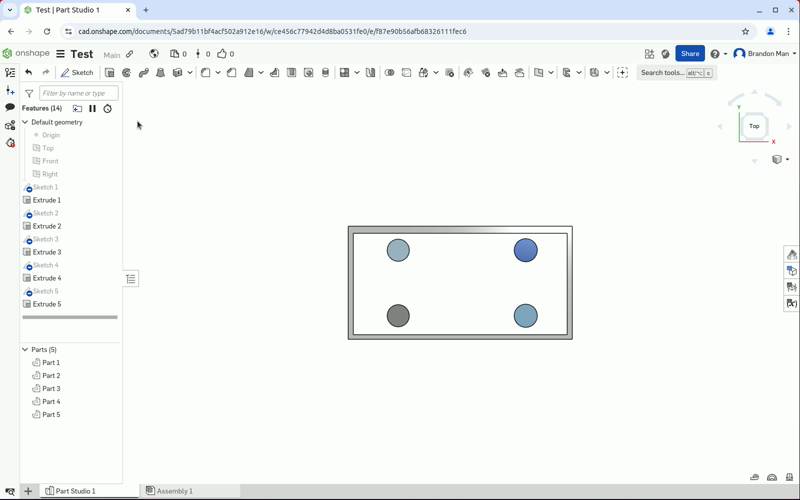
key(up, 3)
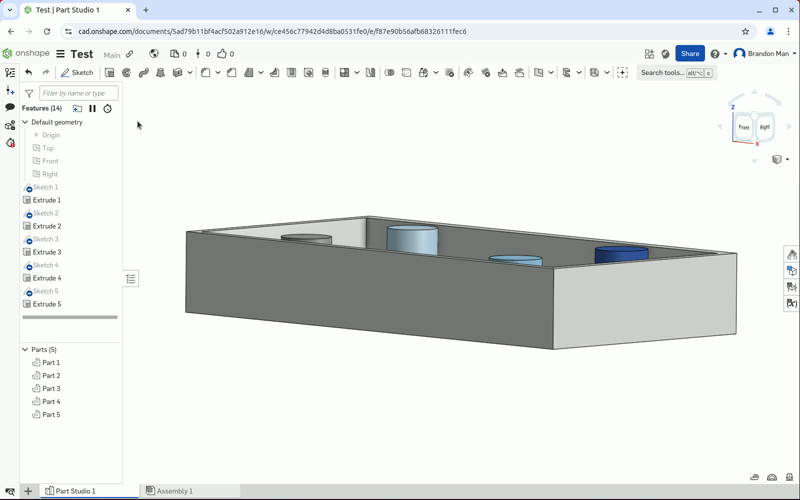
key(left, 3)
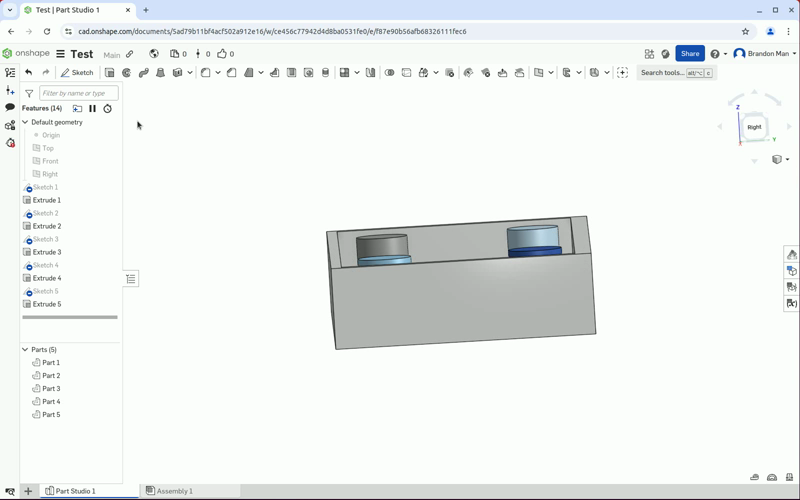
key(right, 3)
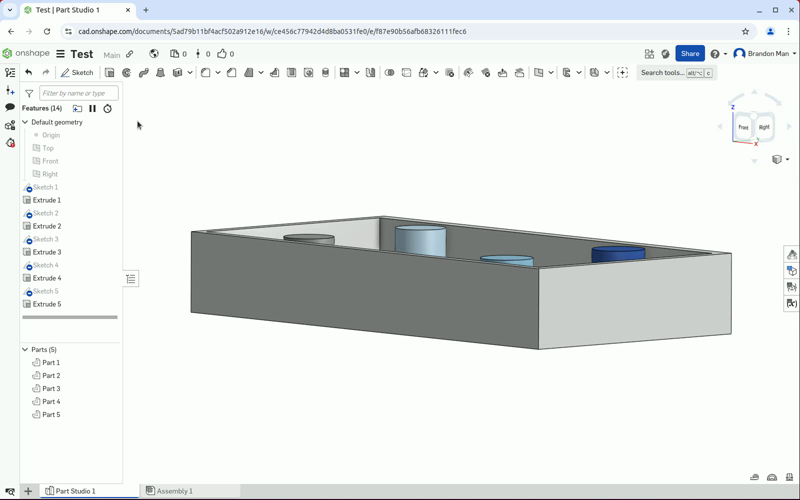
key(down, 3)
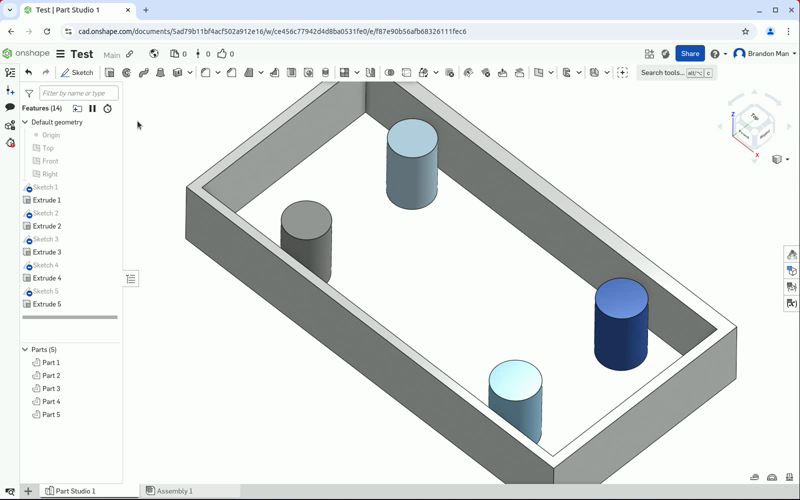
mouse_move(73, 189)
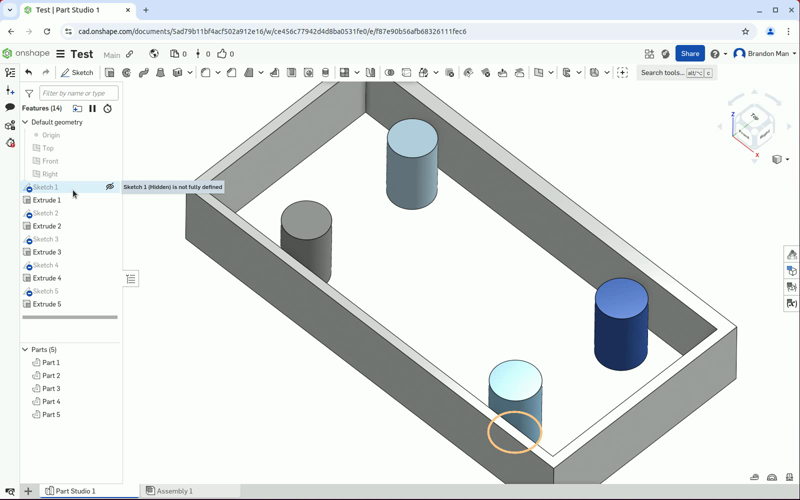
click(73, 189)